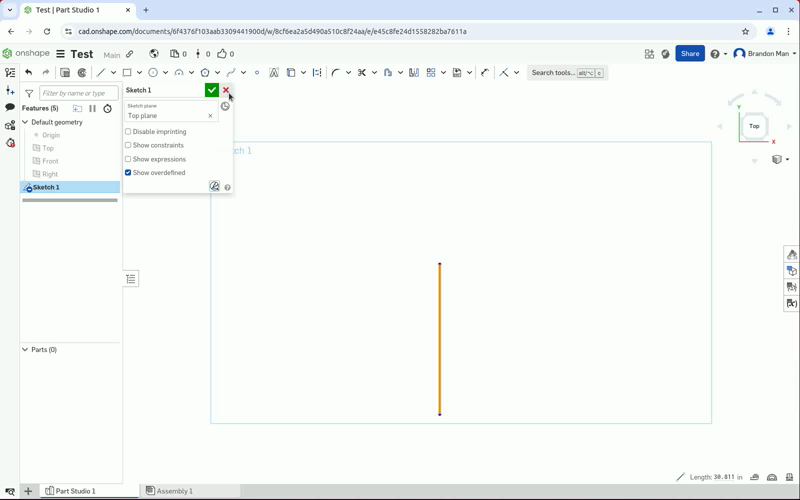
key(shift+h)
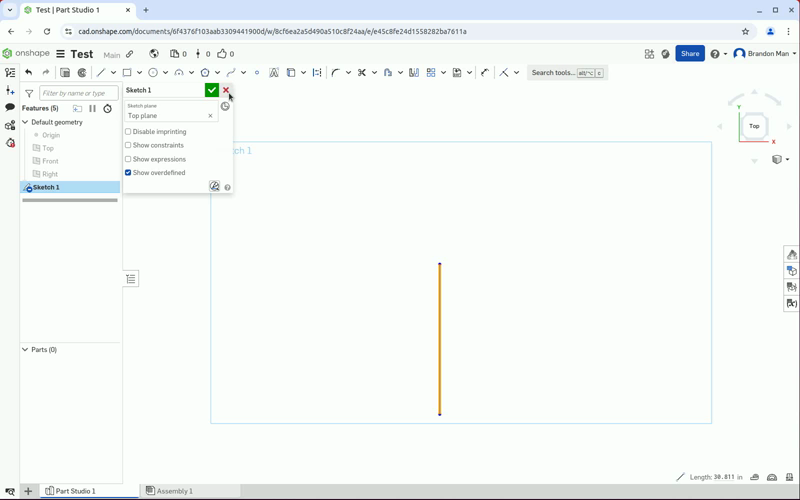
key(shift+s)
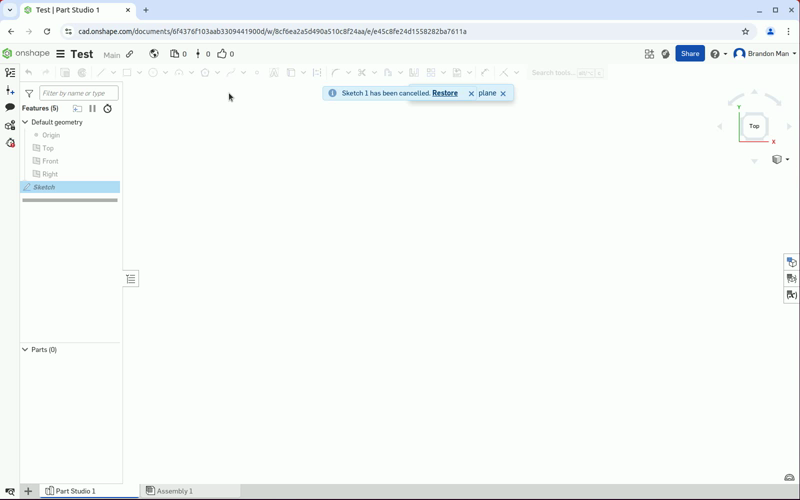
mouse_move(73, 150)
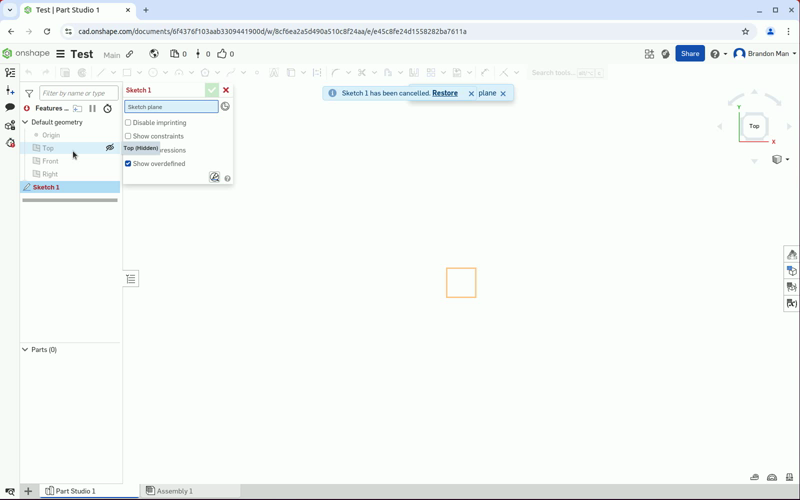
click(73, 150)
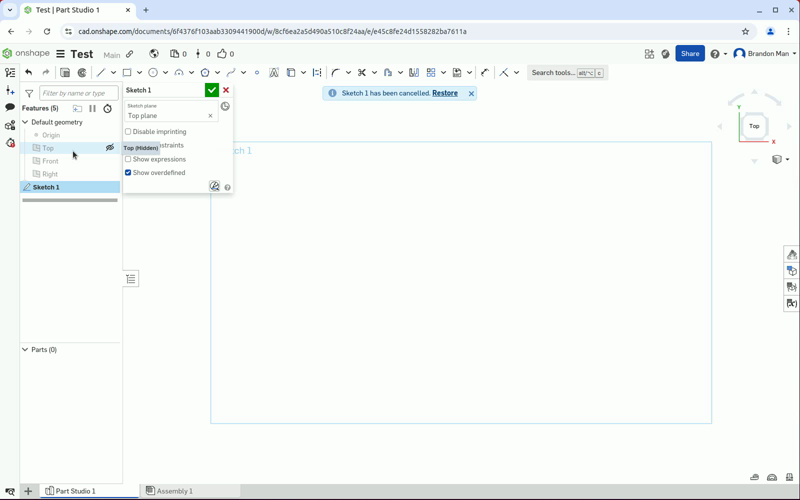
mouse_move(73, 352)
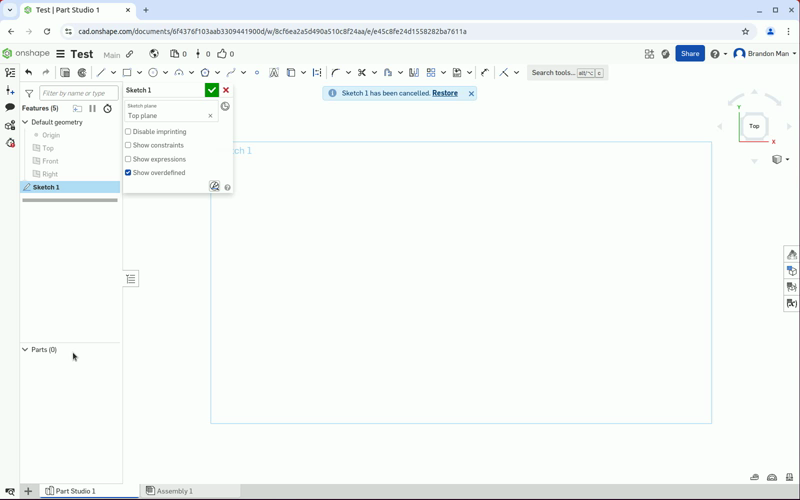
key(y)
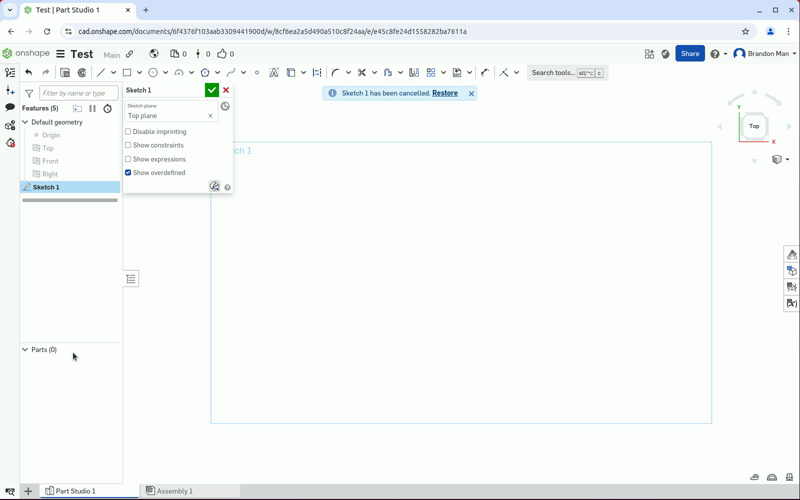
key(l)
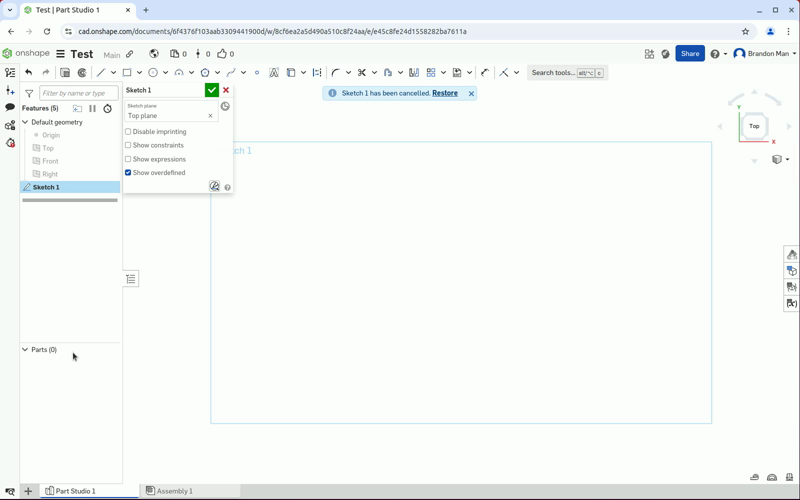
key_down(shift)
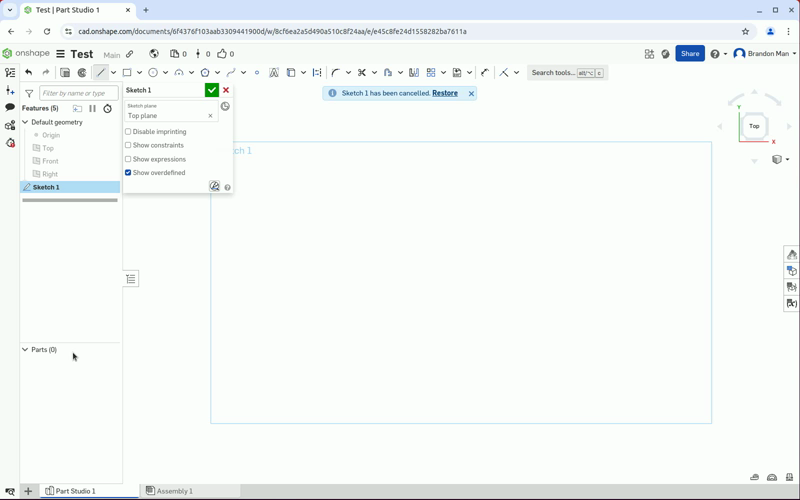
mouse_move(460, 282)
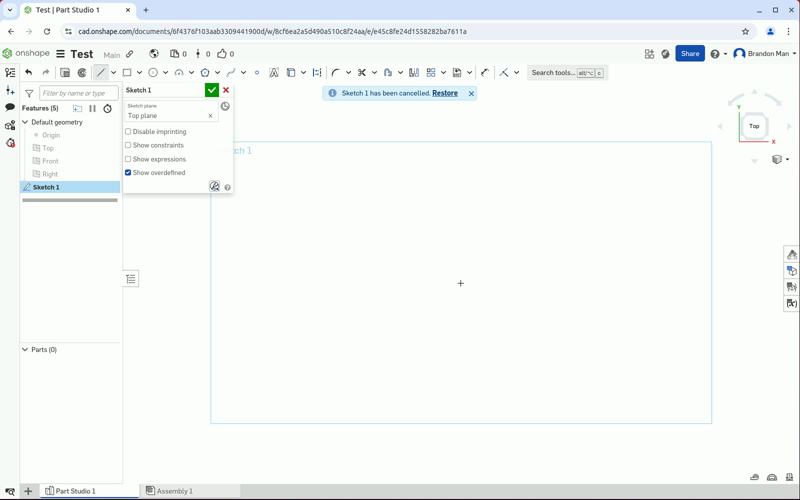
click(460, 282)
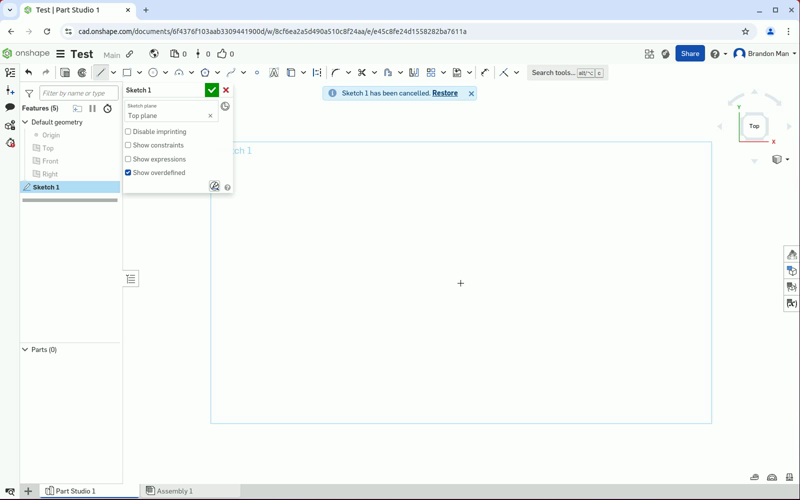
key_up(shift)
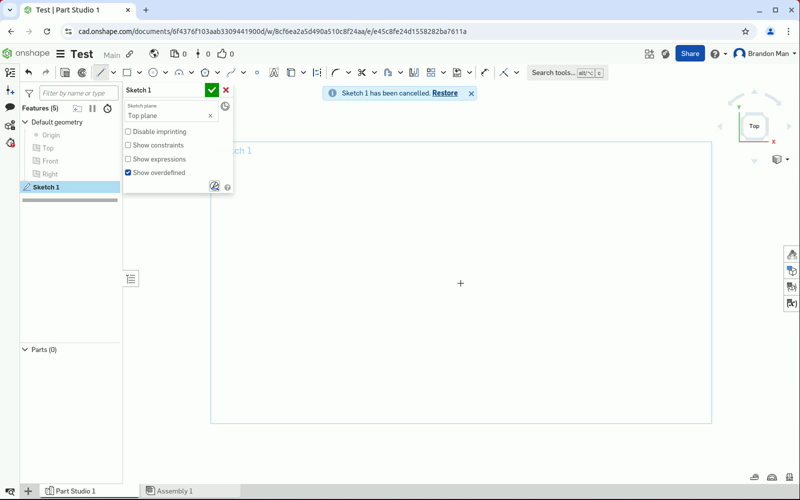
key_down(shift)
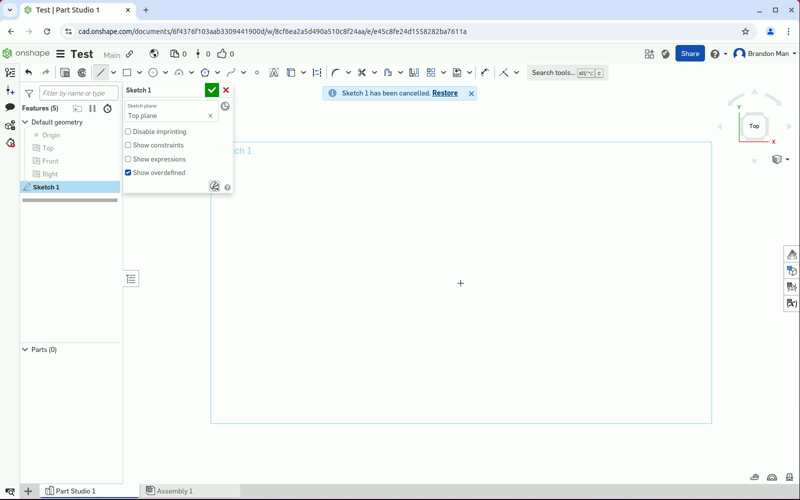
mouse_move(490, 282)
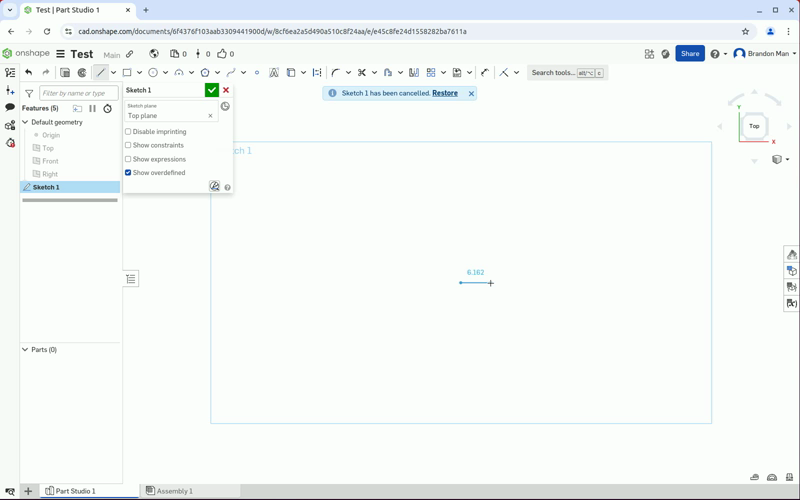
mouse_move(520, 282)
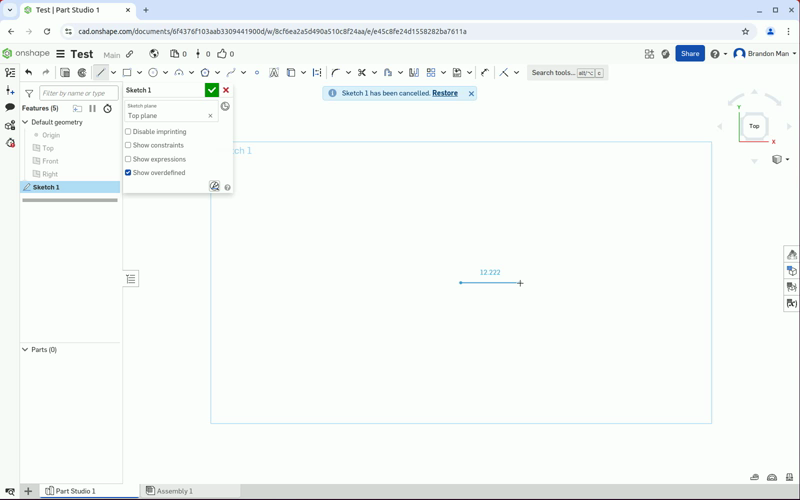
click(520, 282)
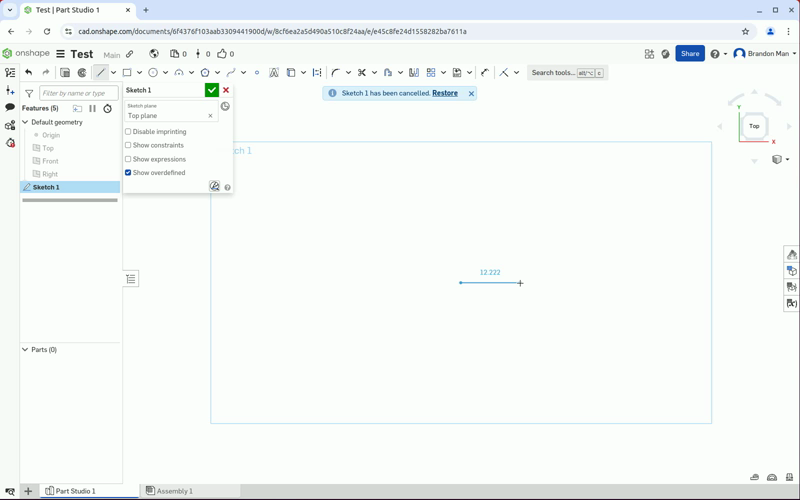
key_up(shift)
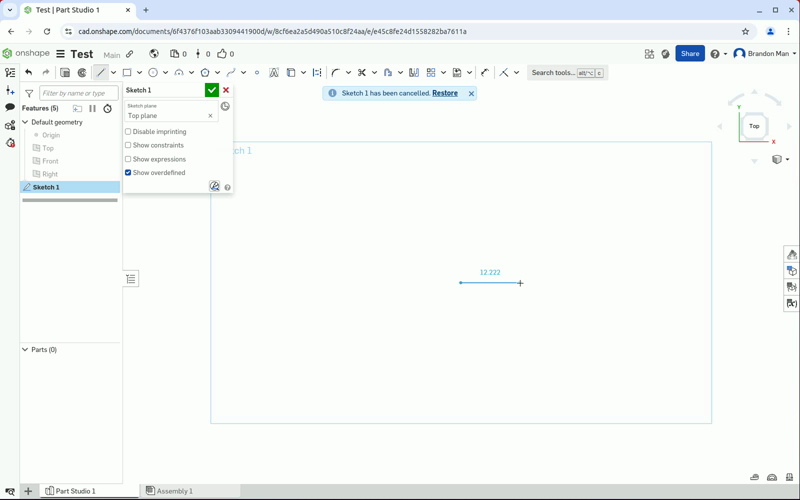
key_down(shift)
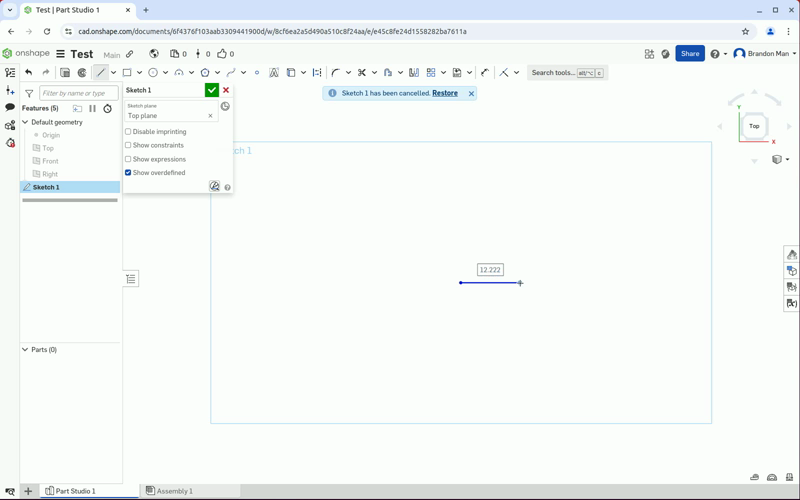
mouse_move(520, 221)
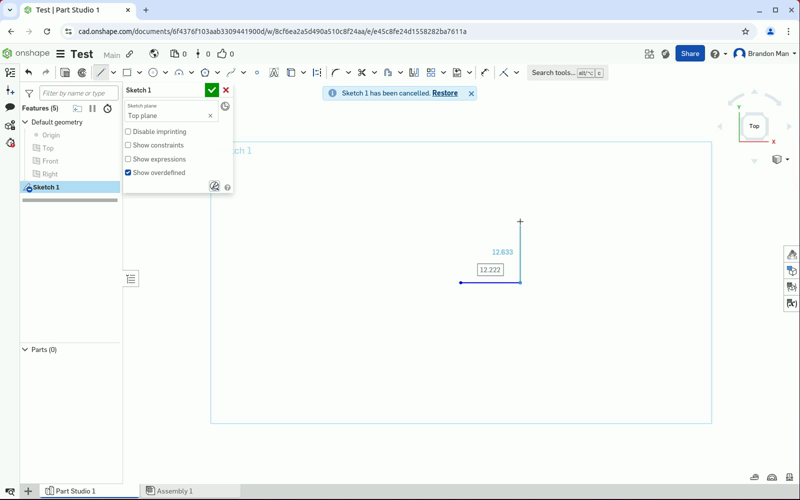
click(520, 221)
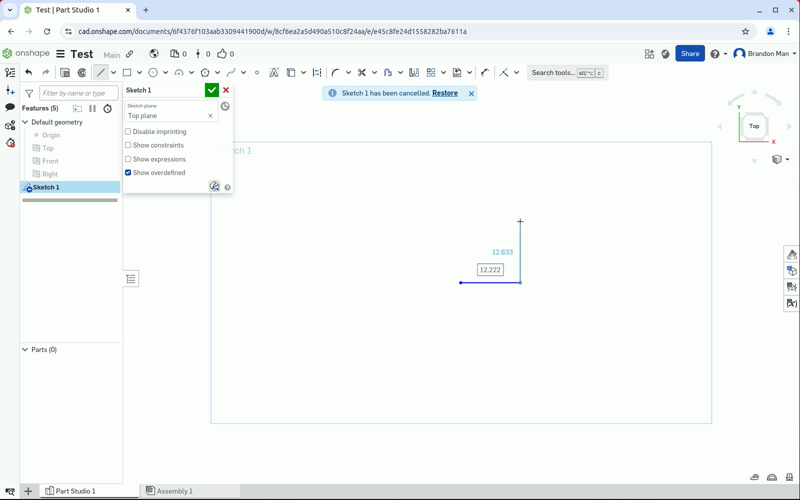
key_up(shift)
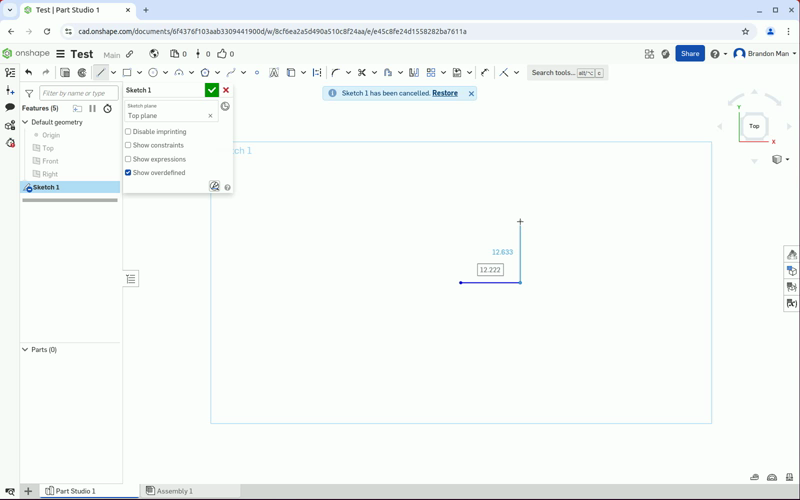
key_down(shift)
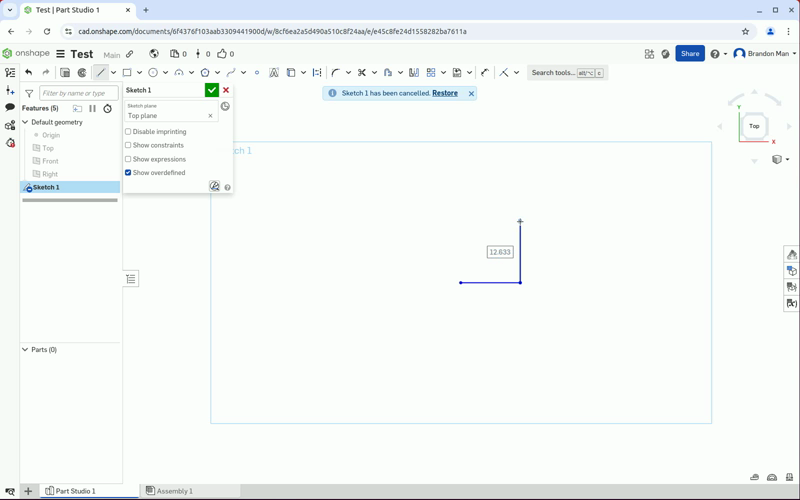
mouse_move(550, 221)
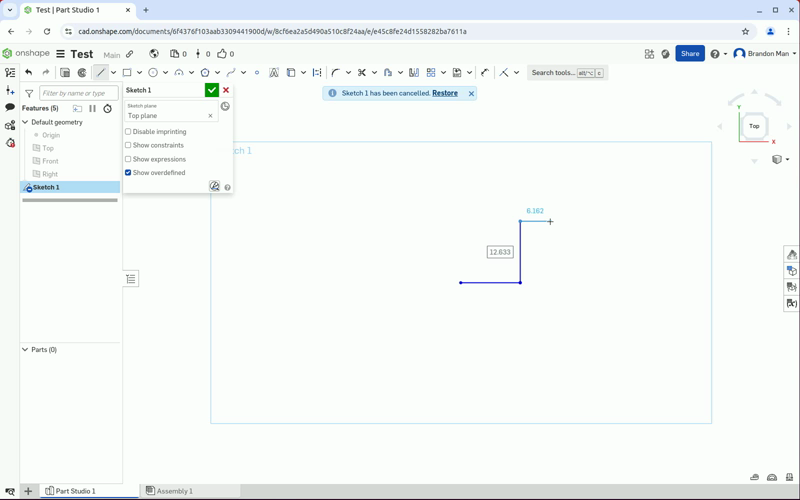
mouse_move(460, 221)
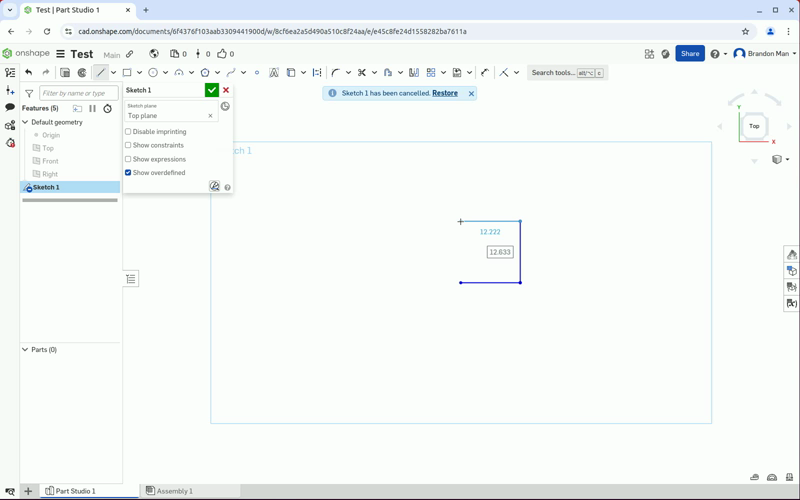
click(460, 221)
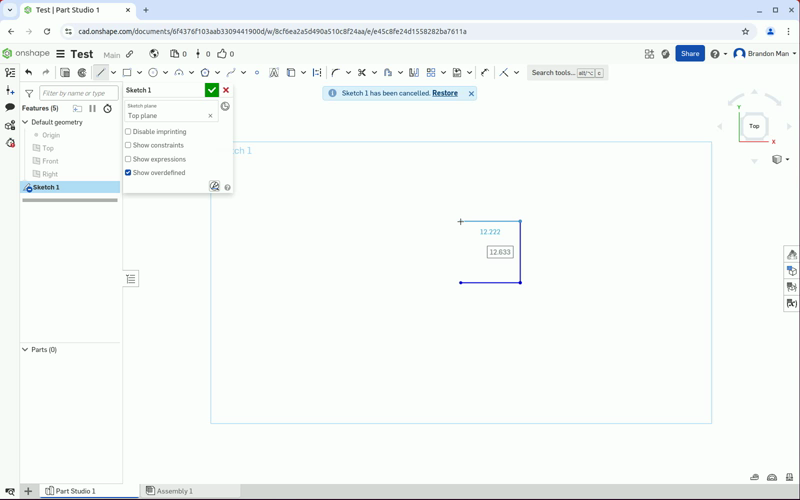
key_up(shift)
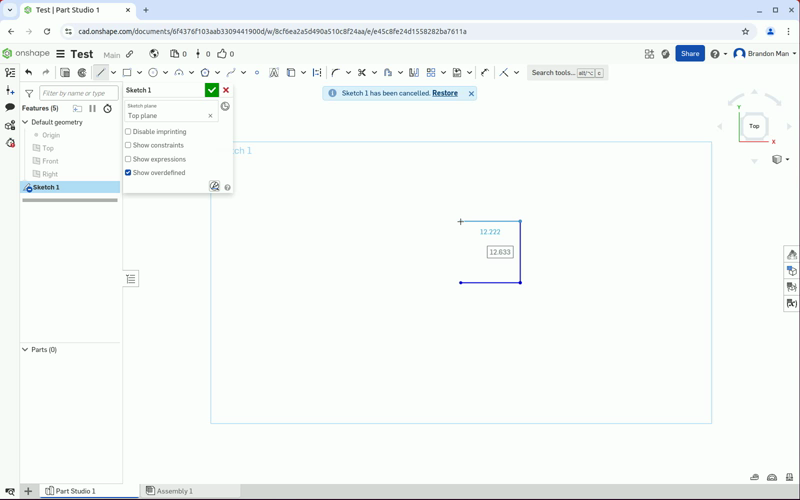
key_down(shift)
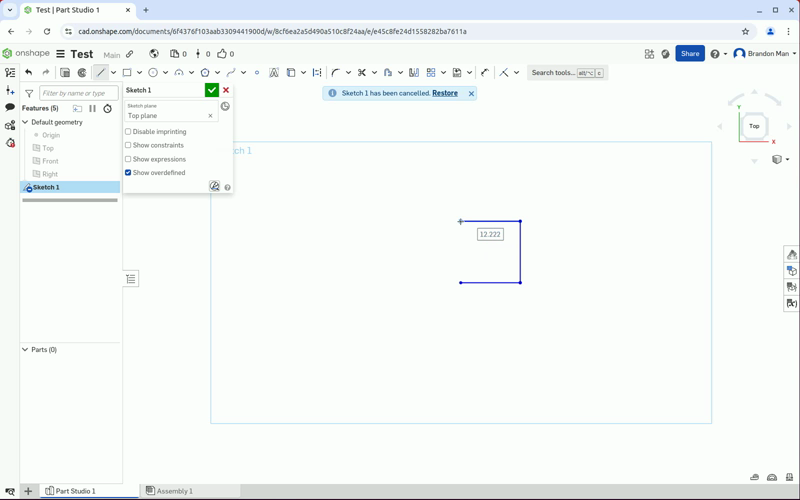
mouse_move(460, 282)
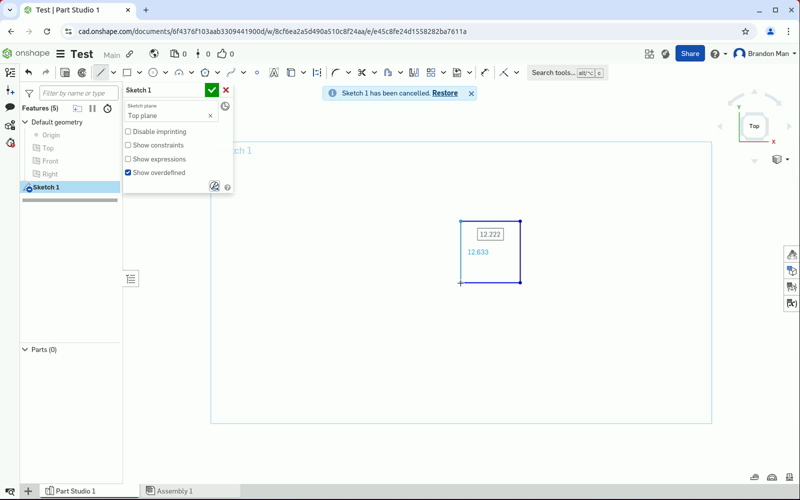
key_up(shift)
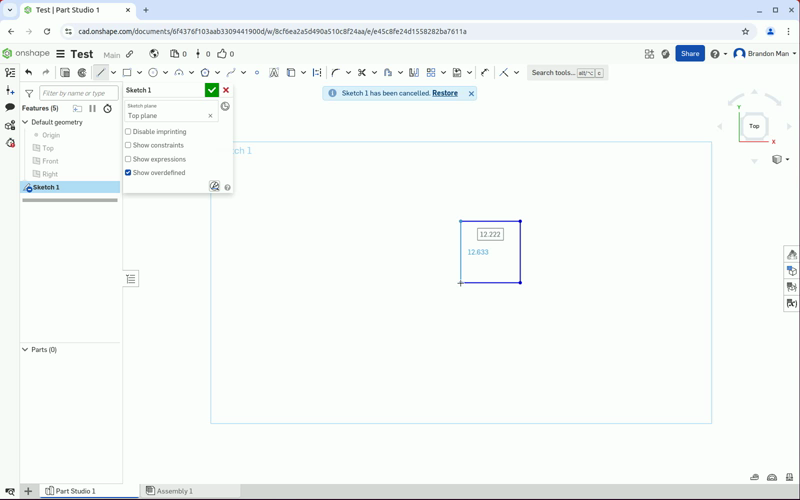
click(460, 282)
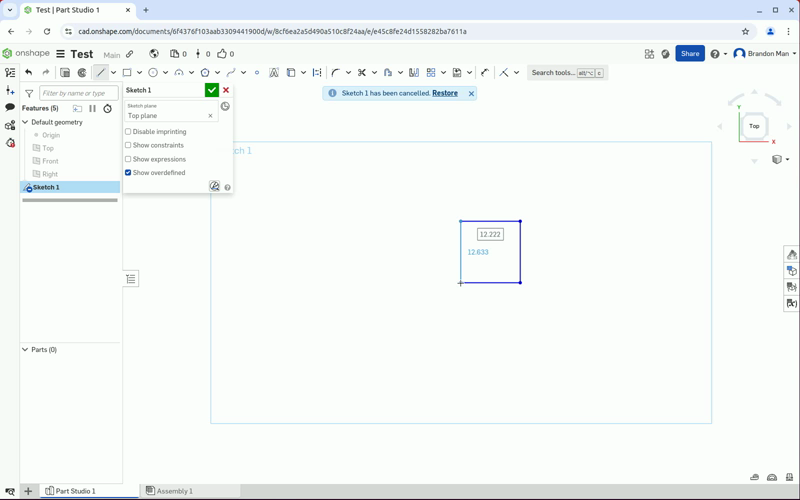
key(esc)
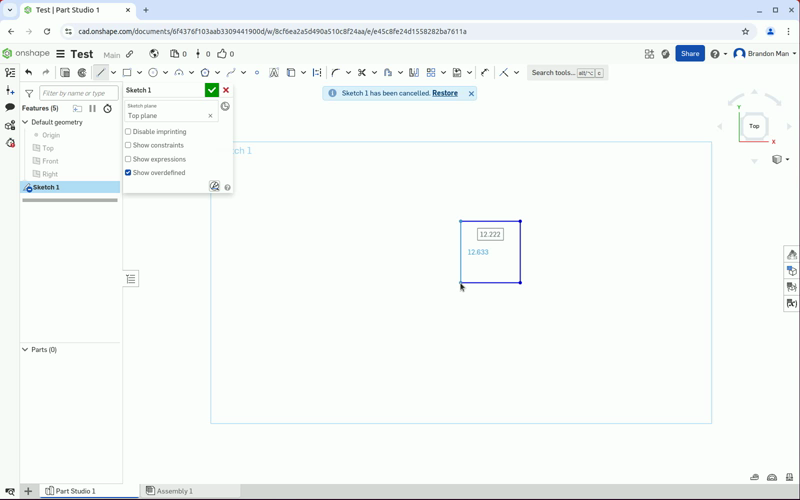
mouse_move(480, 280)
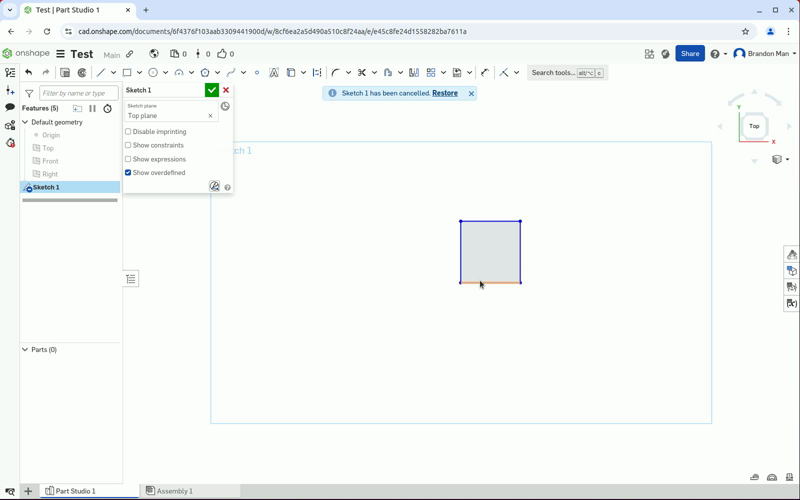
click(480, 280)
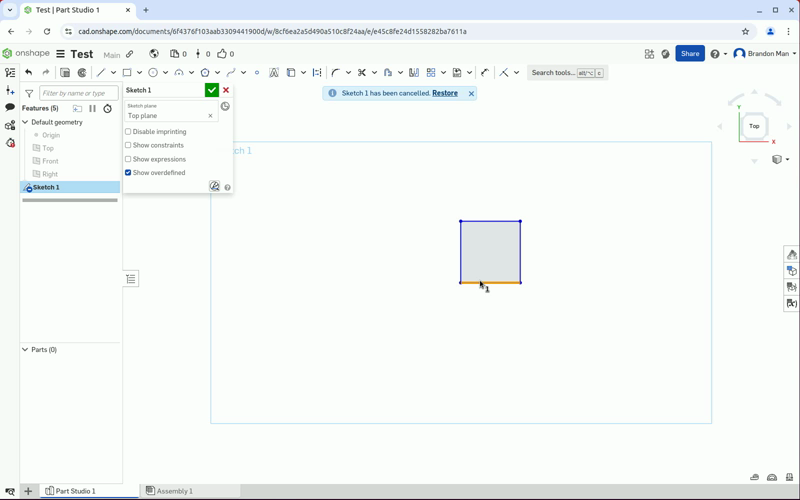
mouse_move(73, 352)
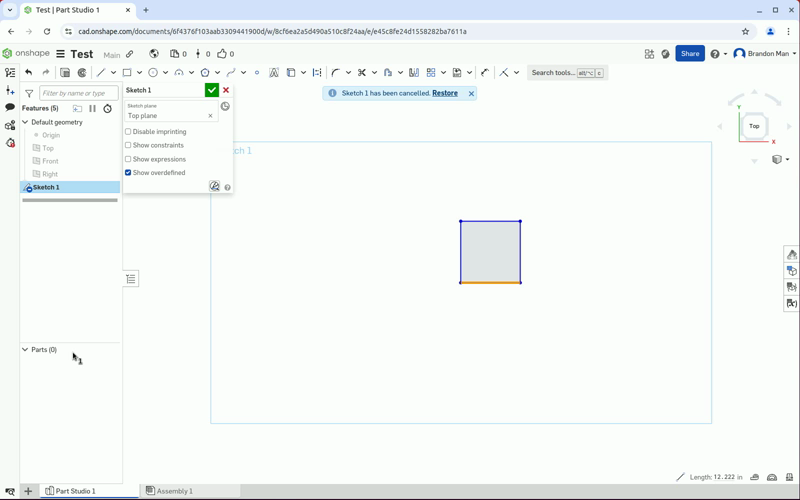
key(shift+y)
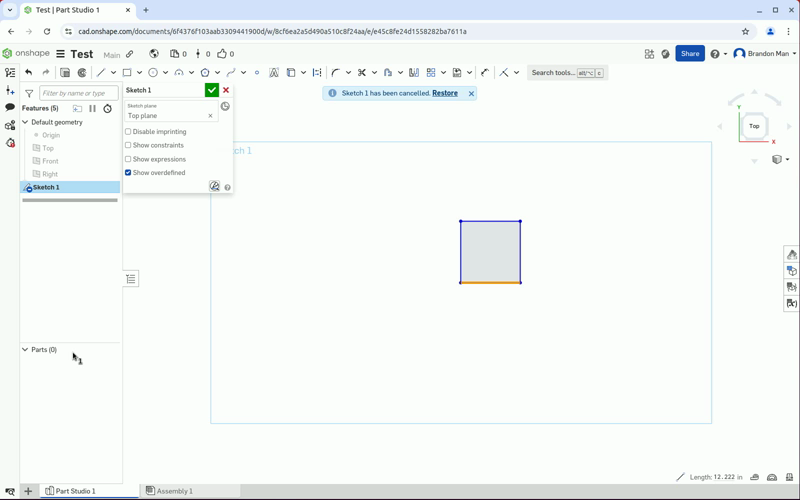
key(shift+e)
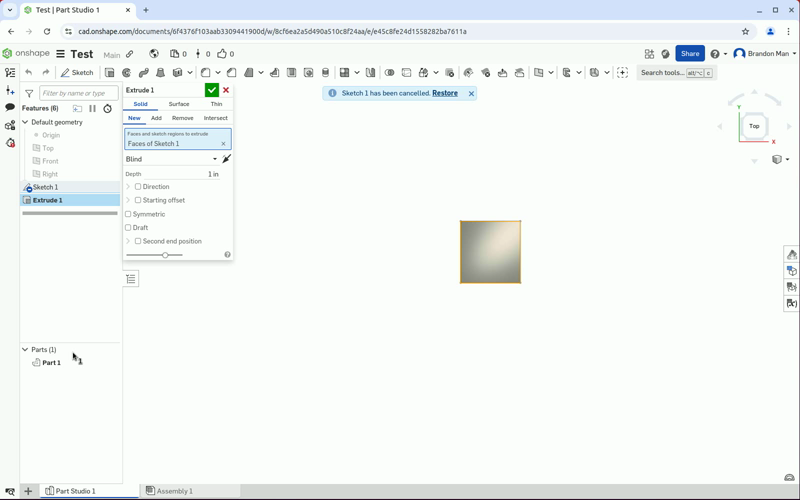
mouse_move(143, 106)
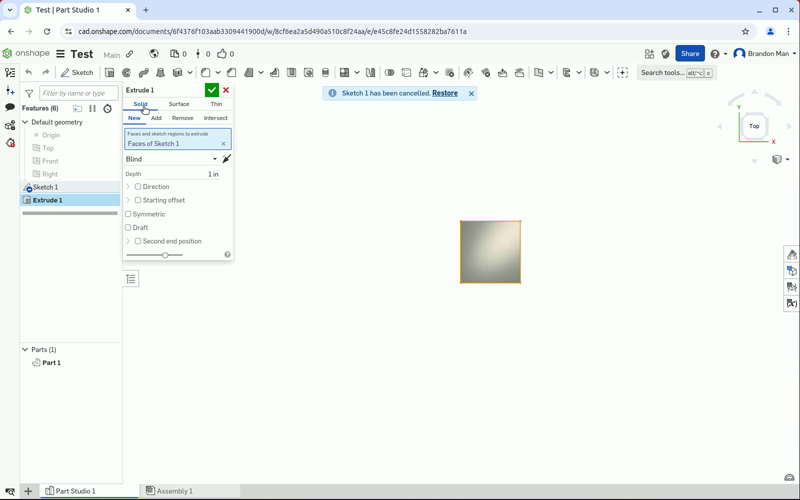
click(143, 106)
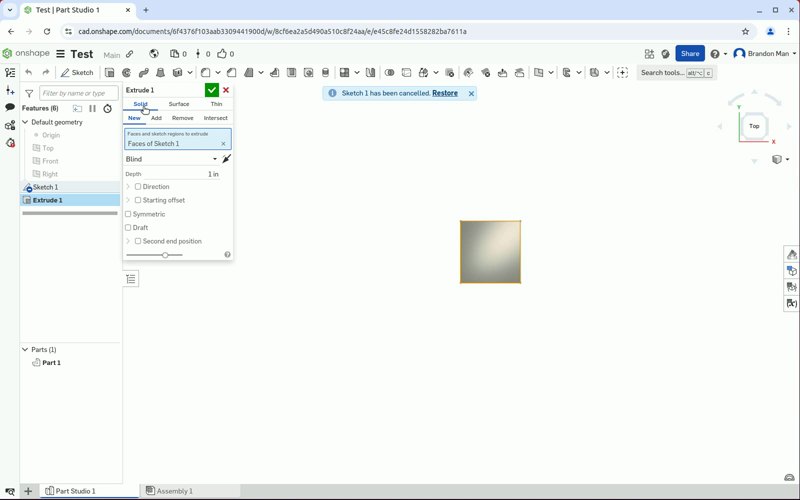
mouse_move(137, 120)
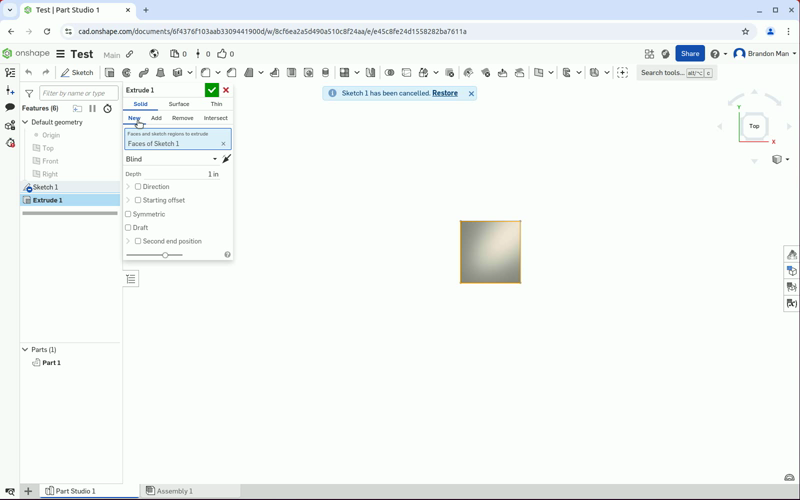
click(137, 120)
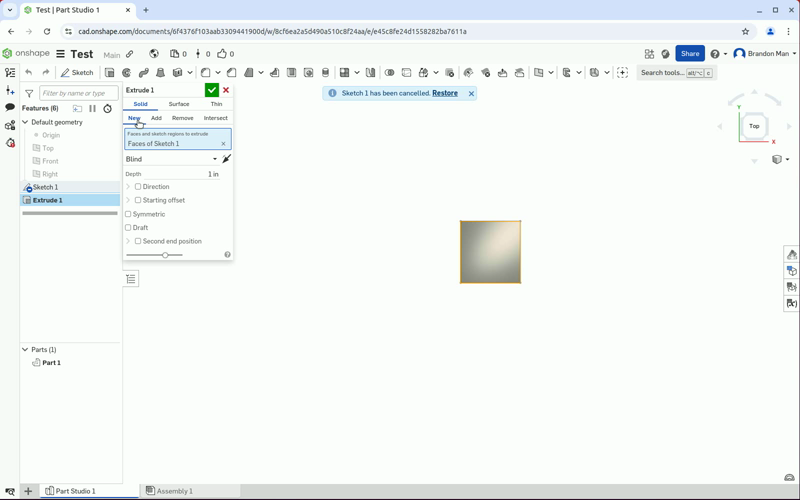
key(tab, 4)
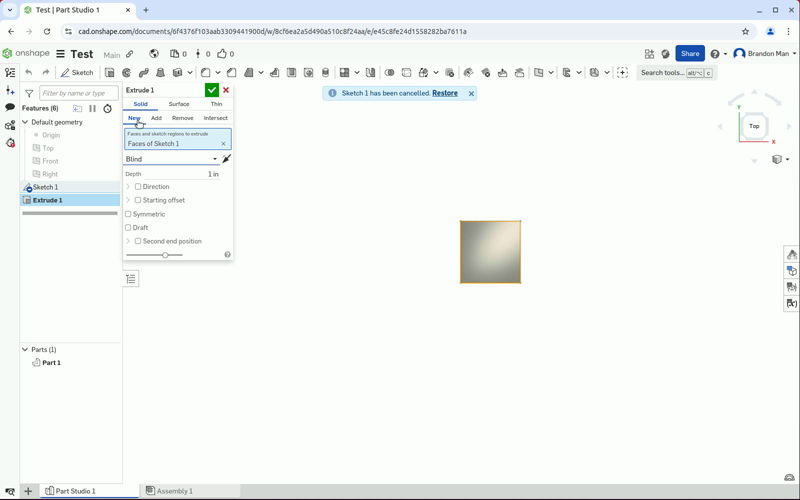
text(10.832)
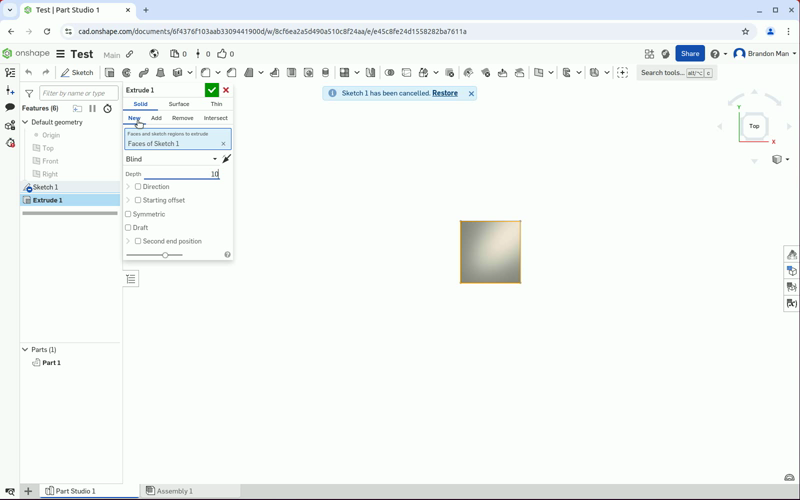
key(enter)
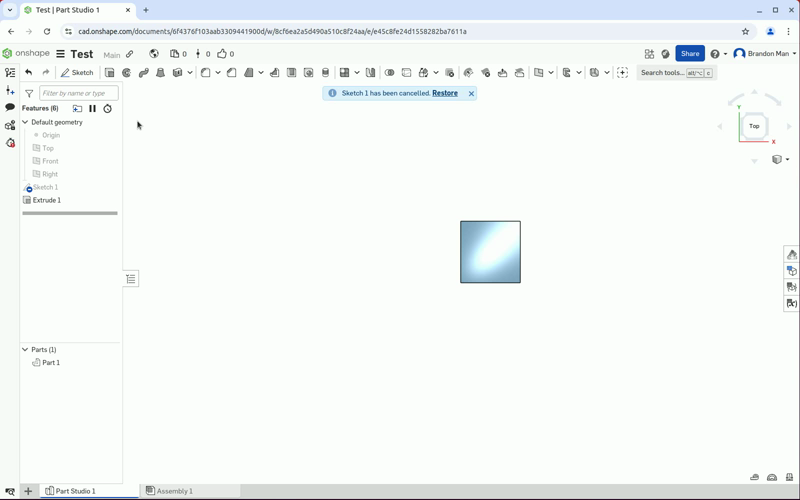
key(shift+h)
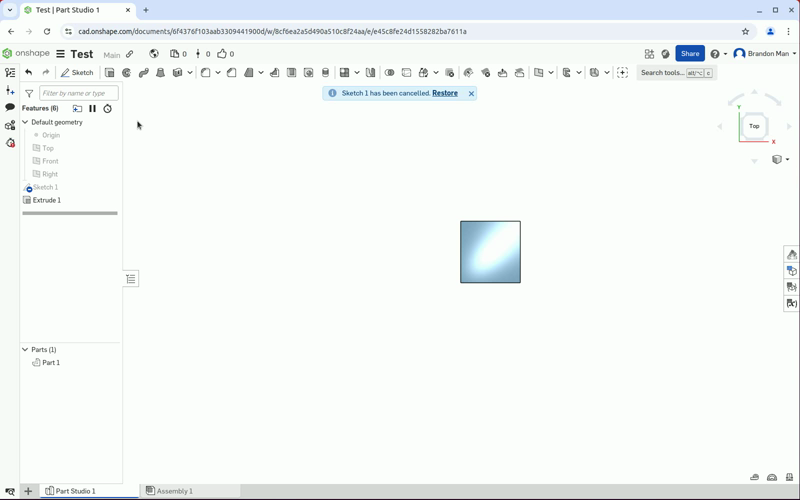
key(shift+h)
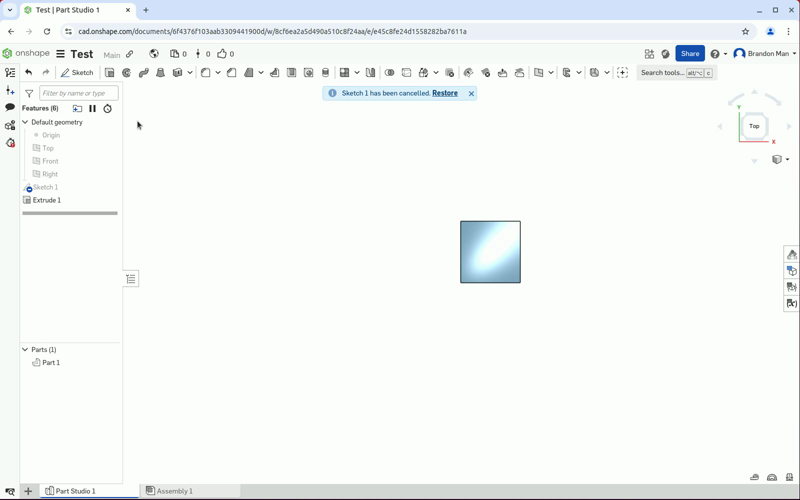
mouse_move(73, 189)
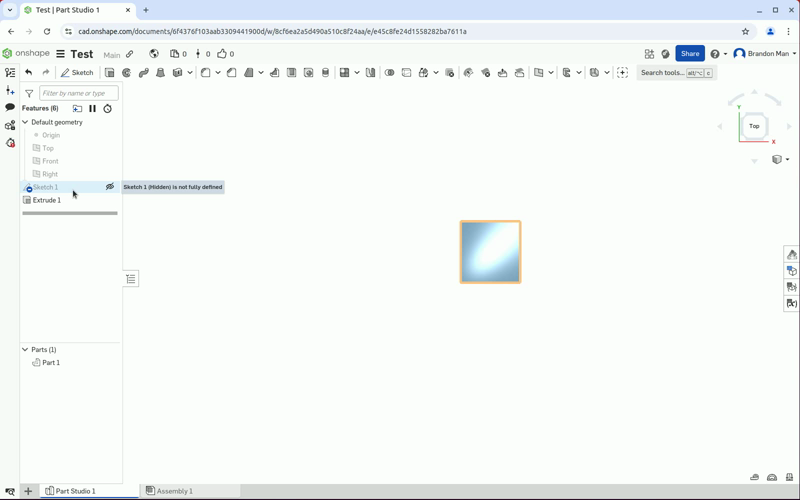
click(73, 189)
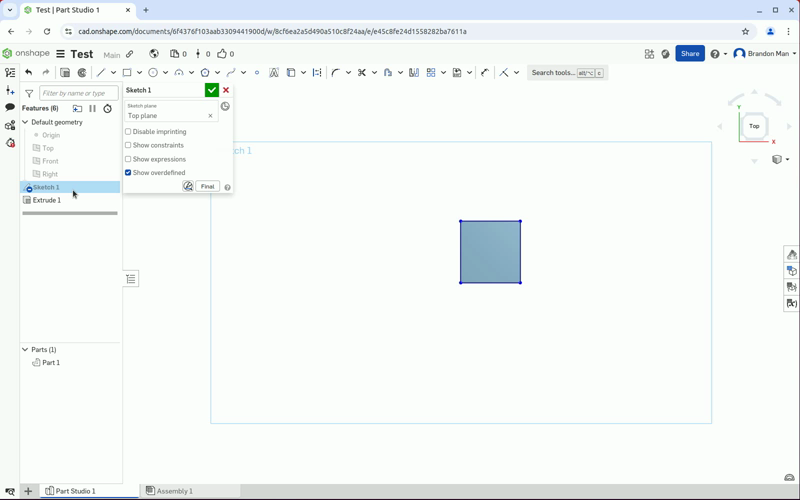
mouse_move(229, 92)
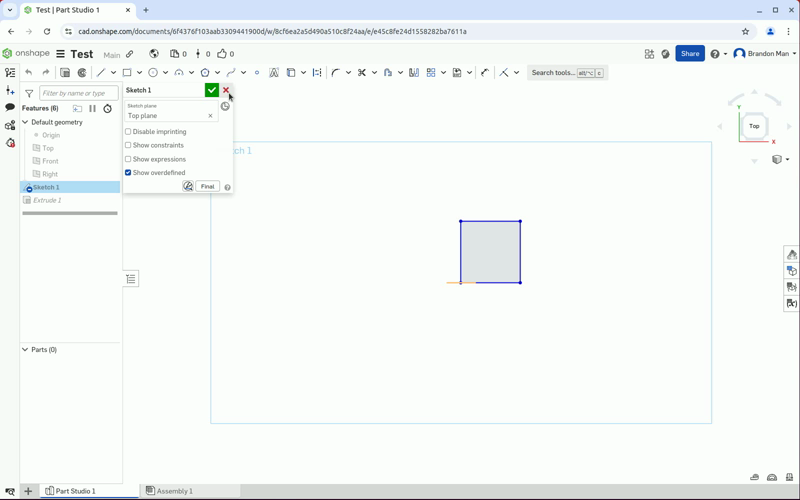
click(229, 92)
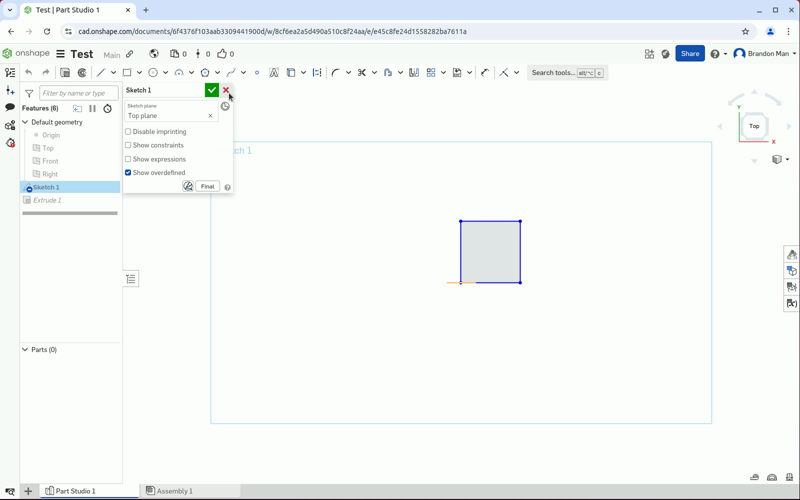
key(shift+s)
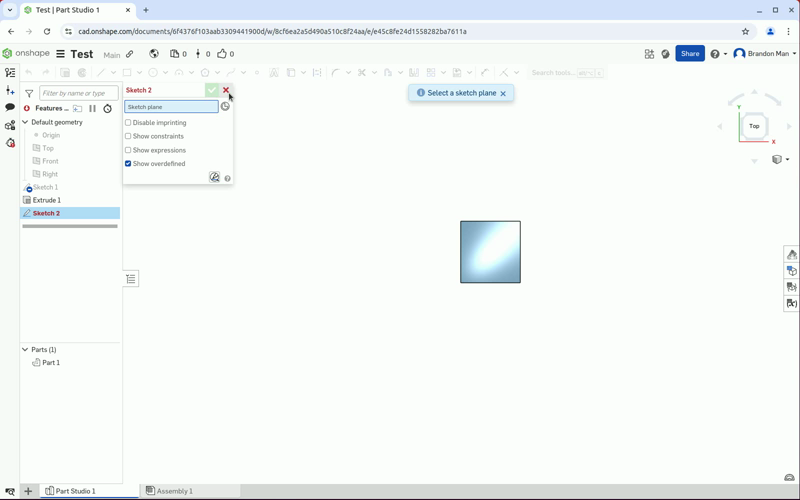
mouse_move(73, 150)
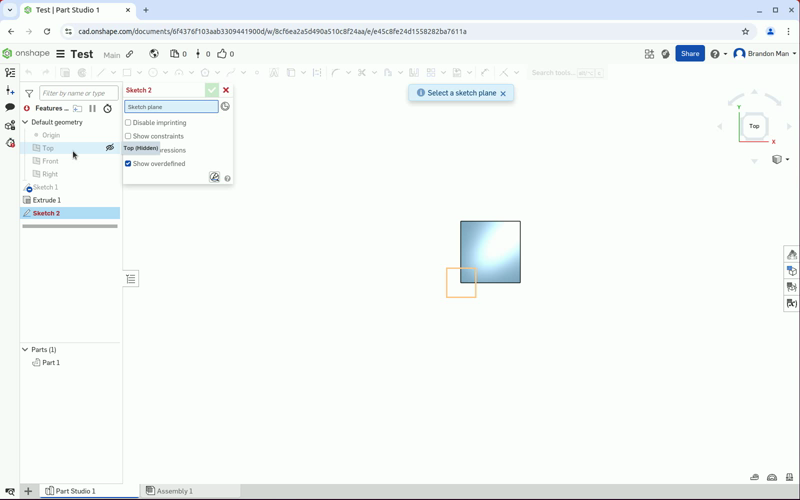
click(73, 150)
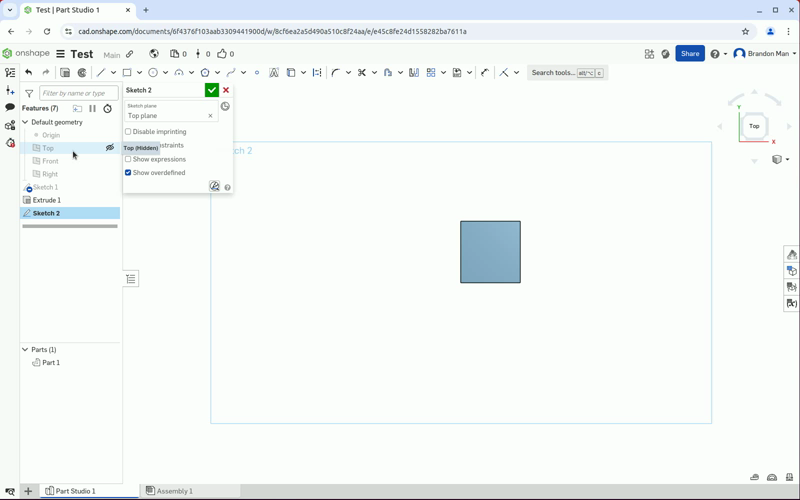
mouse_move(73, 352)
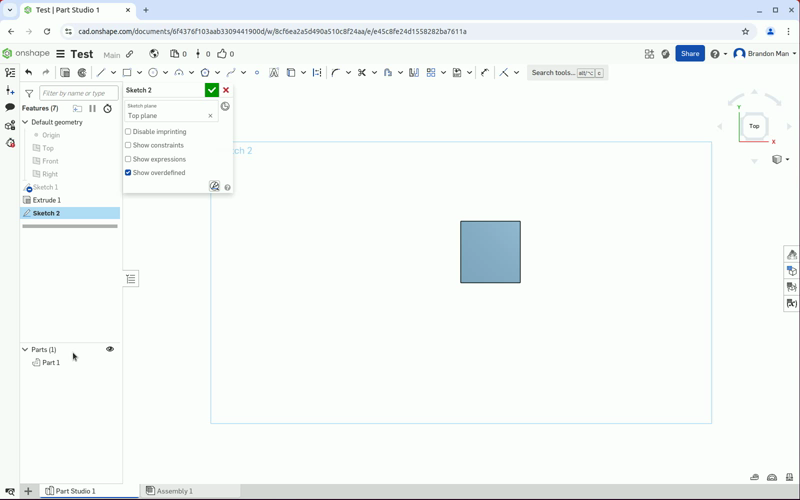
key(y)
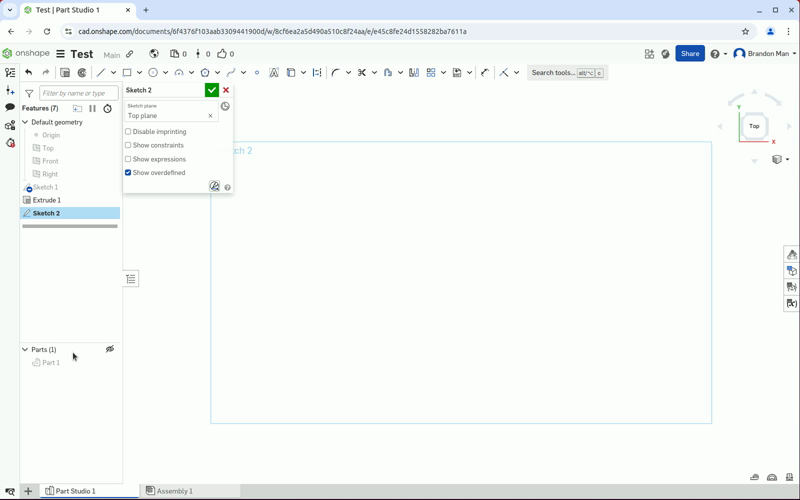
key(l)
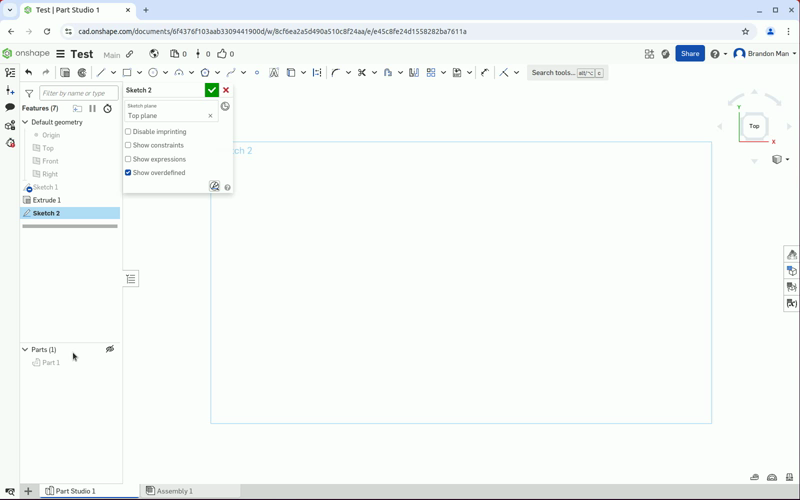
key_down(shift)
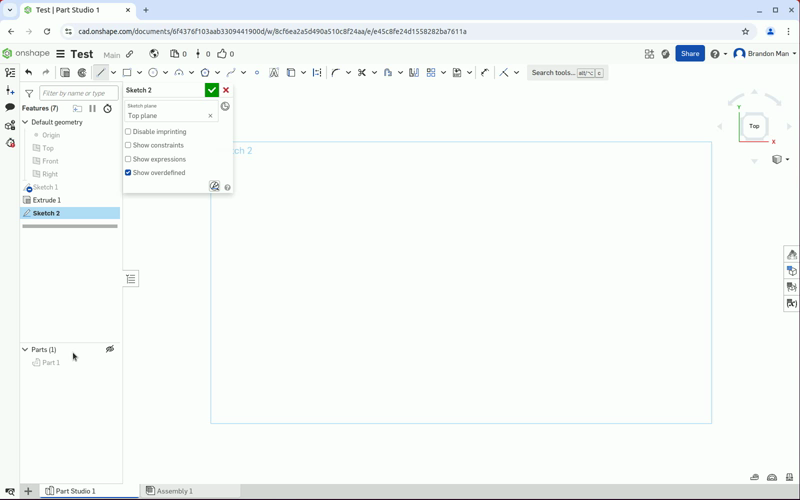
mouse_move(403, 342)
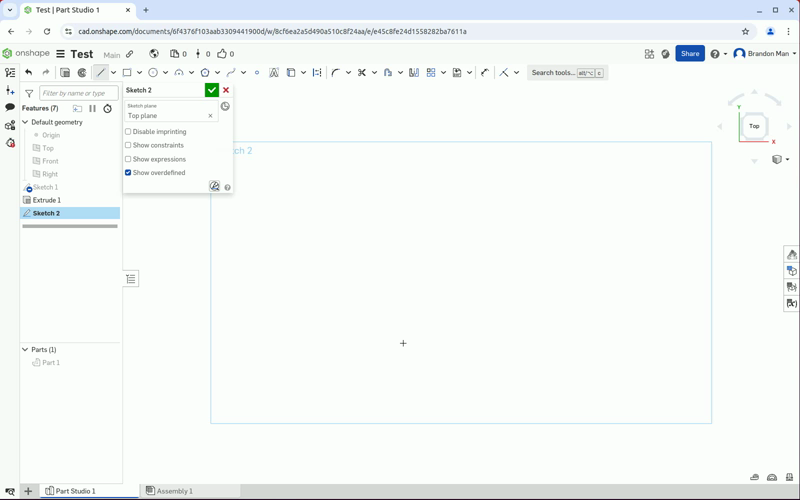
click(403, 342)
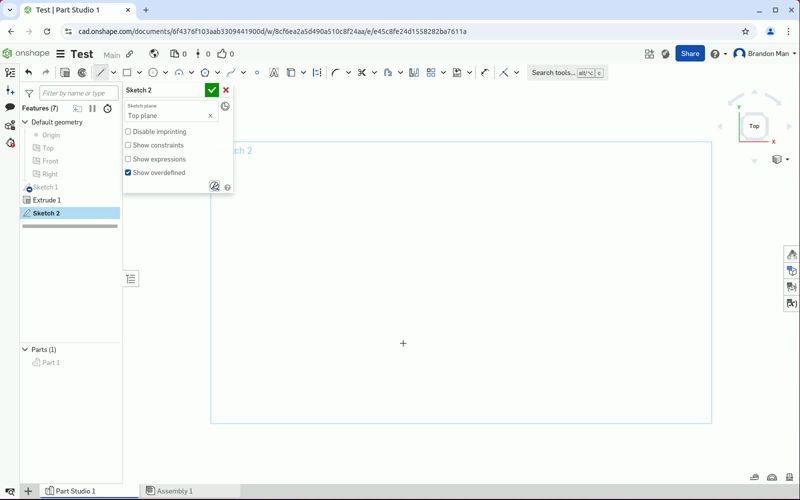
key_up(shift)
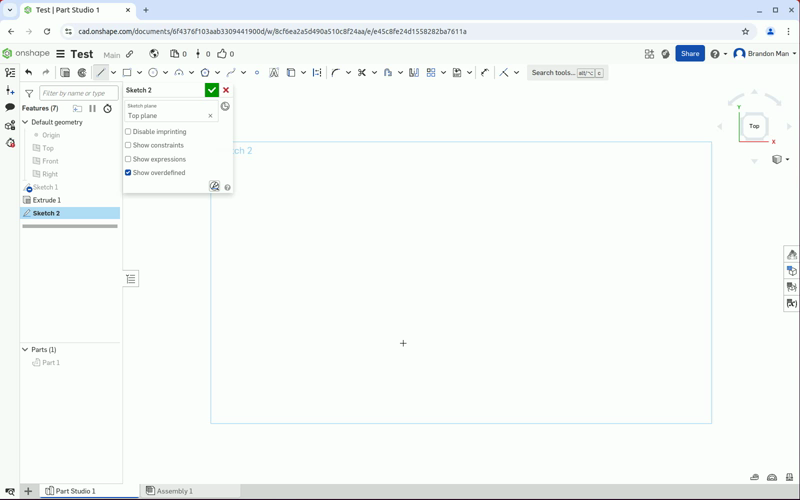
key_down(shift)
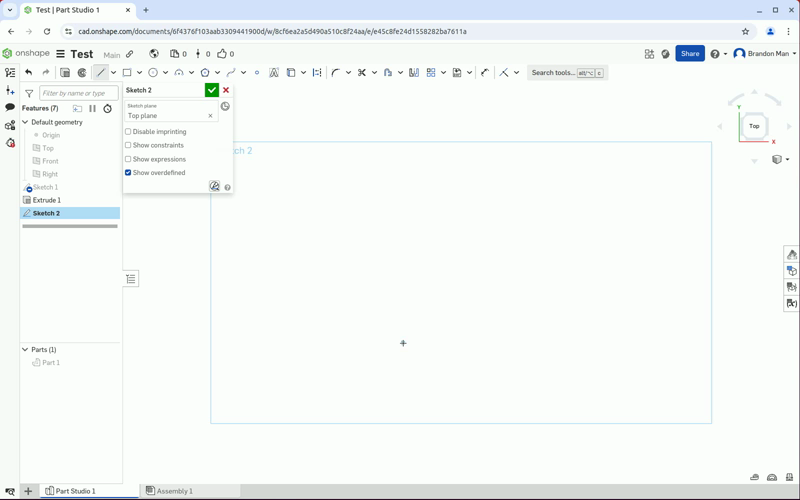
mouse_move(433, 342)
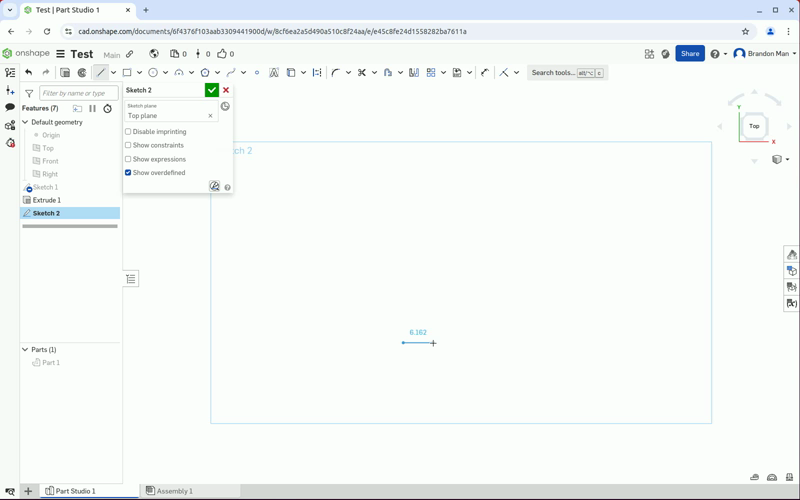
mouse_move(461, 342)
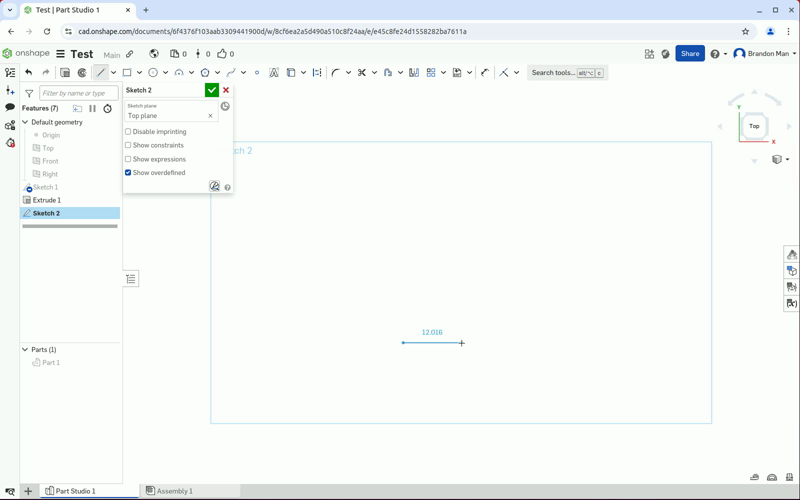
click(461, 342)
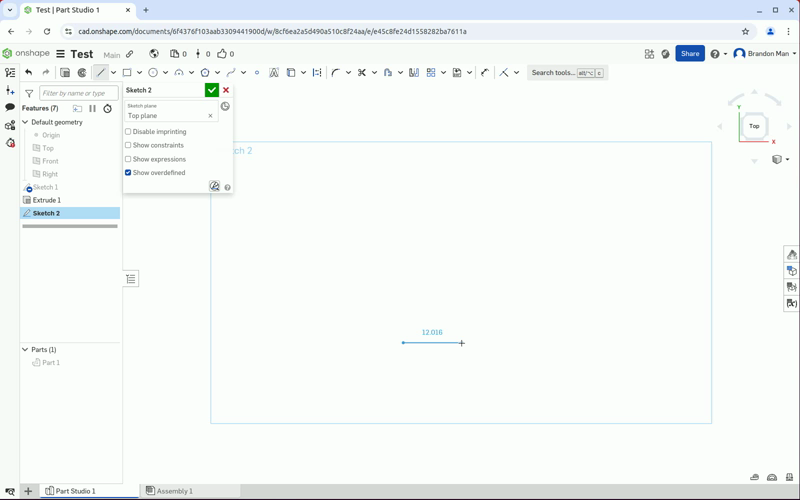
key_up(shift)
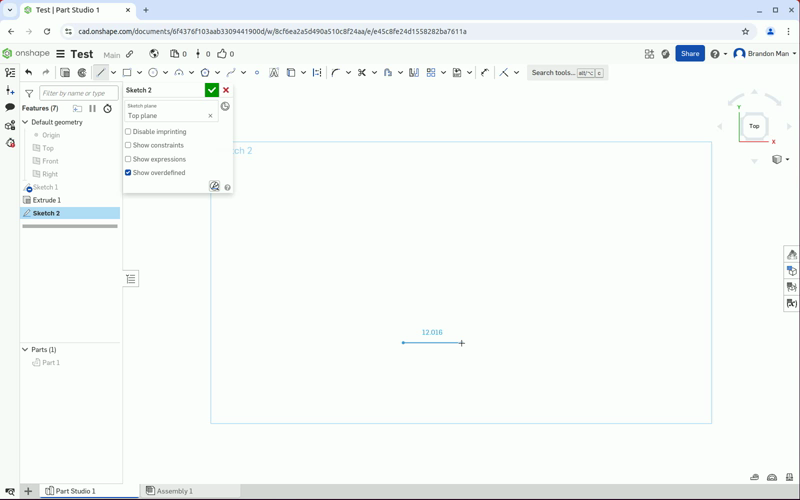
key_down(shift)
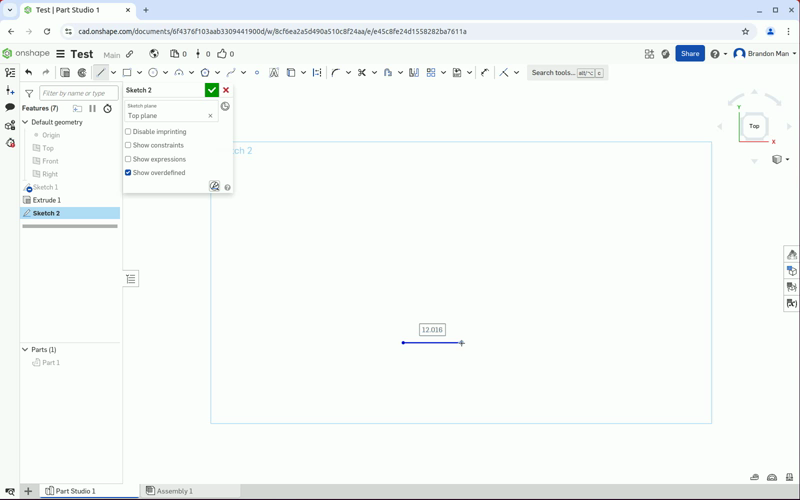
mouse_move(461, 282)
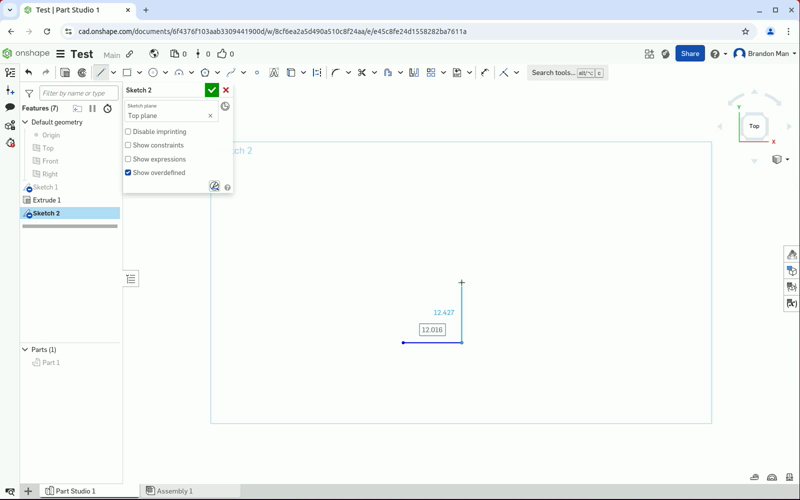
click(461, 282)
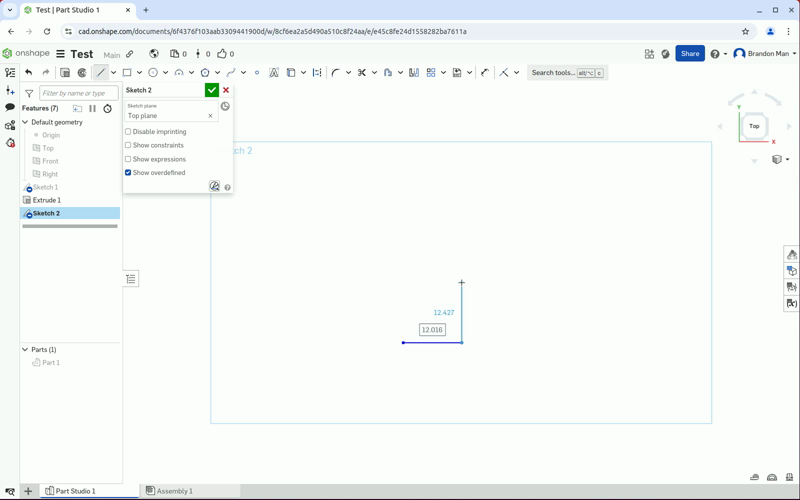
key_up(shift)
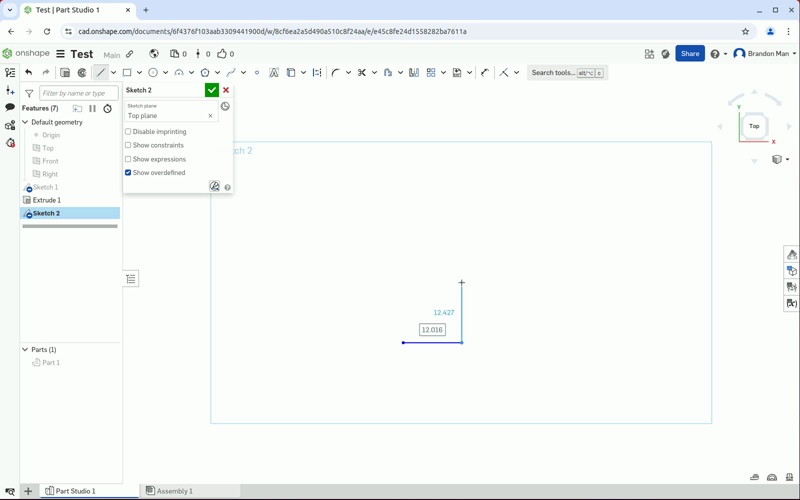
key_down(shift)
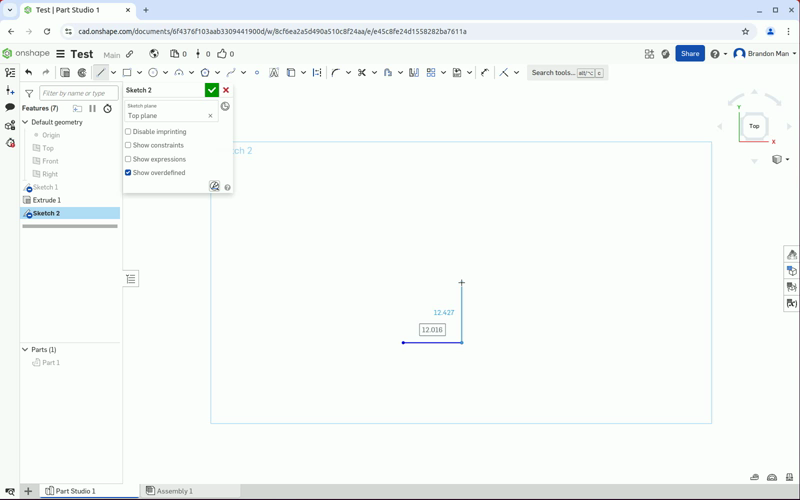
mouse_move(491, 282)
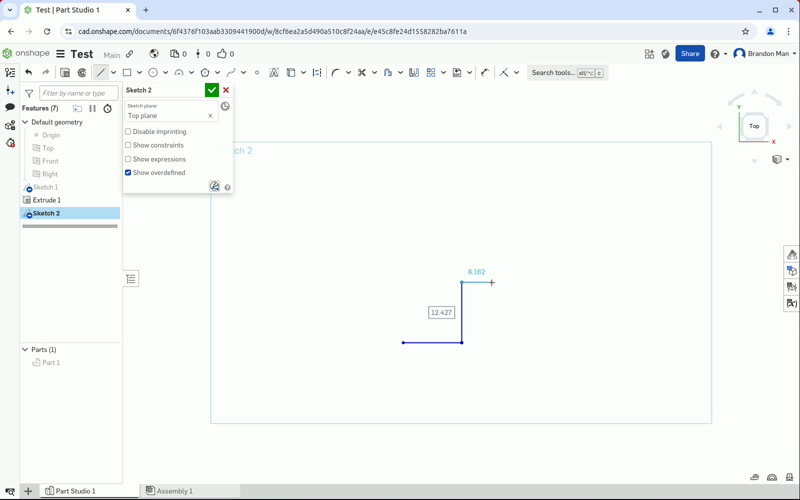
mouse_move(403, 282)
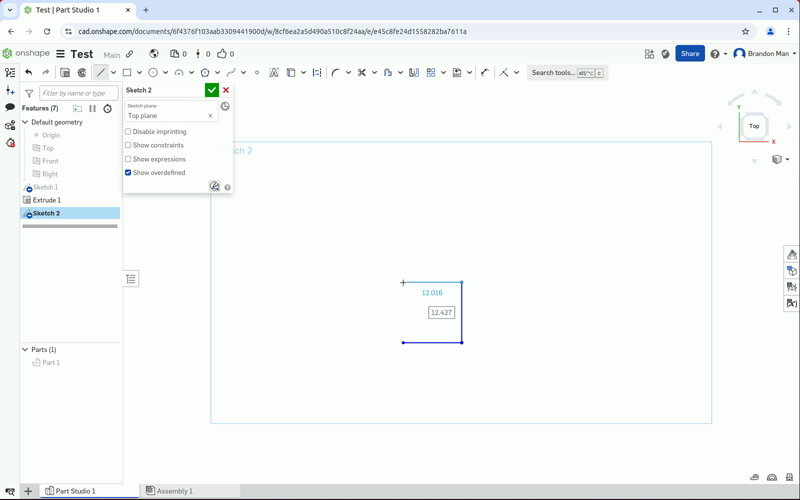
click(403, 282)
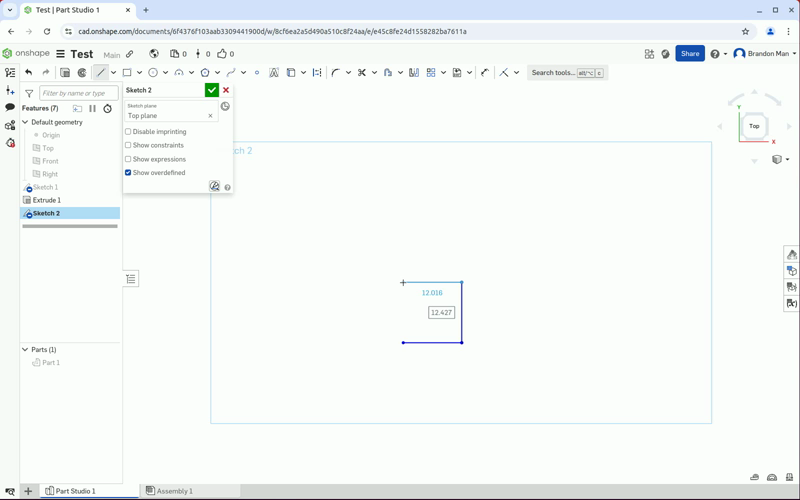
key_up(shift)
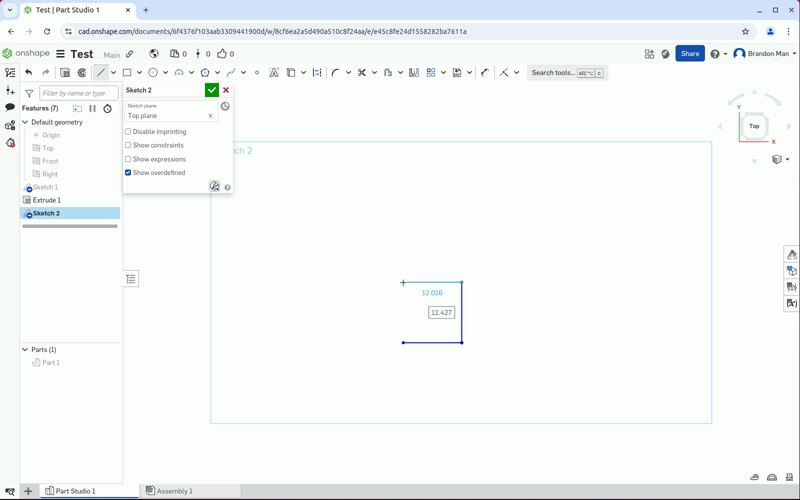
key_down(shift)
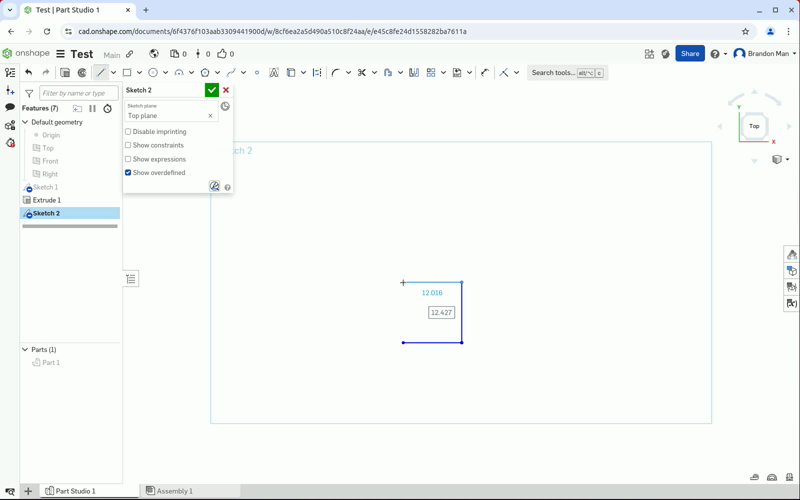
mouse_move(403, 342)
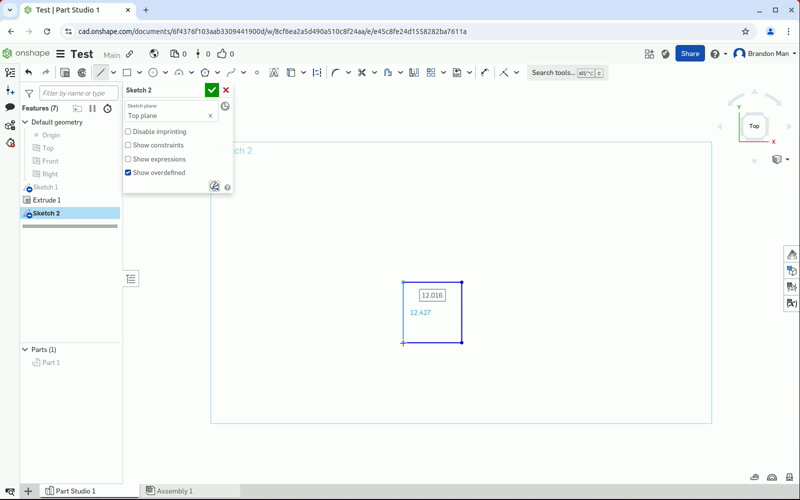
key_up(shift)
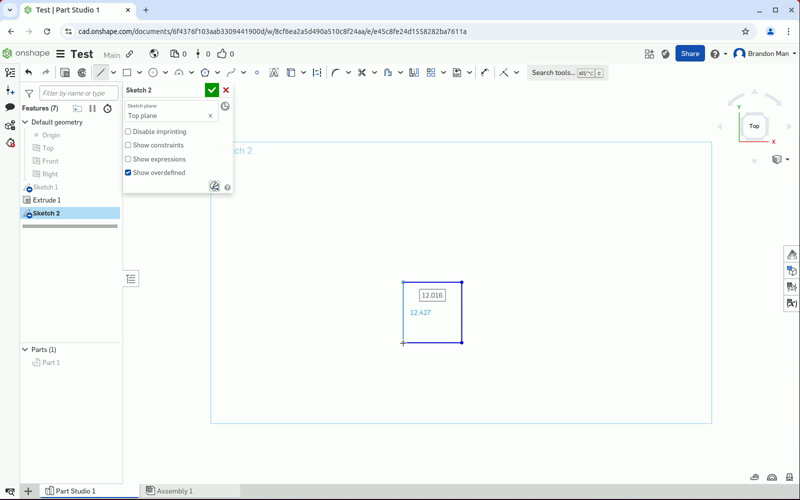
click(403, 342)
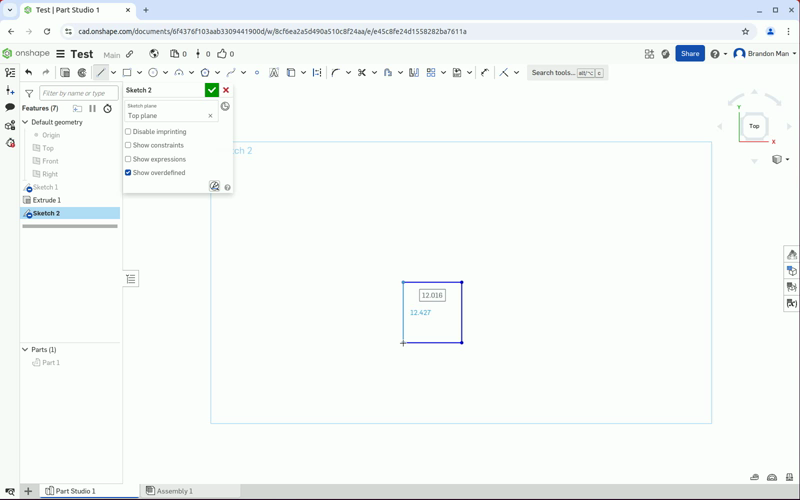
key(esc)
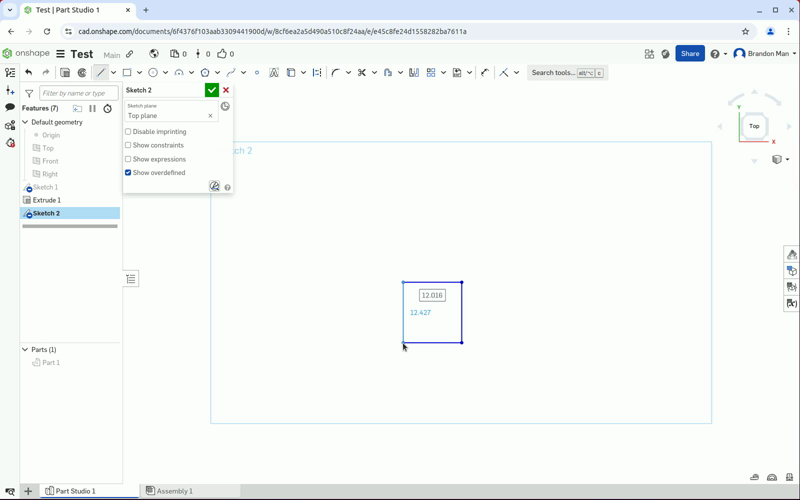
mouse_move(430, 319)
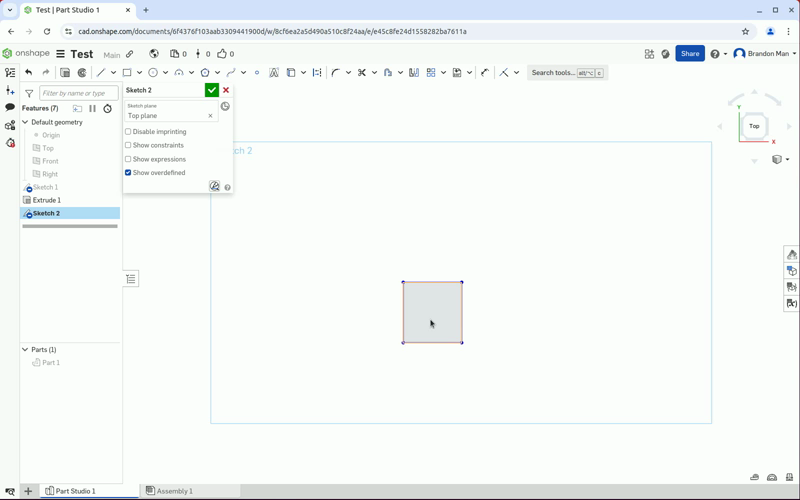
click(430, 319)
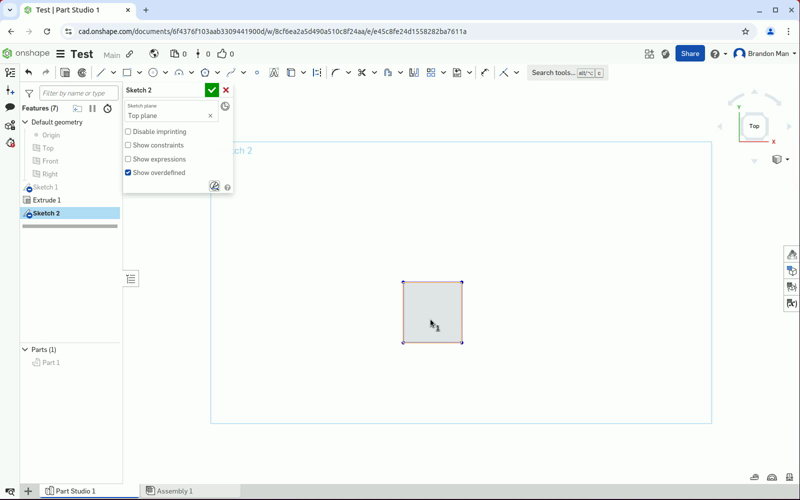
mouse_move(73, 352)
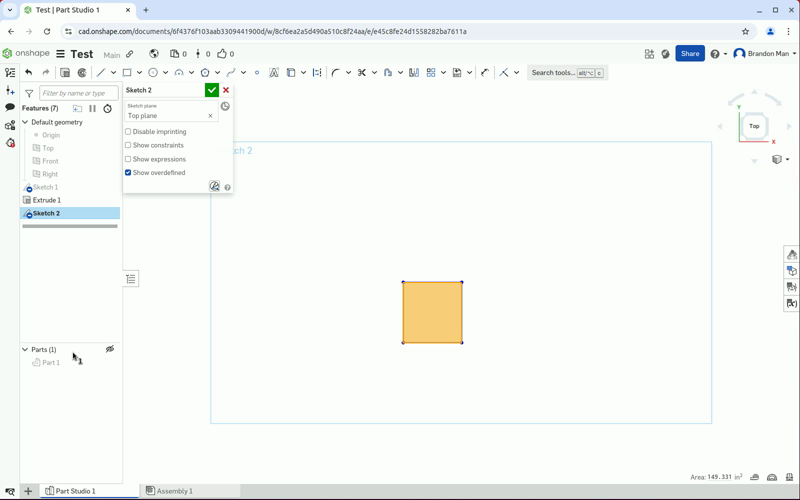
key(shift+y)
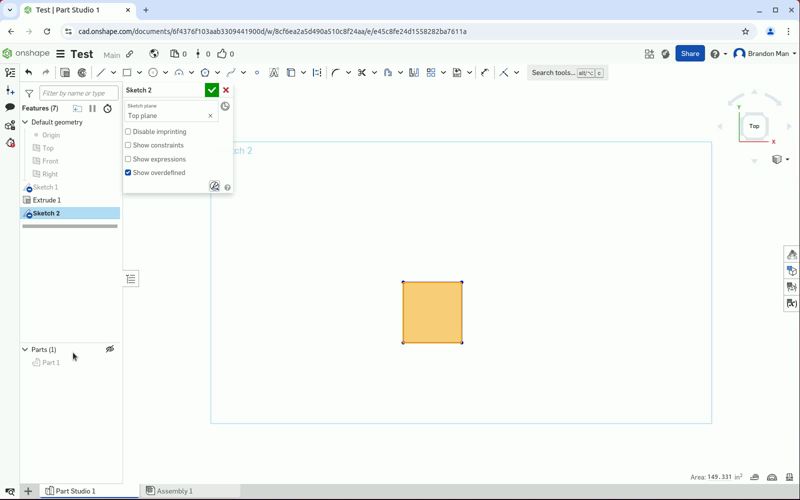
key(shift+e)
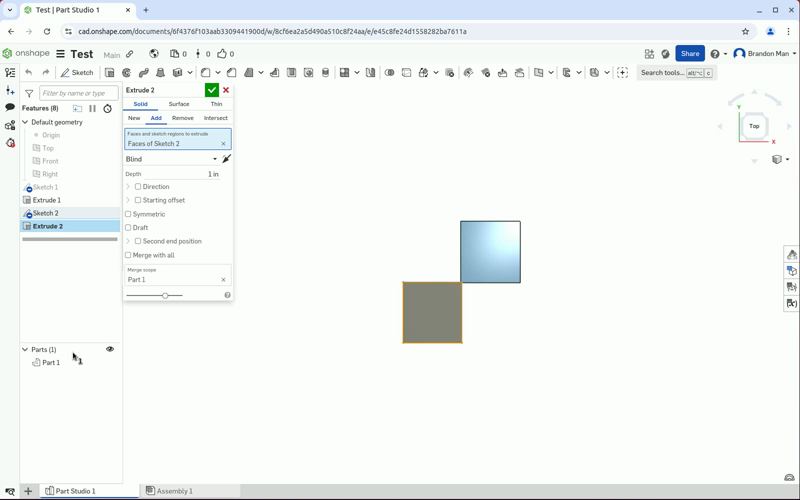
mouse_move(143, 106)
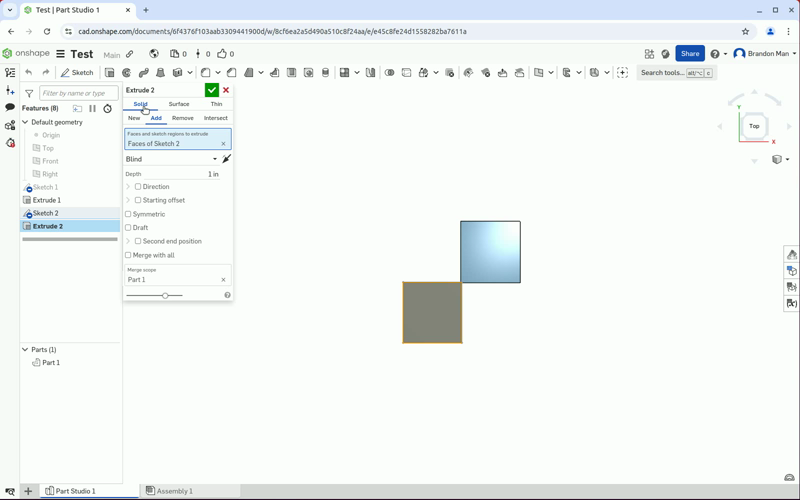
click(143, 106)
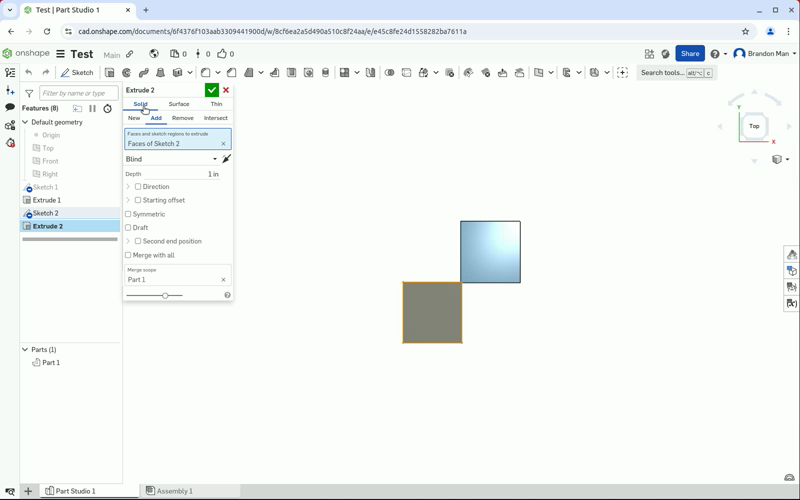
mouse_move(137, 120)
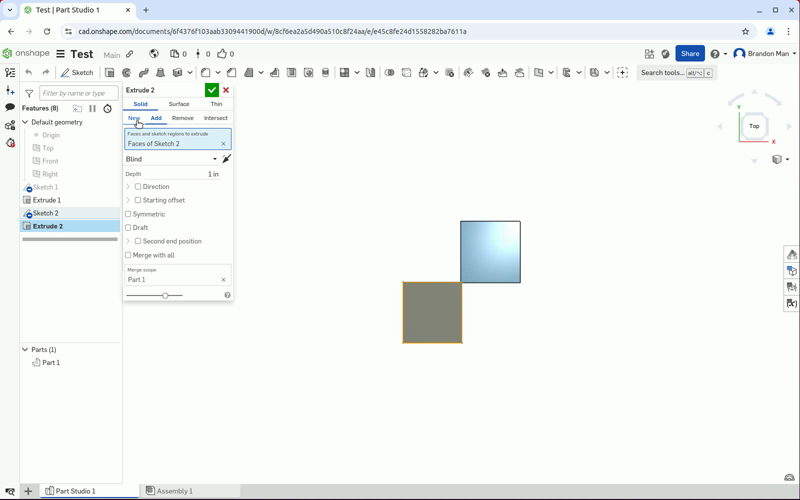
click(137, 120)
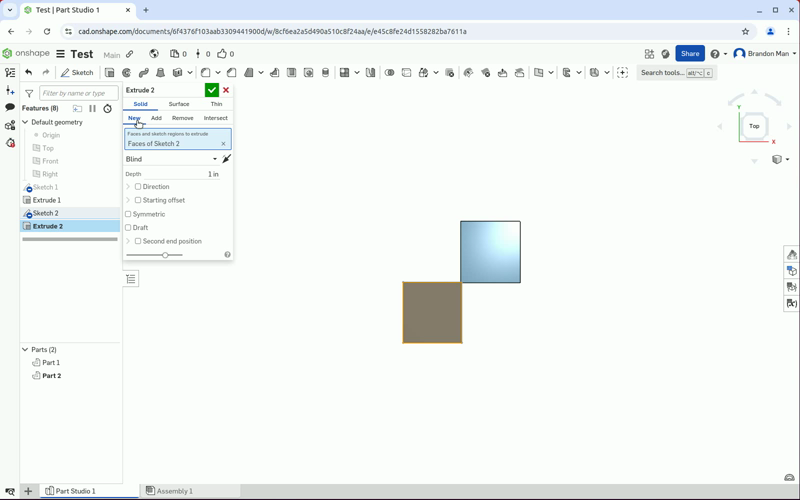
key(tab, 4)
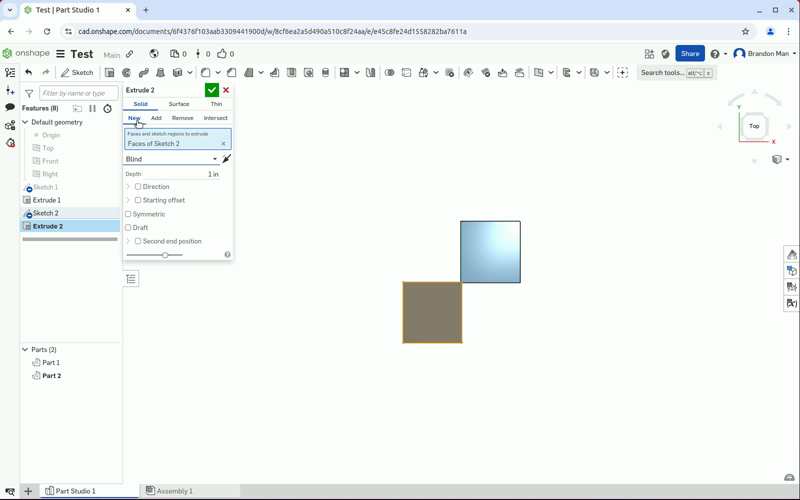
text(10.832)
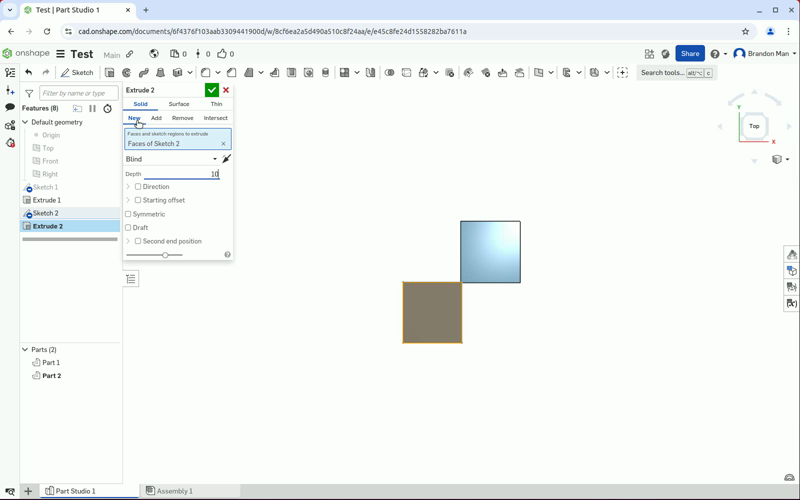
key(enter)
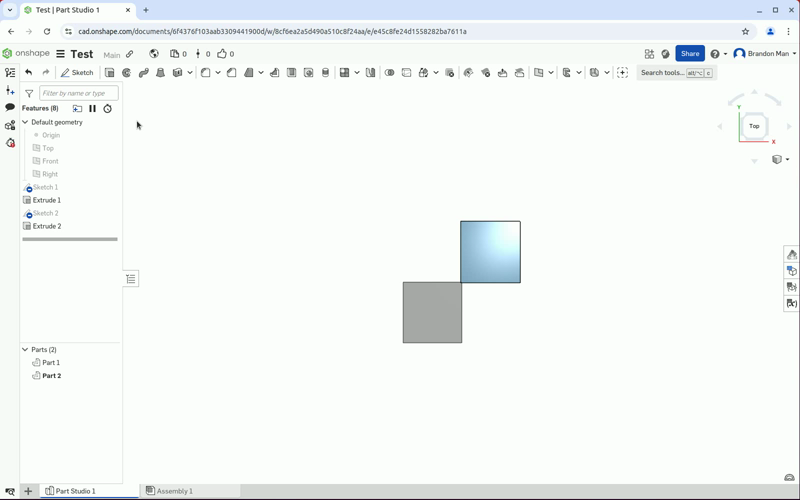
key(shift+h)
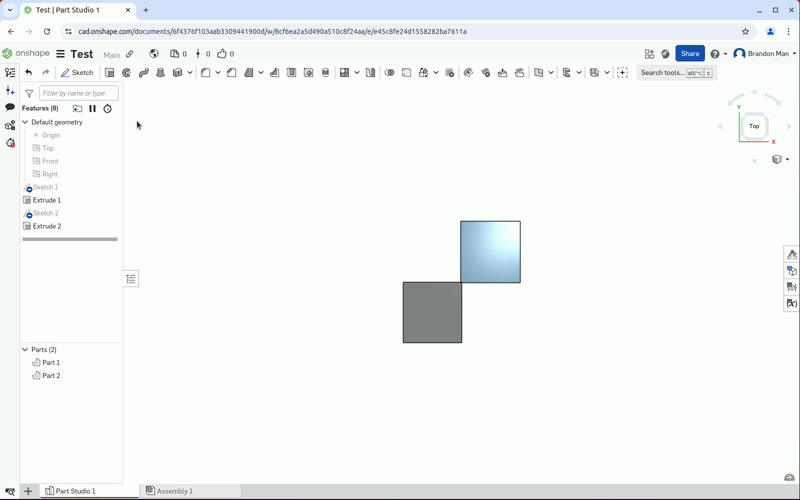
key(shift+h)
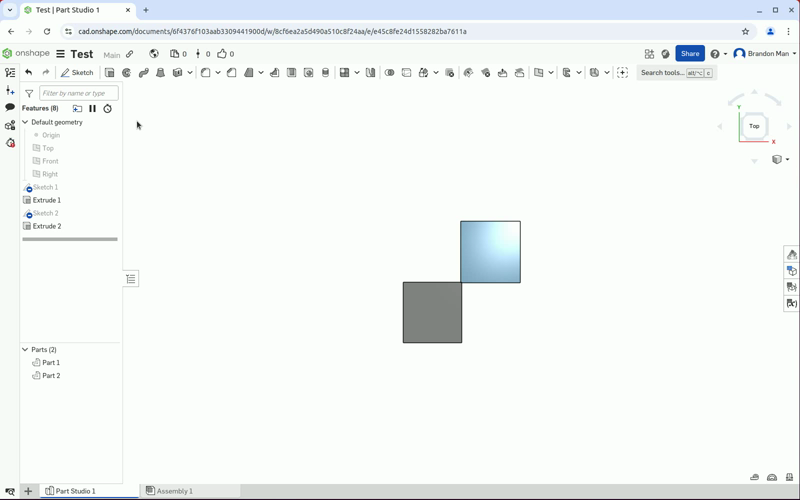
mouse_move(73, 189)
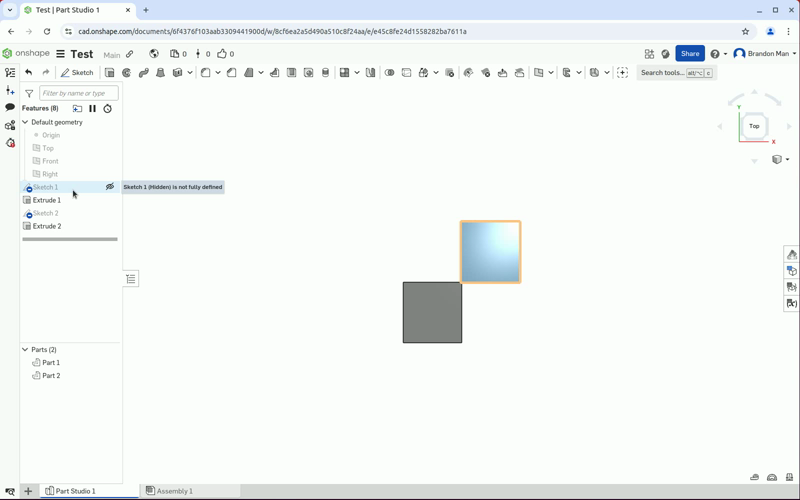
click(73, 189)
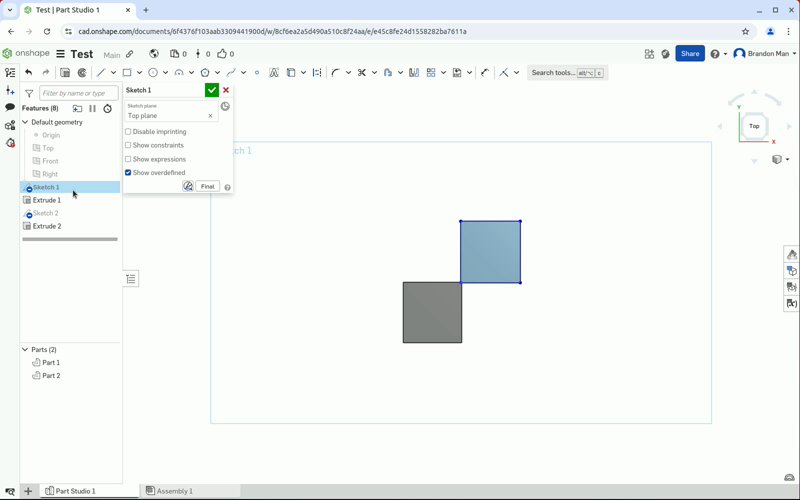
mouse_move(229, 92)
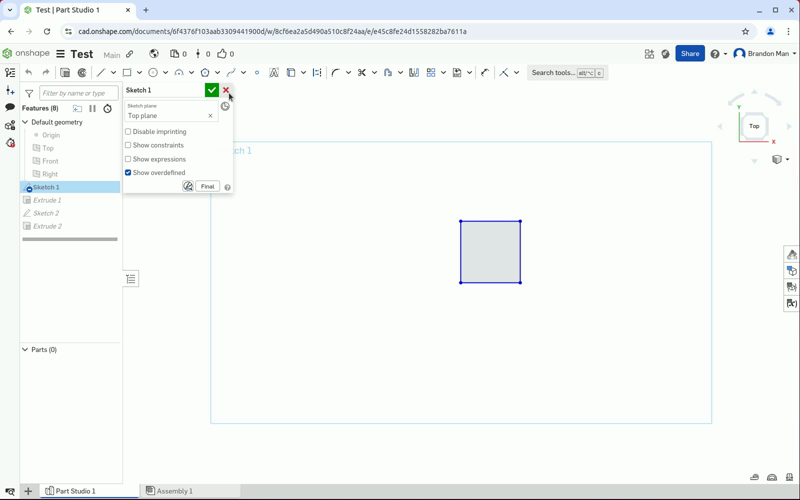
click(229, 92)
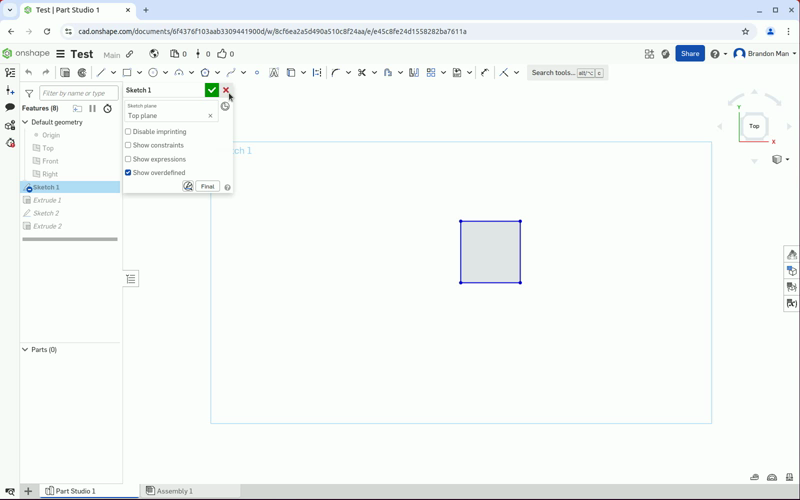
key(shift+s)
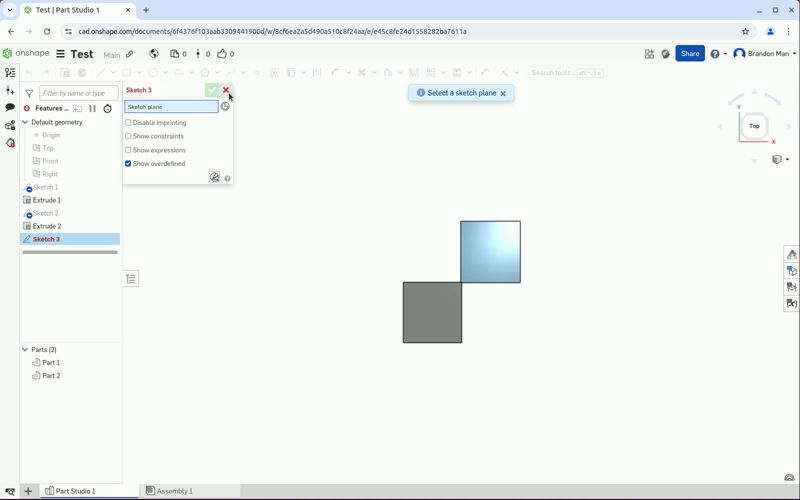
mouse_move(73, 150)
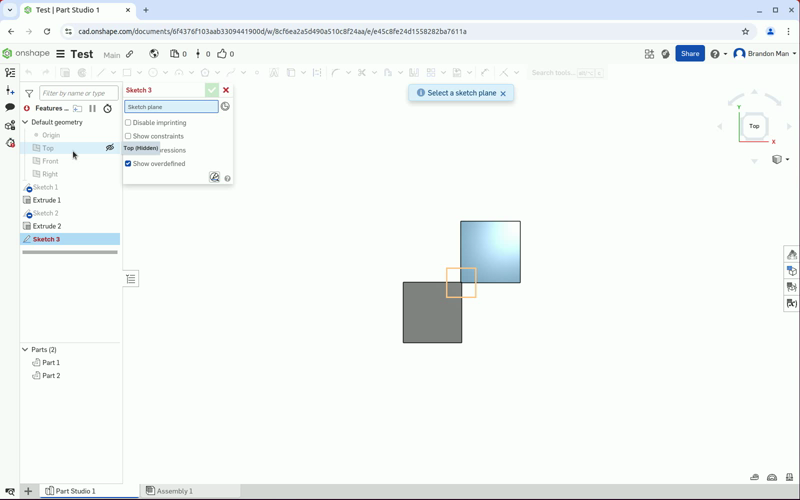
click(73, 150)
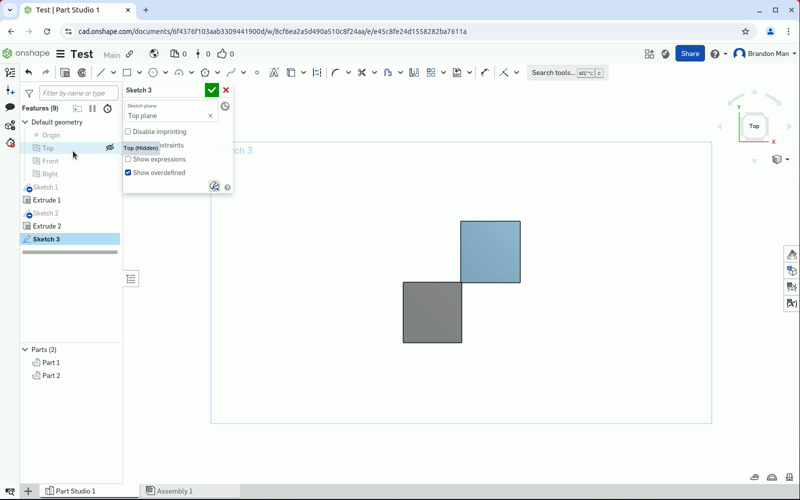
mouse_move(73, 352)
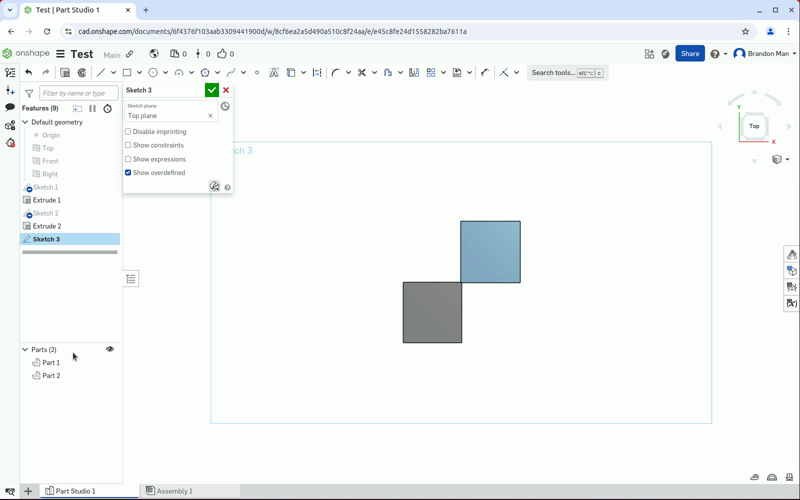
key(y)
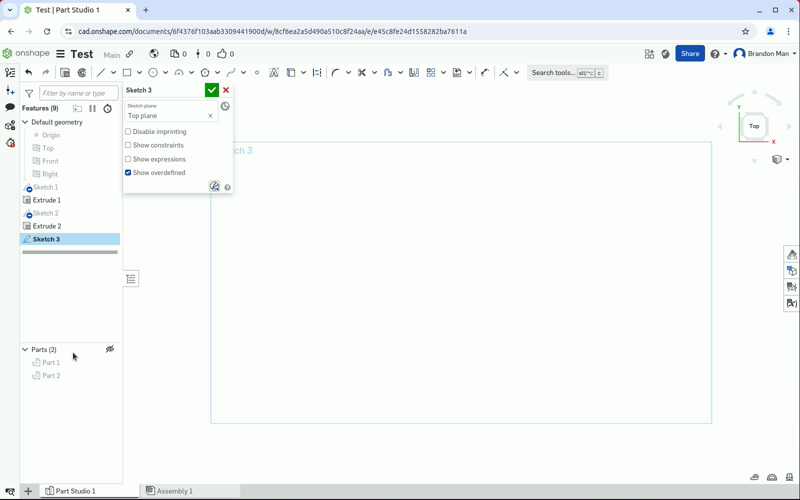
key(l)
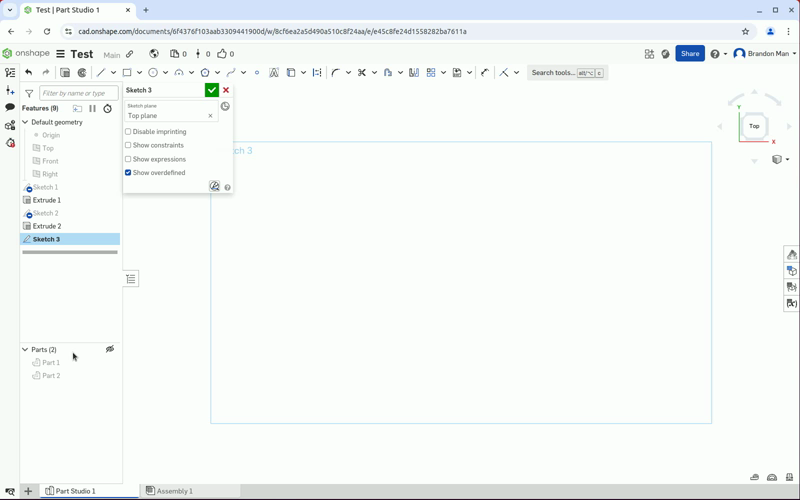
key_down(shift)
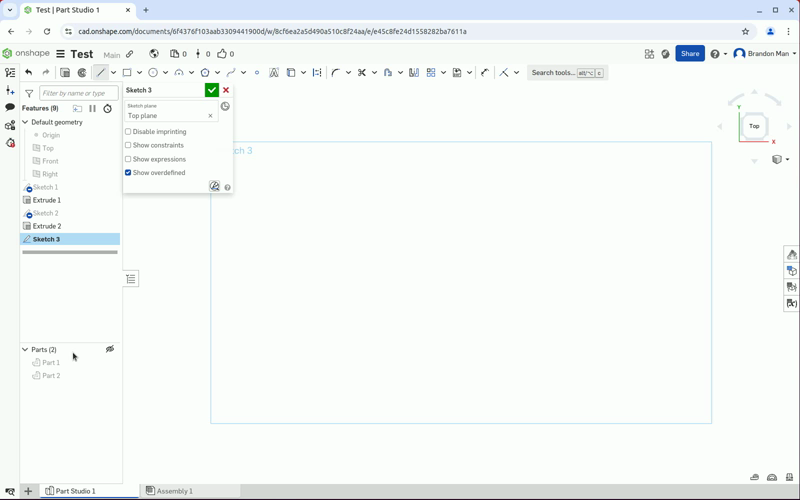
mouse_move(403, 282)
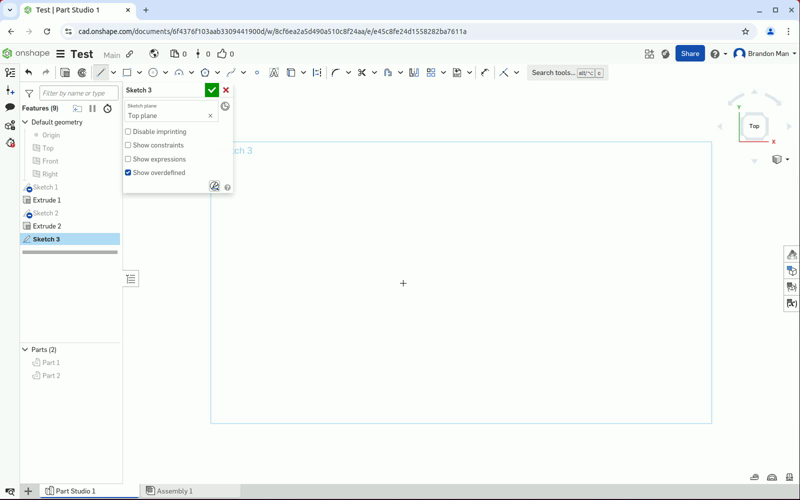
click(403, 282)
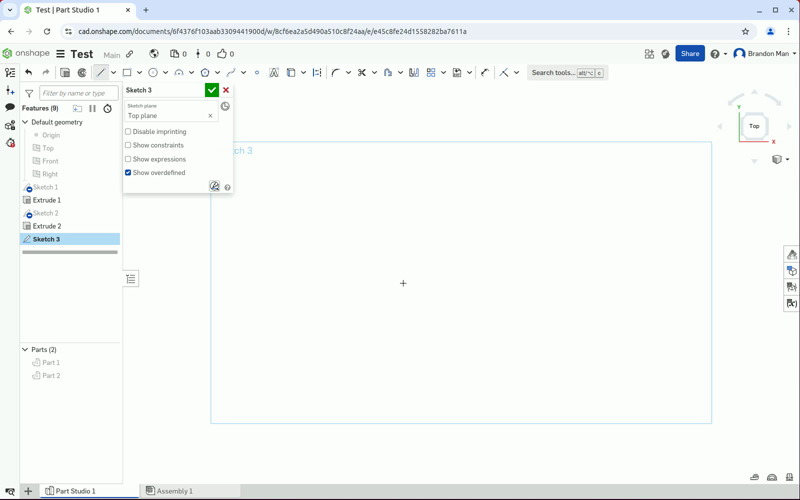
key_up(shift)
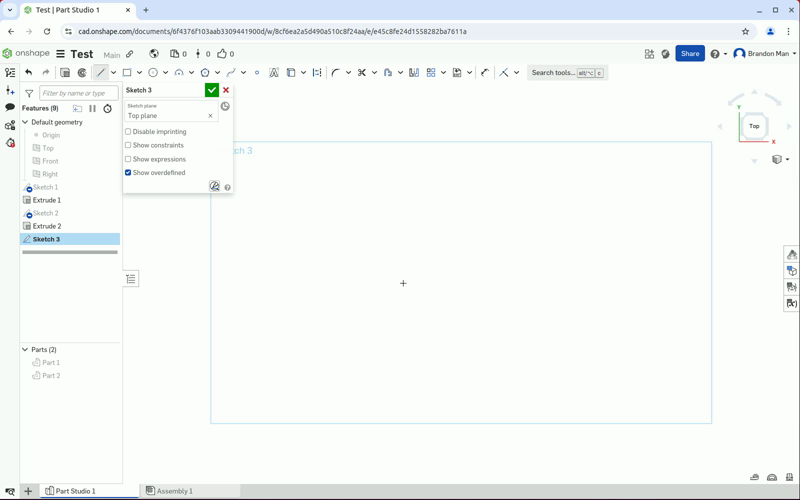
key_down(shift)
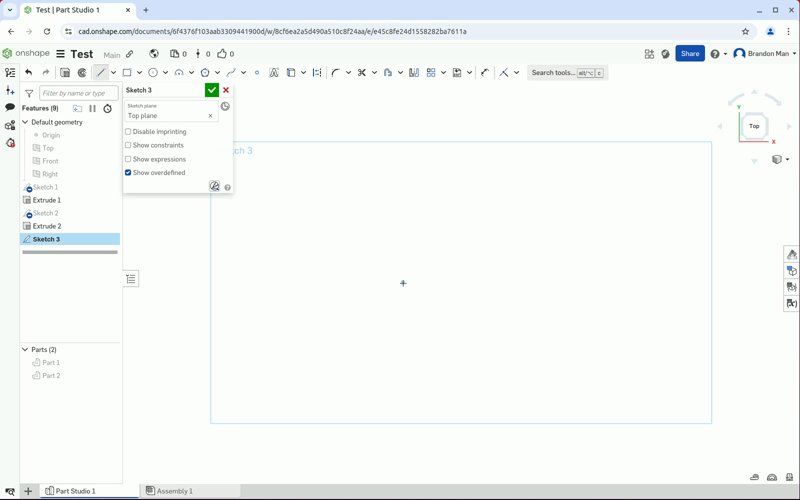
mouse_move(433, 282)
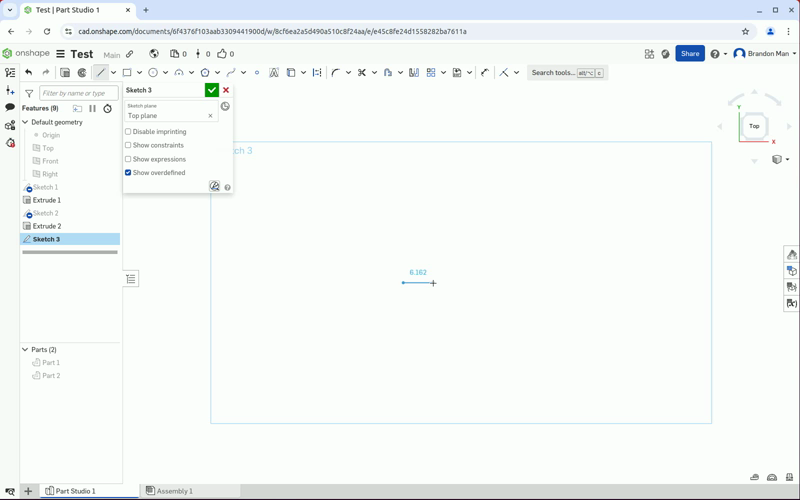
mouse_move(461, 282)
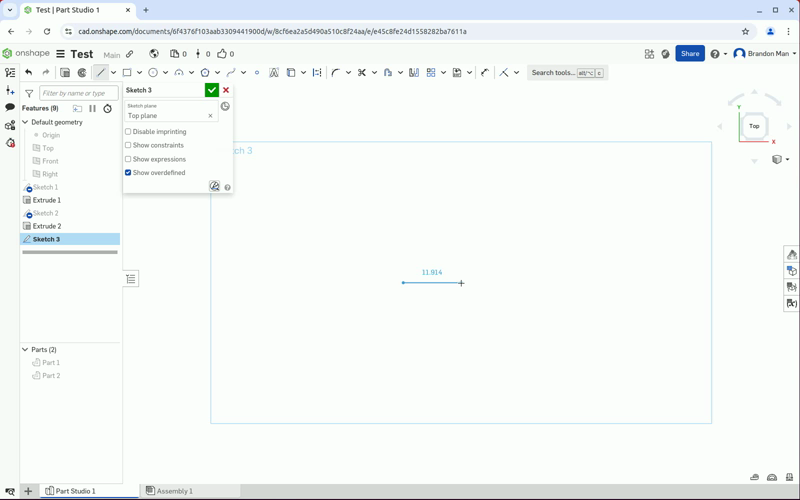
click(461, 282)
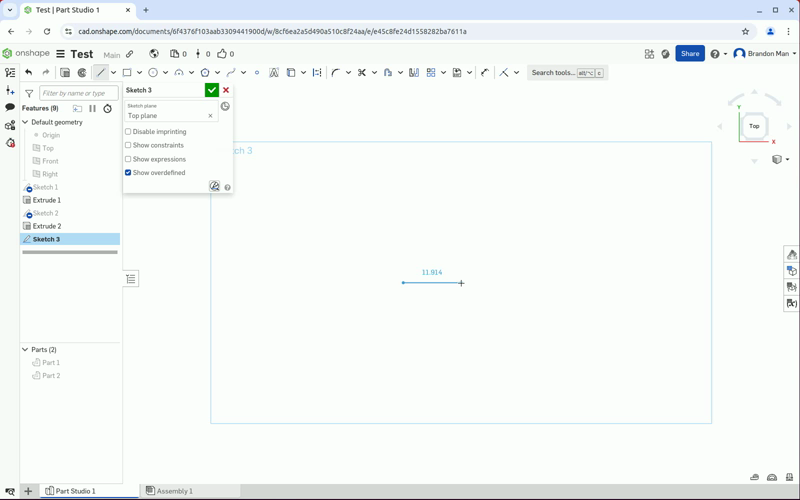
key_up(shift)
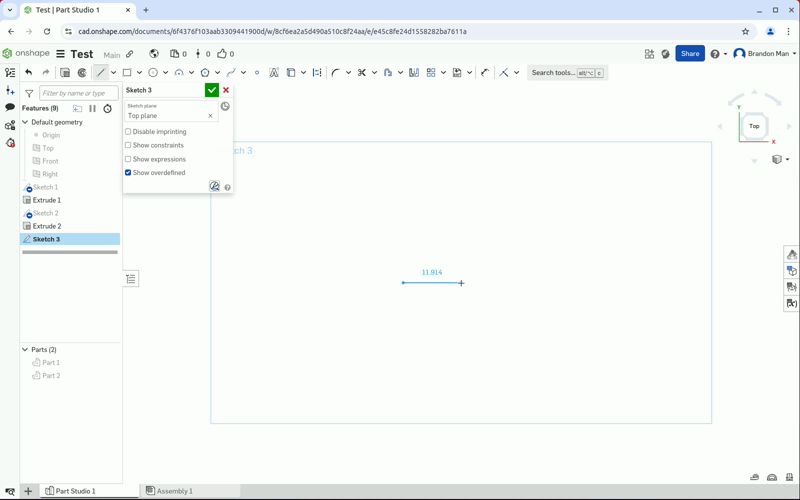
key_down(shift)
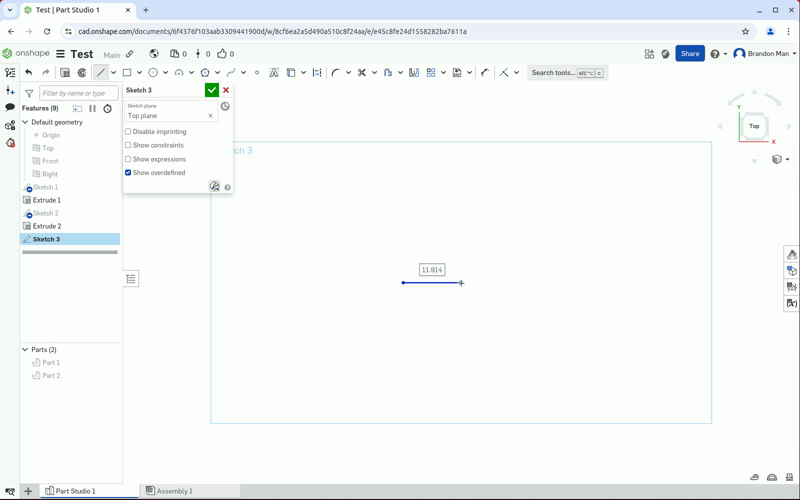
mouse_move(461, 220)
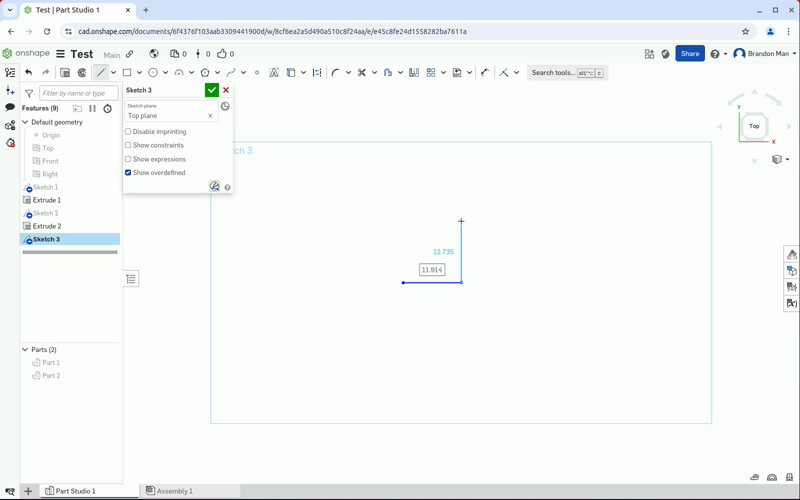
click(461, 220)
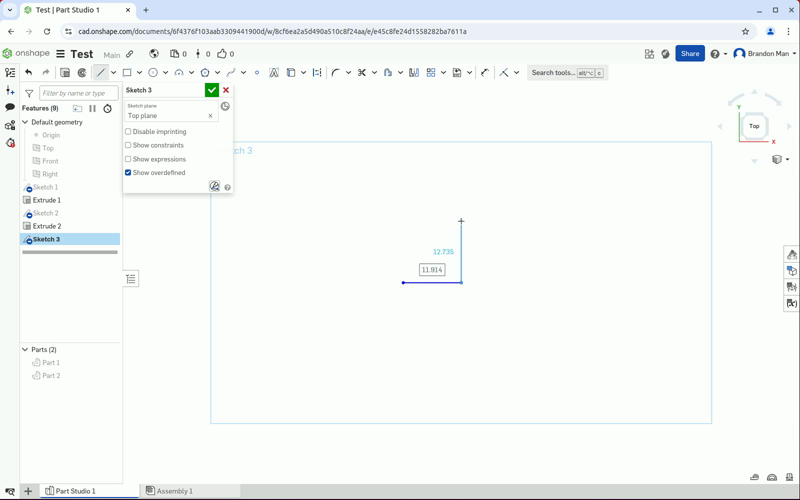
key_up(shift)
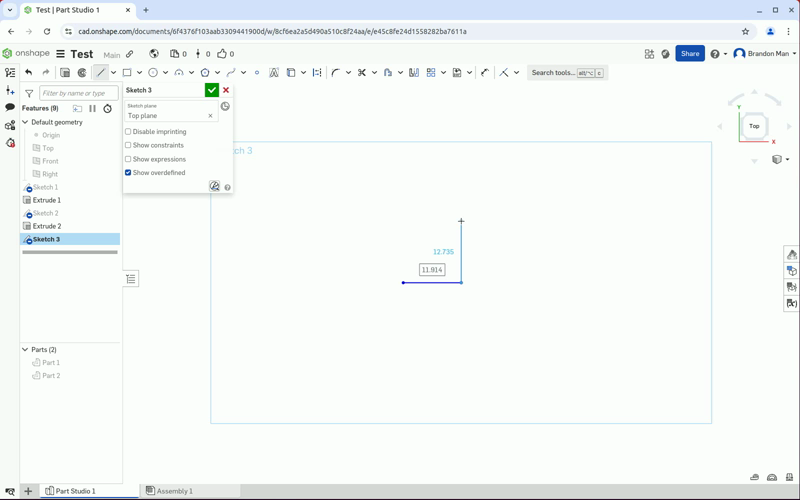
key_down(shift)
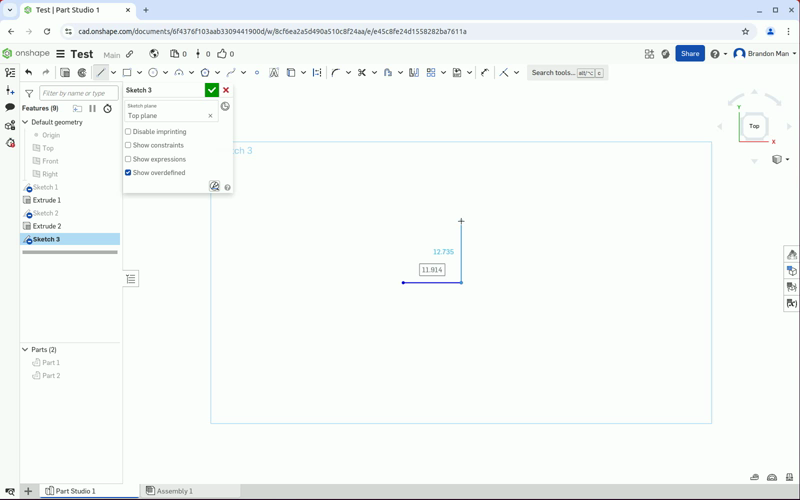
mouse_move(491, 220)
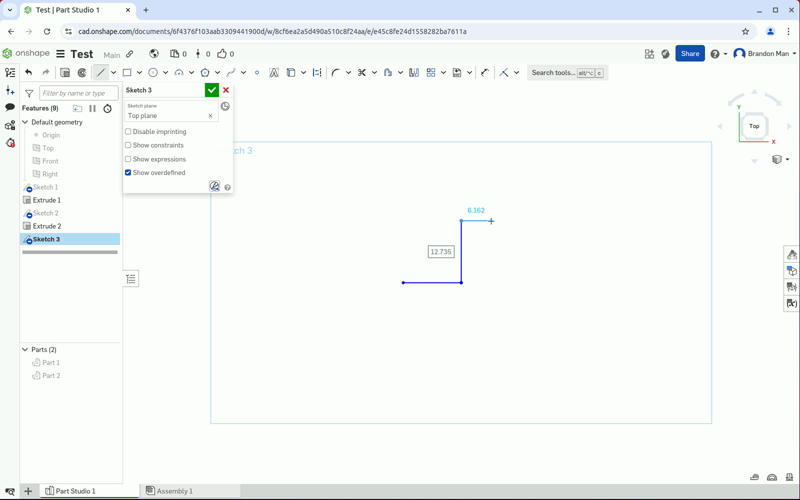
mouse_move(461, 220)
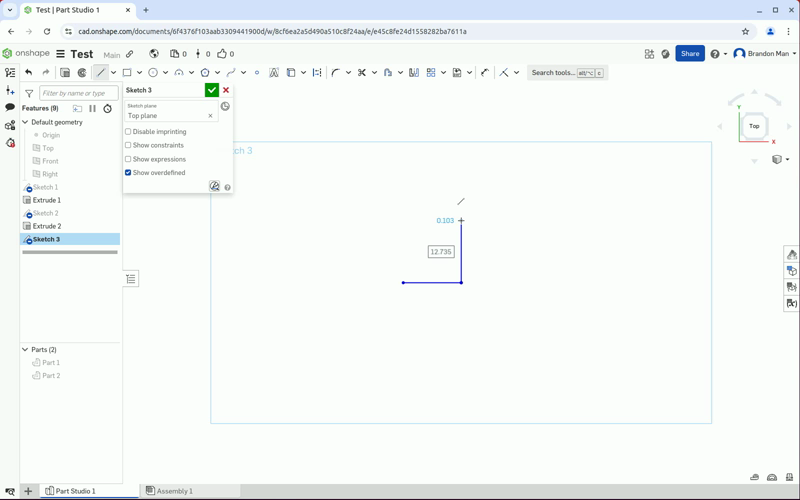
scroll(6)
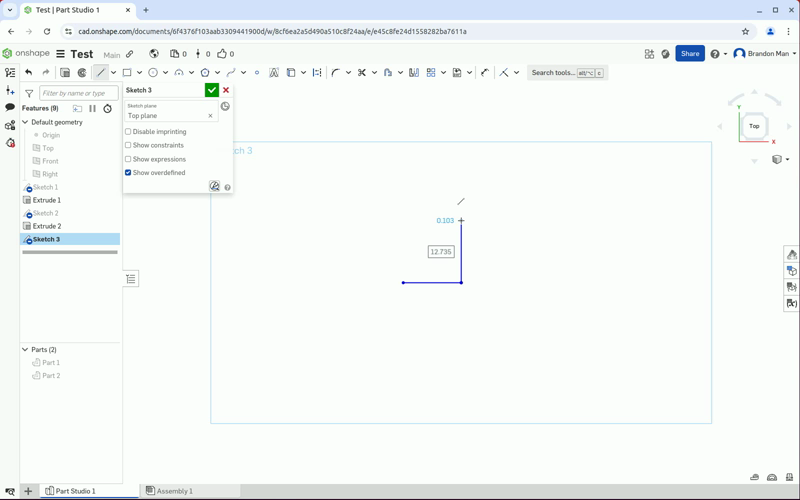
scroll(6)
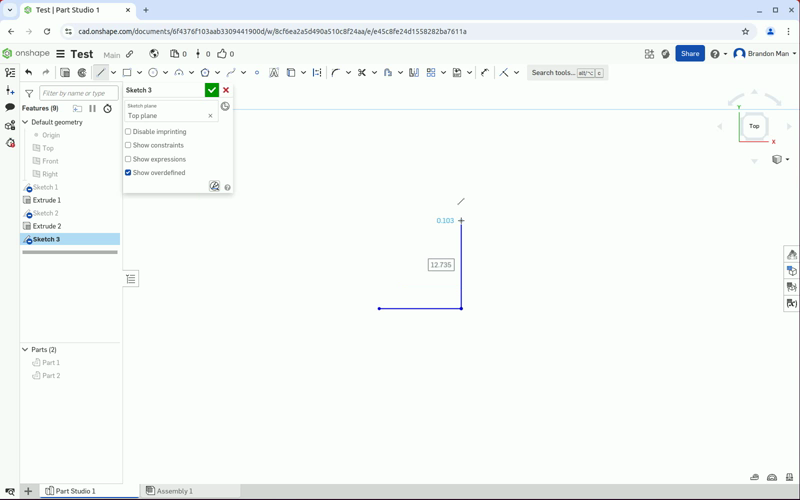
scroll(6)
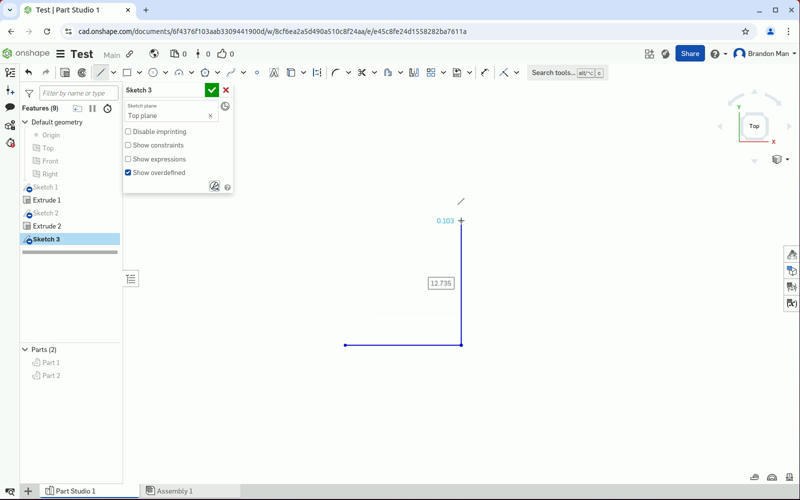
scroll(6)
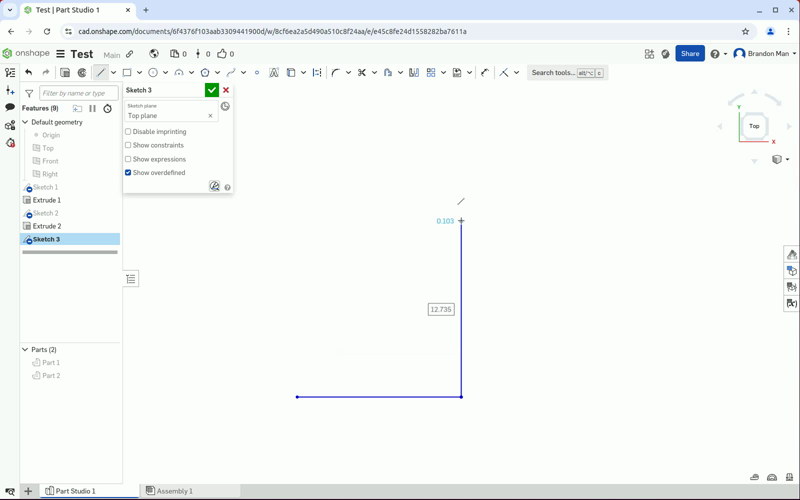
scroll(6)
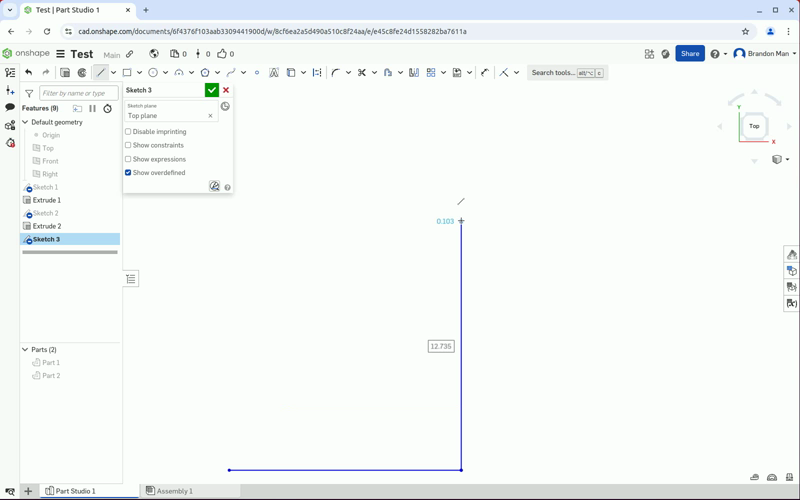
scroll(6)
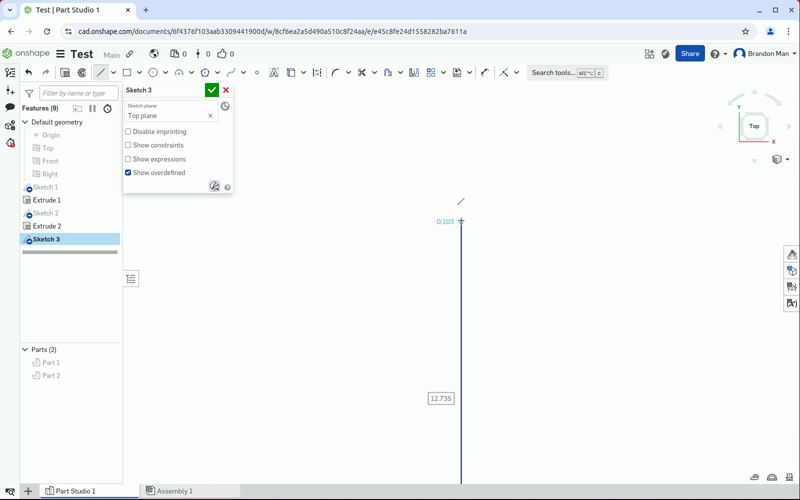
scroll(6)
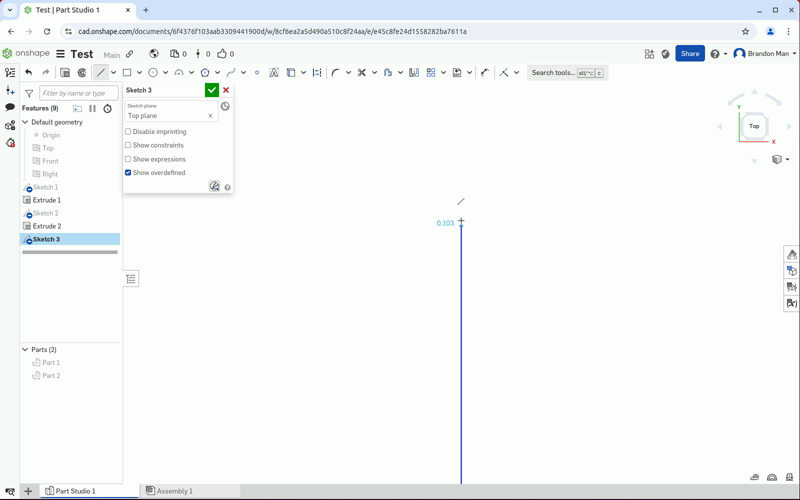
click(461, 220)
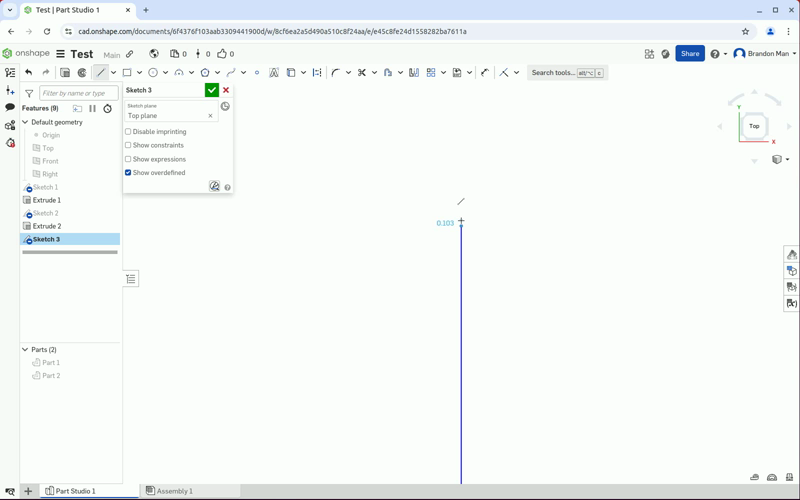
scroll(-6)
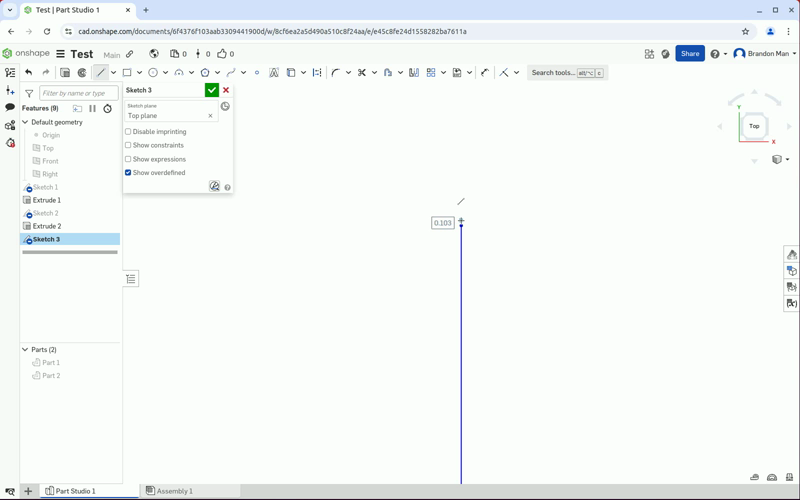
scroll(-6)
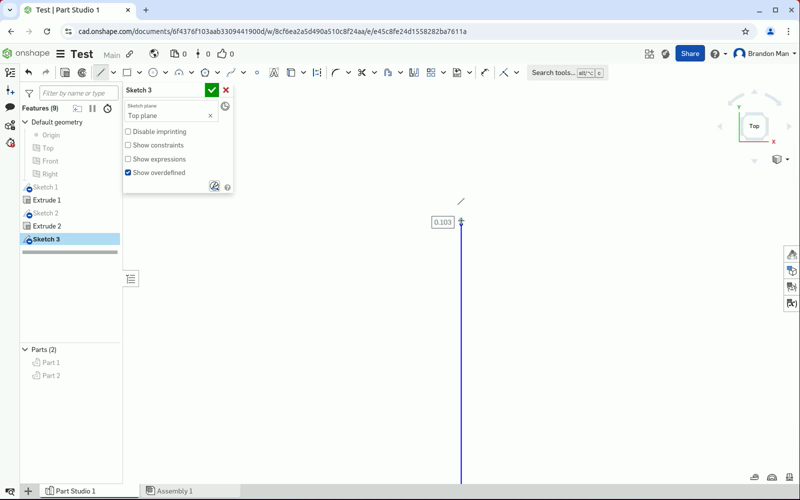
scroll(-6)
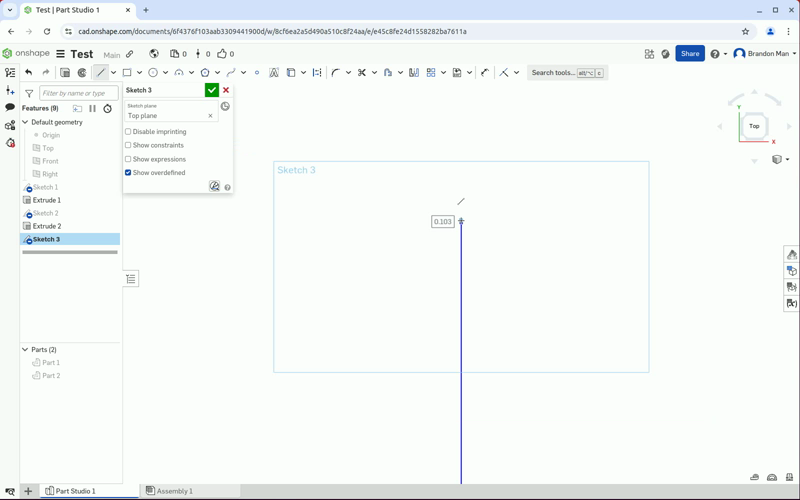
scroll(-6)
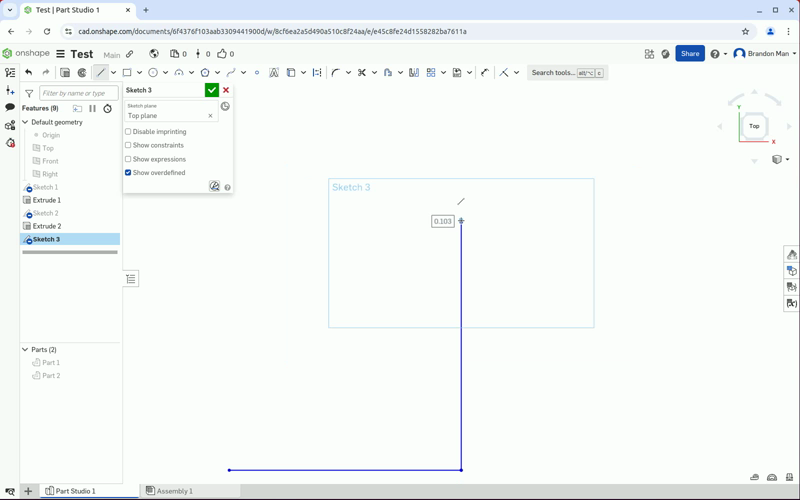
scroll(-6)
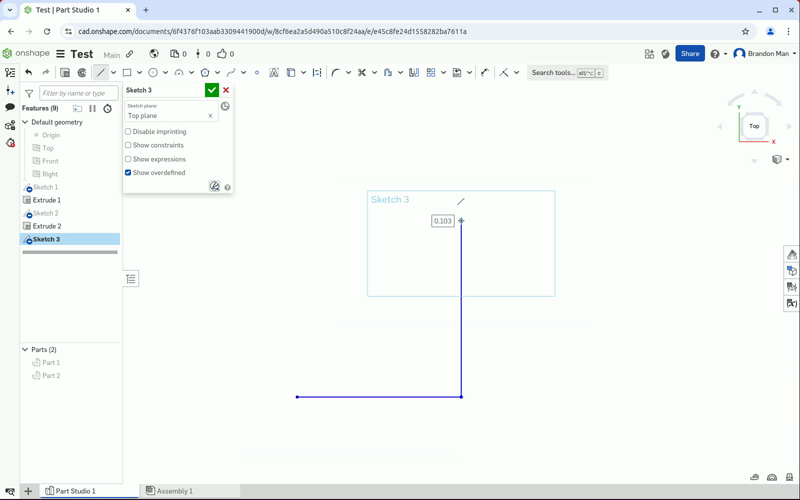
scroll(-6)
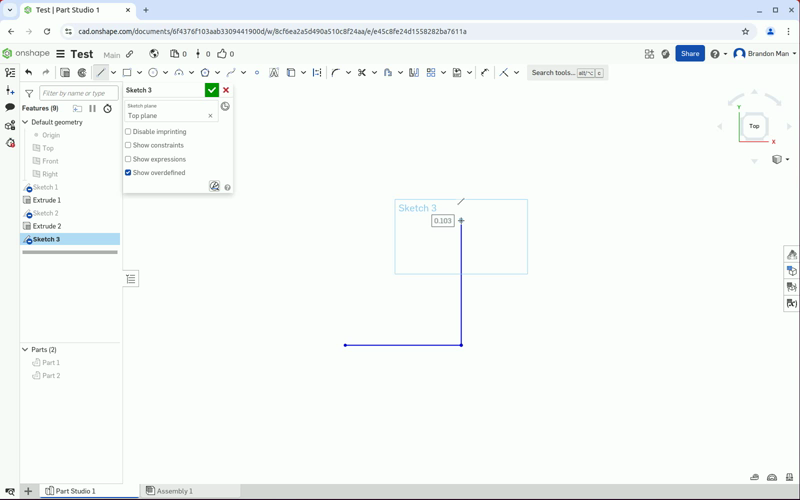
scroll(-6)
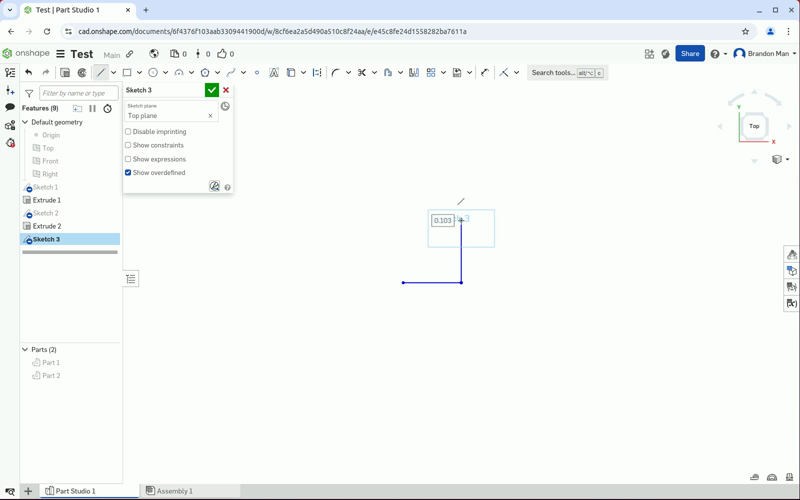
key_up(shift)
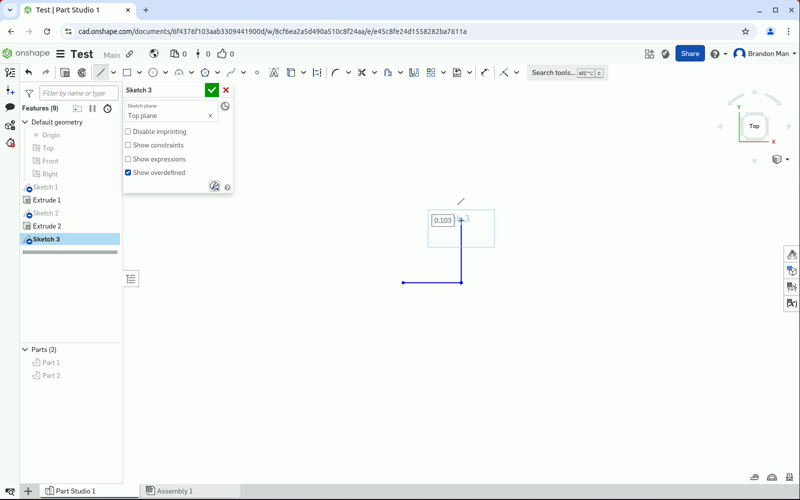
key_down(shift)
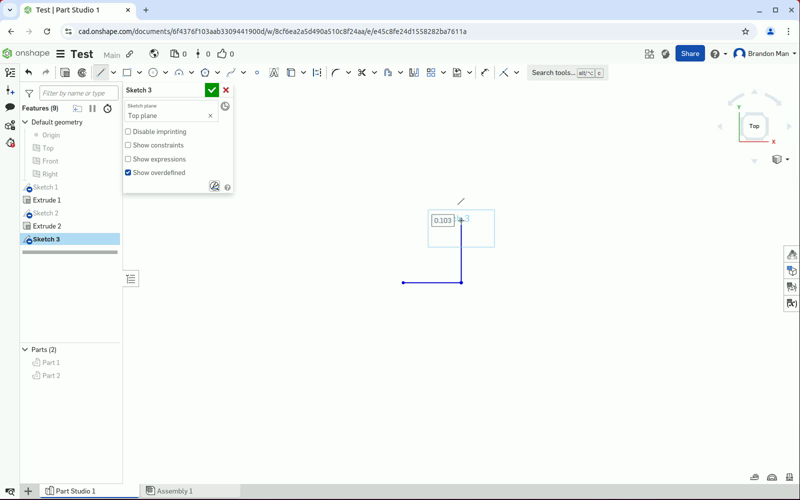
mouse_move(491, 220)
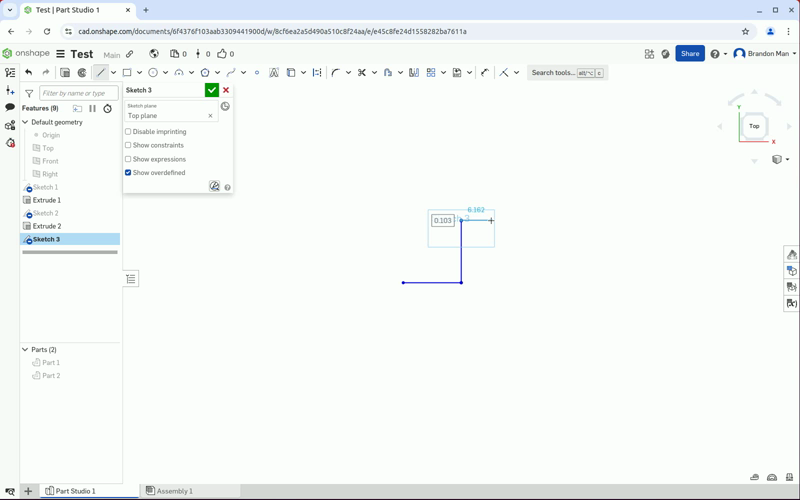
mouse_move(403, 220)
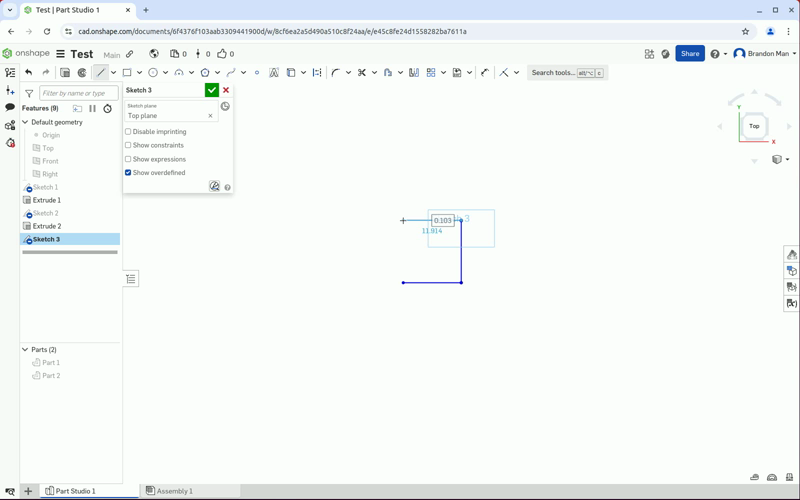
click(403, 220)
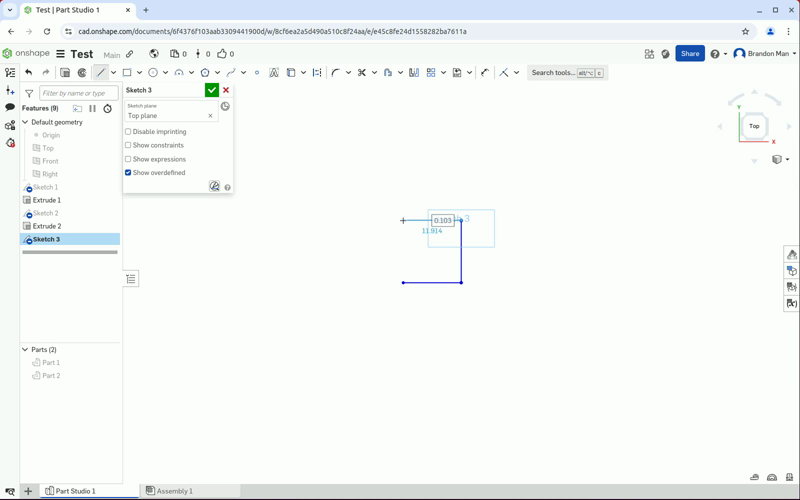
key_up(shift)
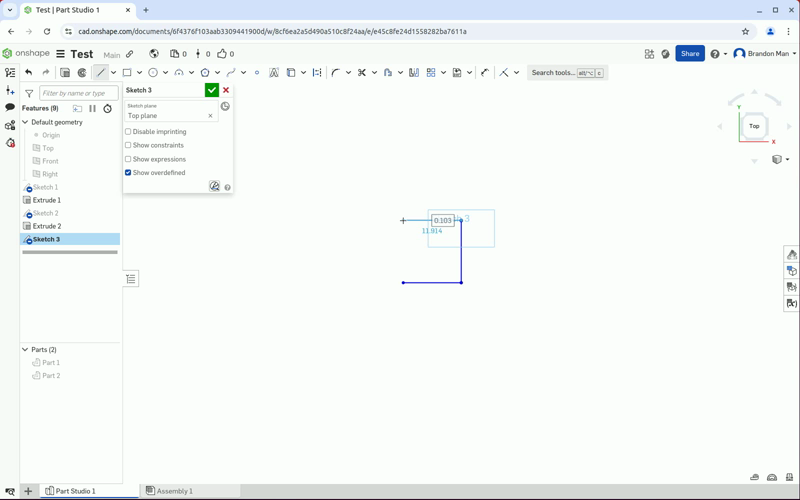
key_down(shift)
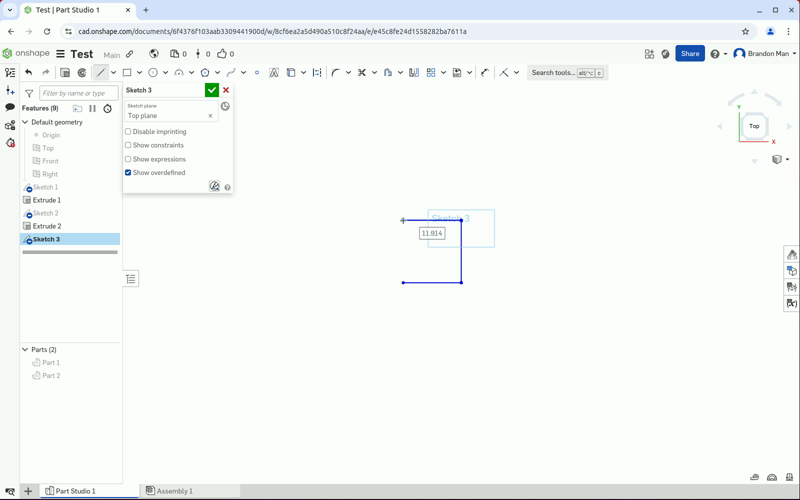
mouse_move(403, 282)
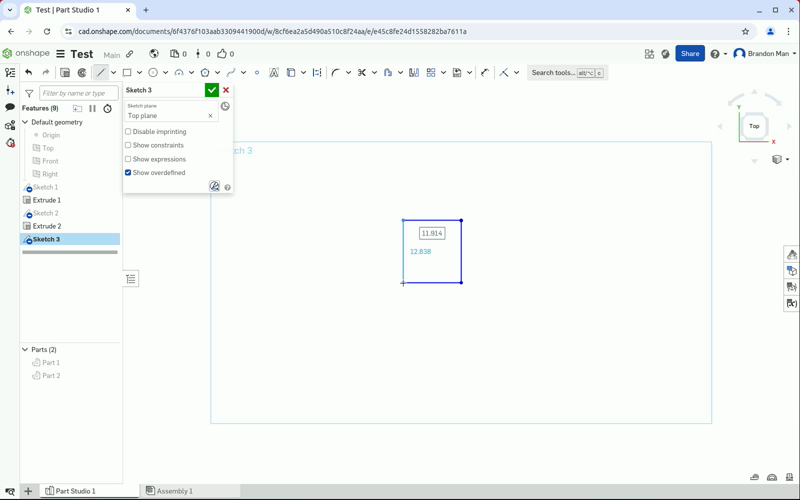
key_up(shift)
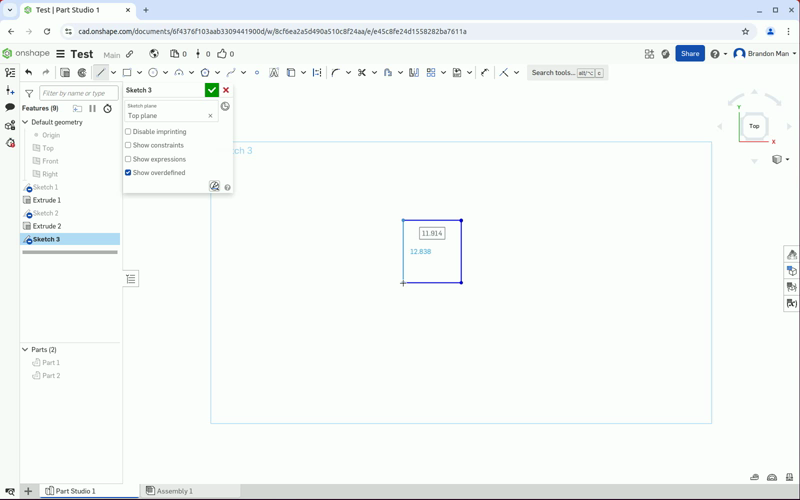
click(403, 282)
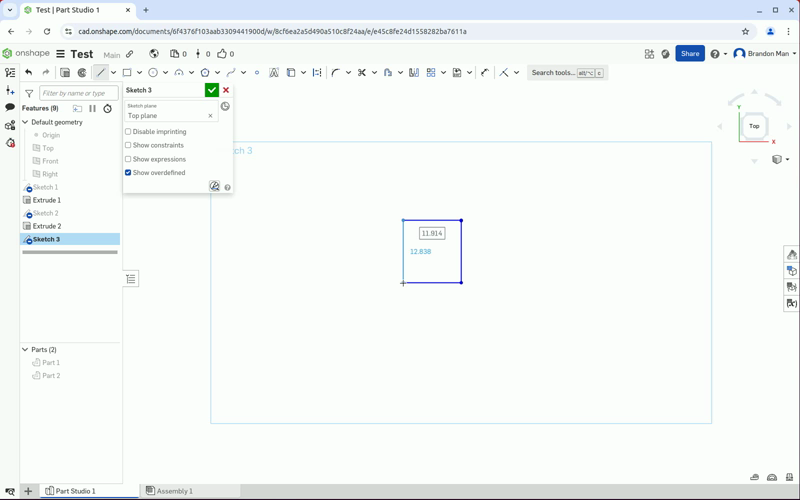
key(esc)
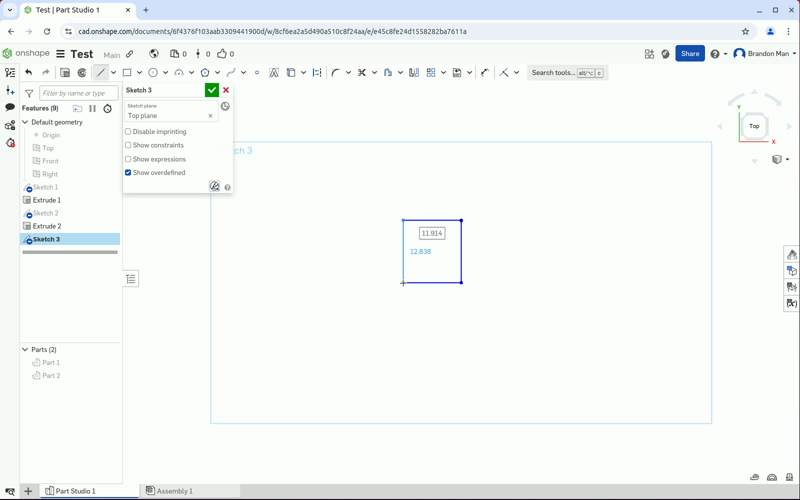
mouse_move(435, 277)
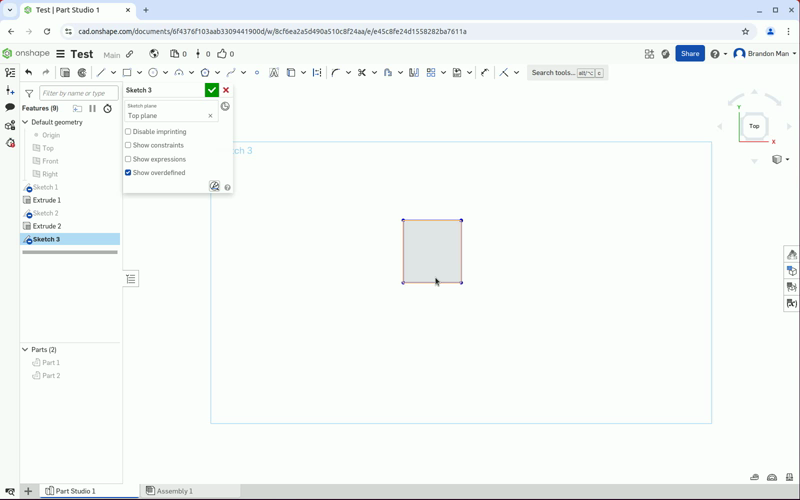
click(435, 277)
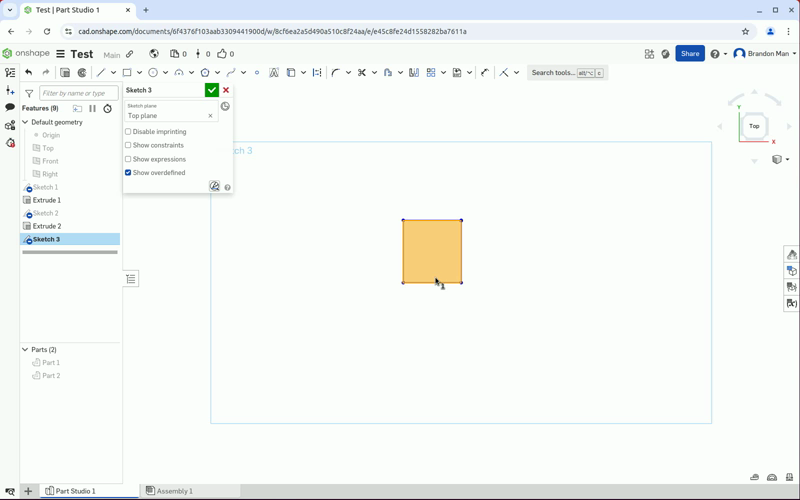
mouse_move(73, 352)
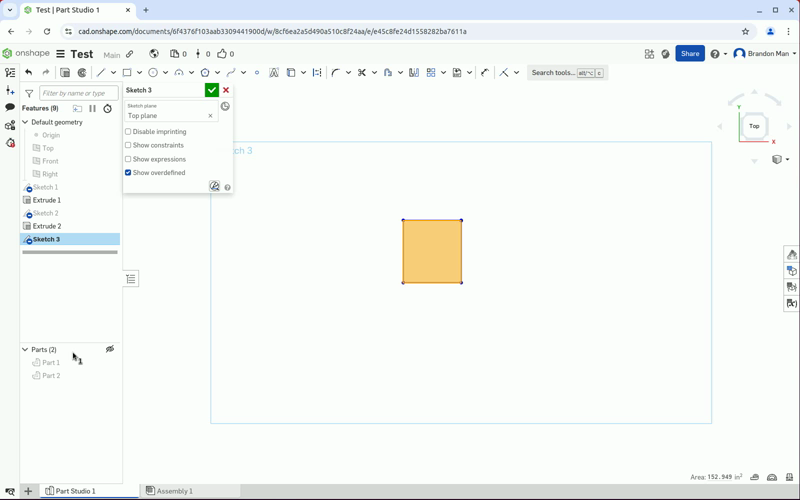
key(shift+y)
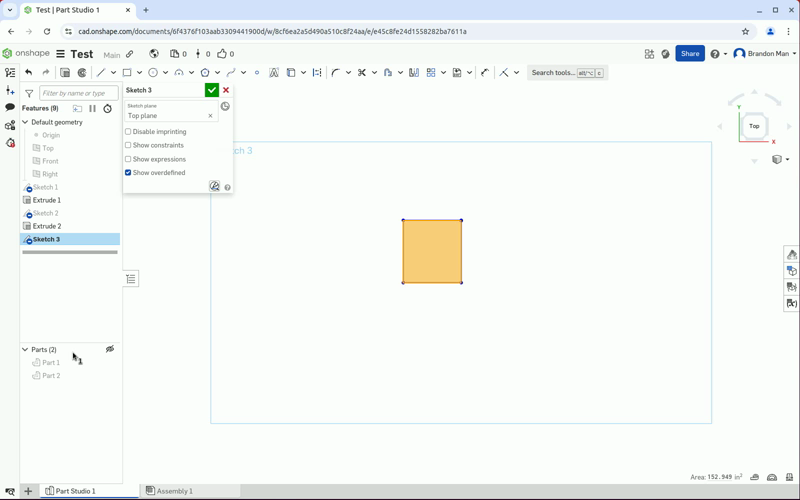
key(shift+e)
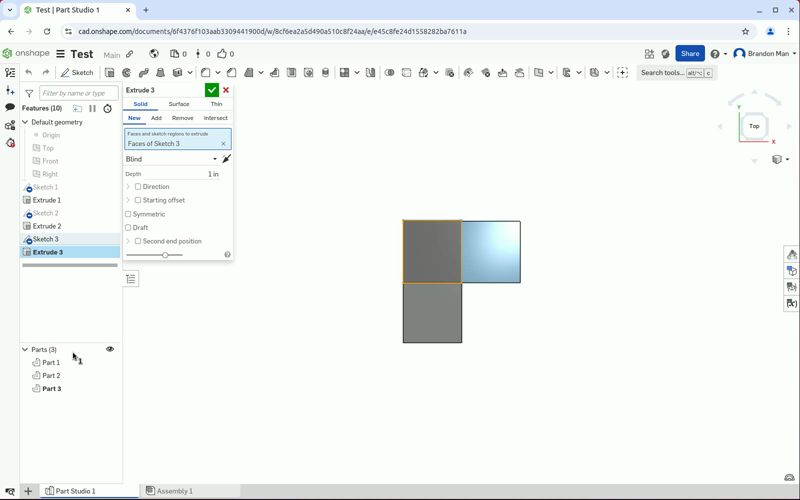
mouse_move(143, 106)
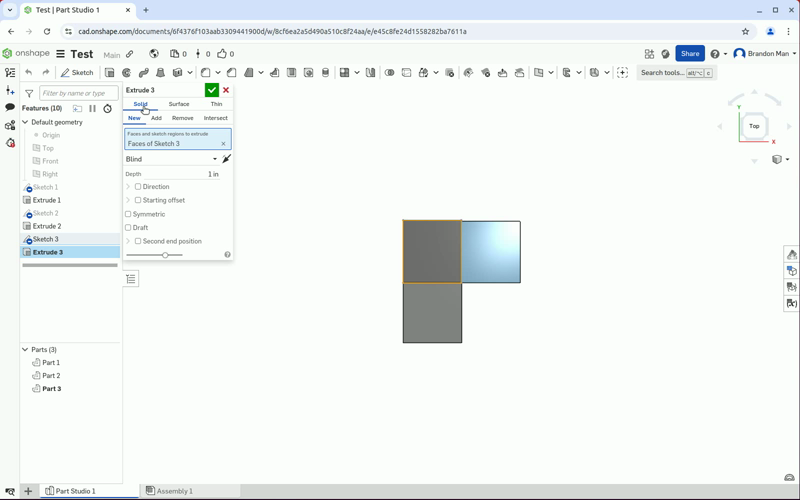
click(143, 106)
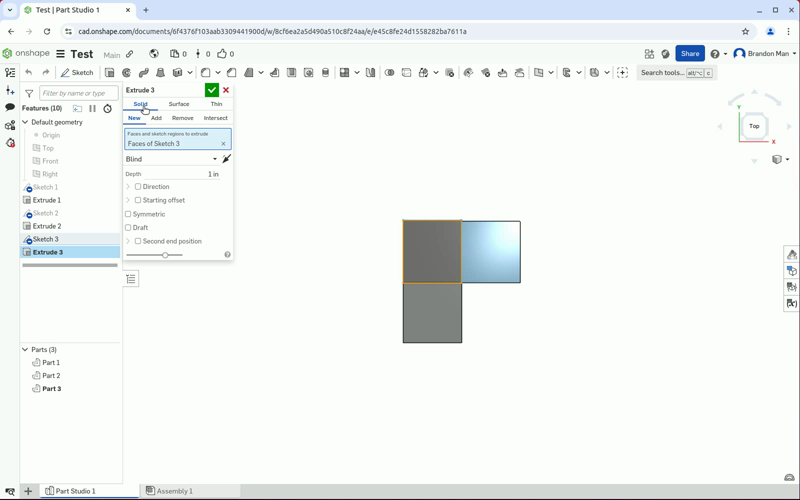
mouse_move(137, 120)
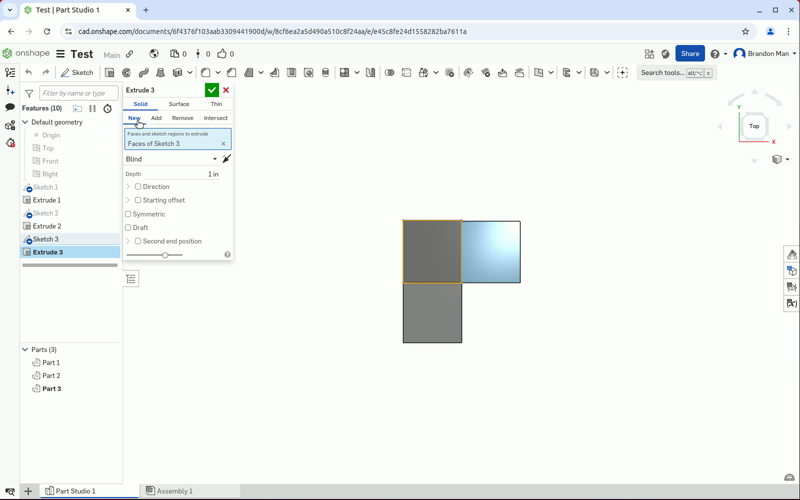
click(137, 120)
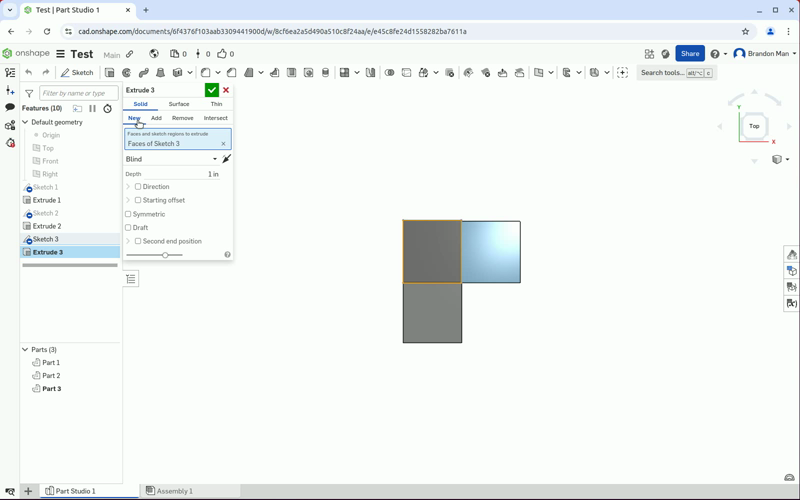
key(tab, 4)
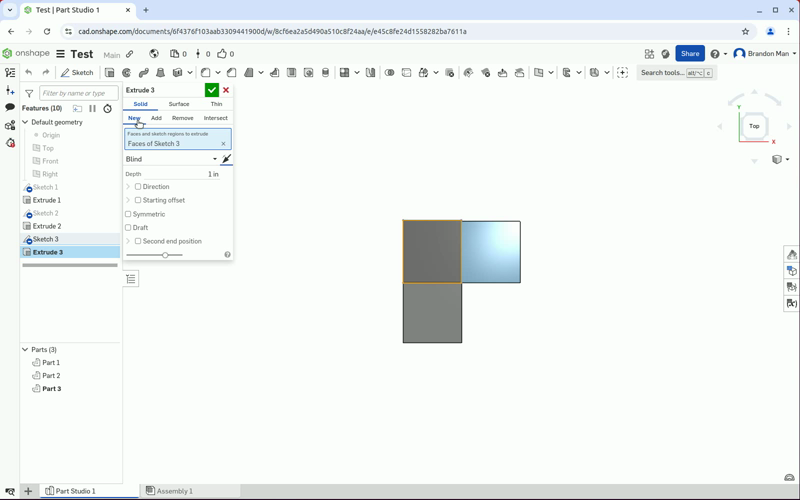
text(10.832)
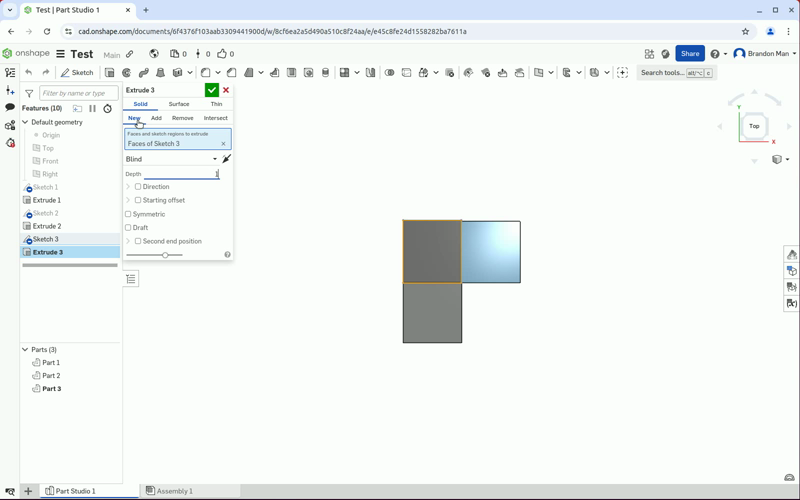
key(enter)
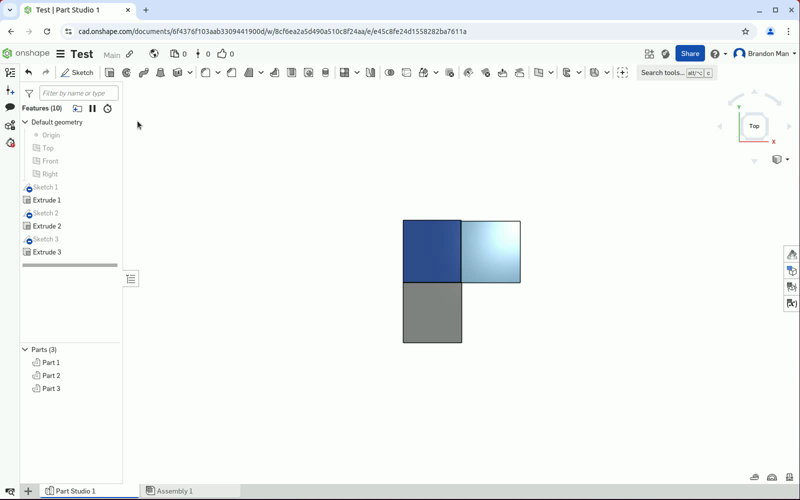
key(shift+h)
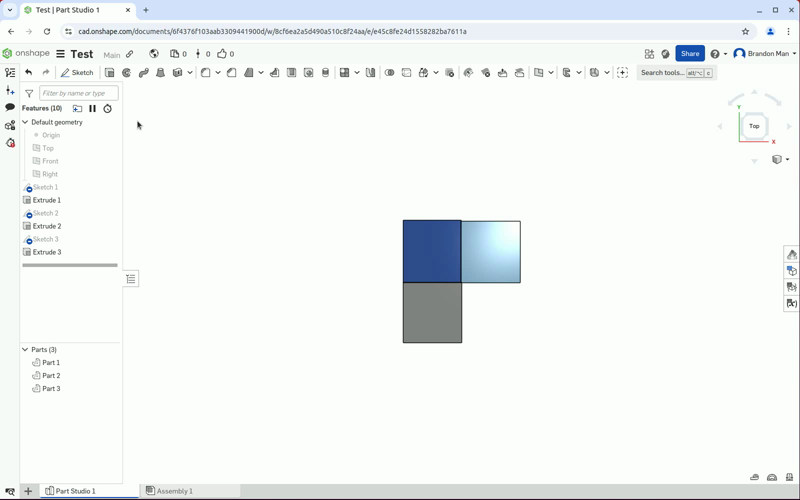
key(shift+h)
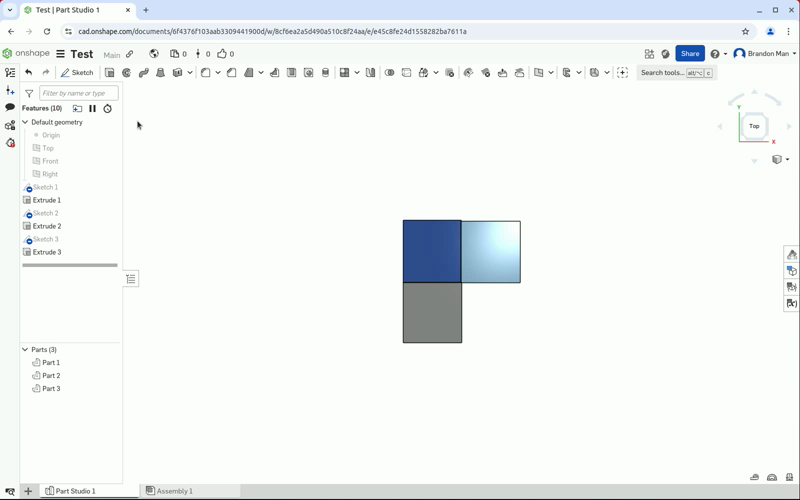
mouse_move(73, 189)
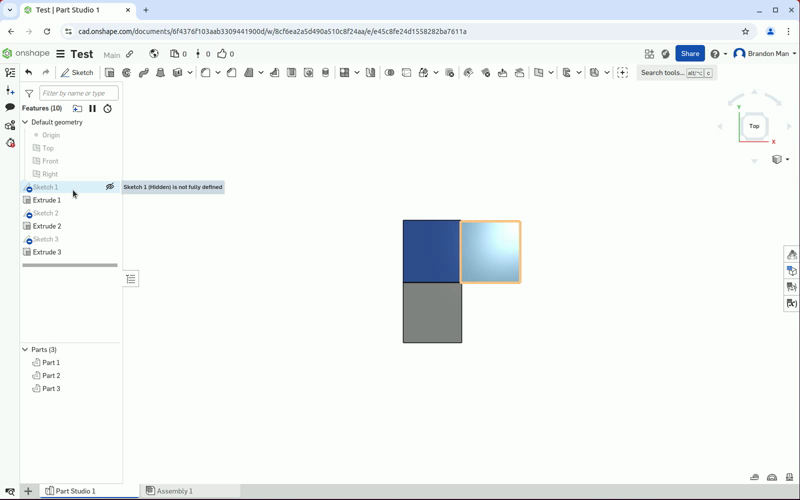
click(73, 189)
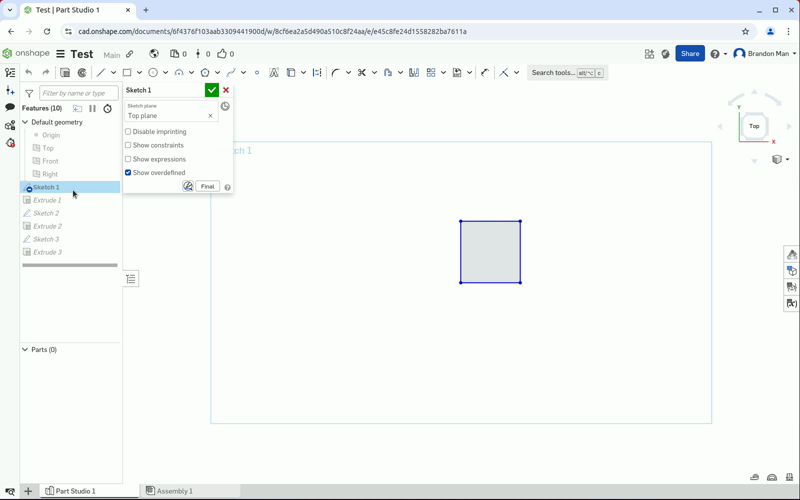
mouse_move(229, 92)
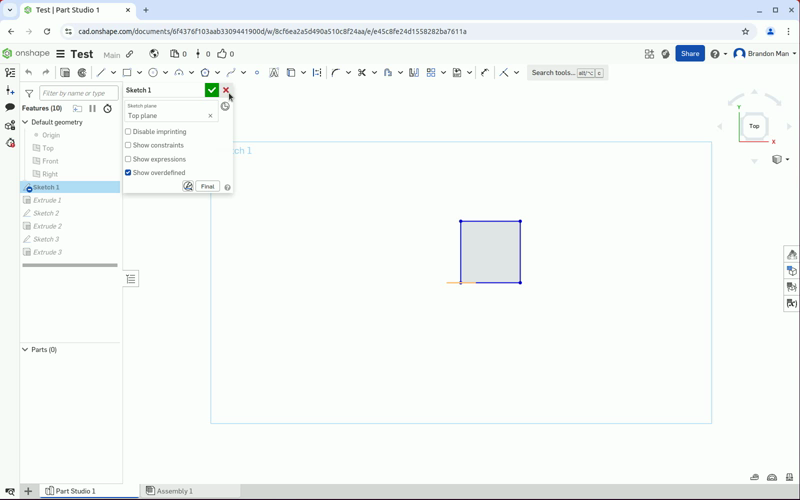
click(229, 92)
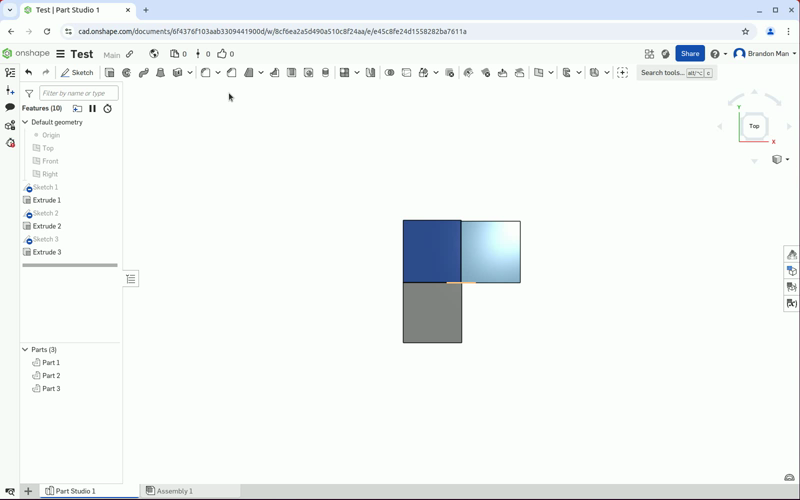
mouse_move(541, 75)
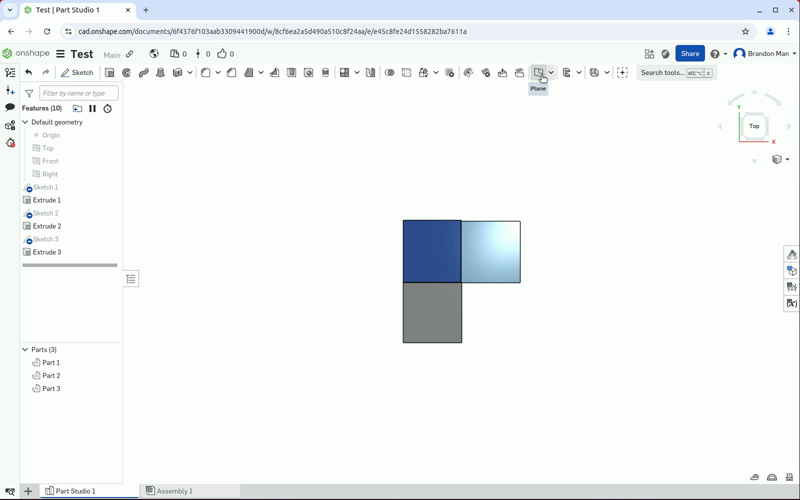
click(541, 75)
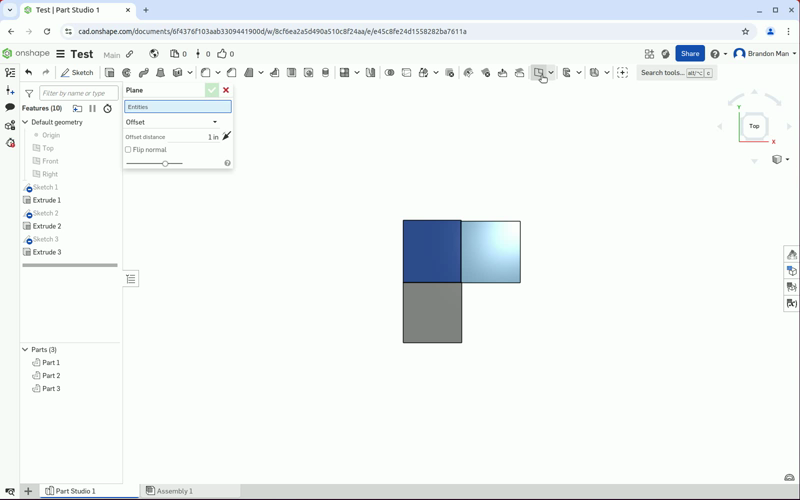
mouse_move(73, 150)
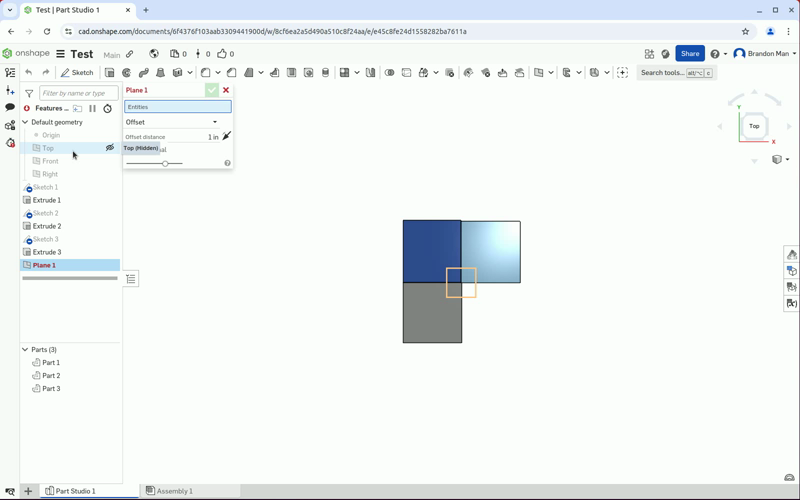
click(73, 150)
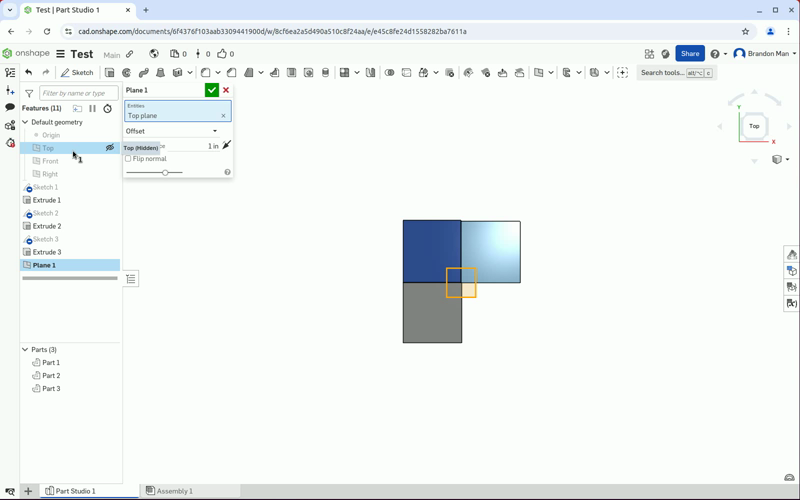
key(tab, 2)
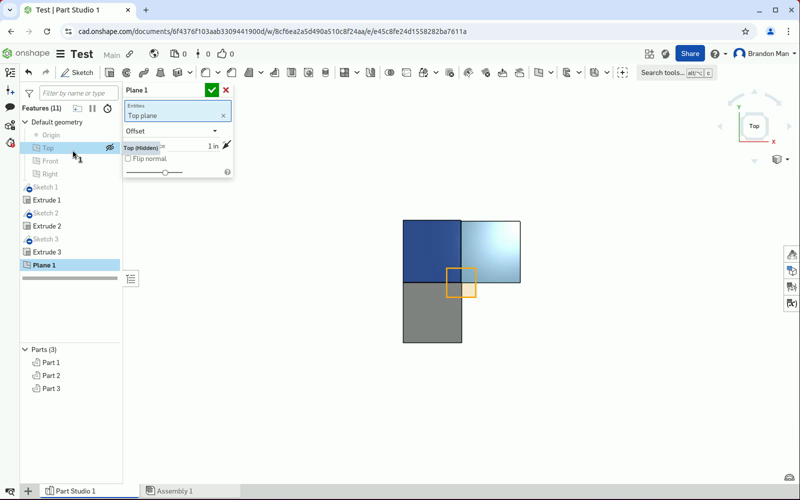
text(10.845)
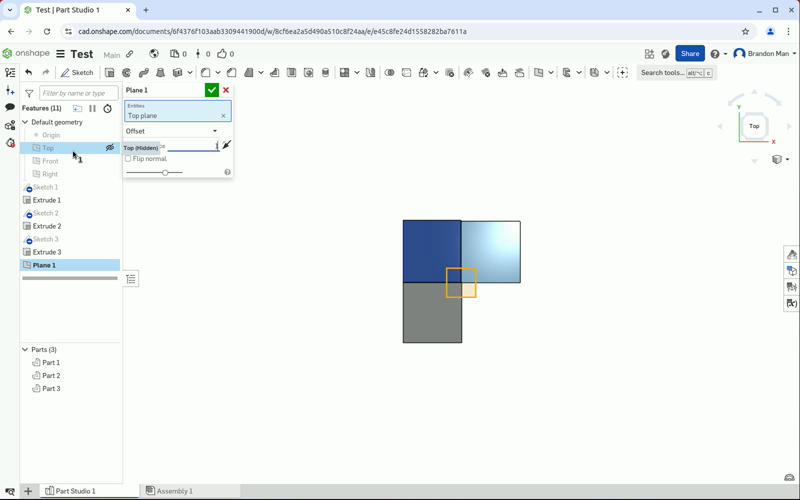
key(enter, 2)
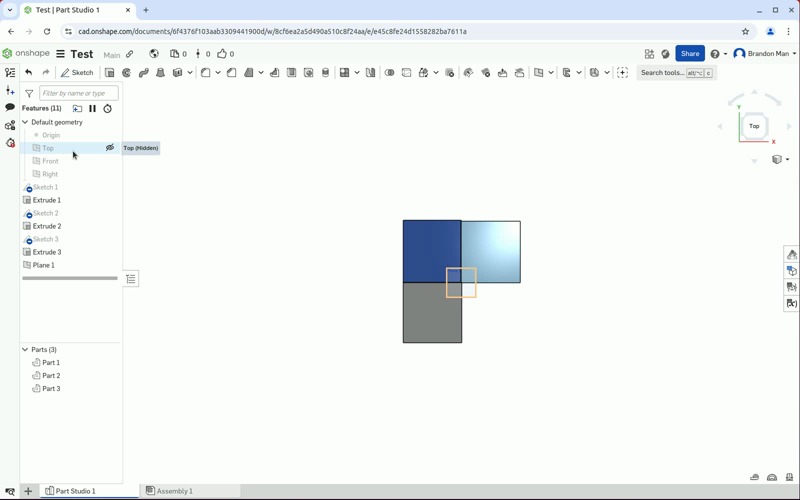
key(shift+s)
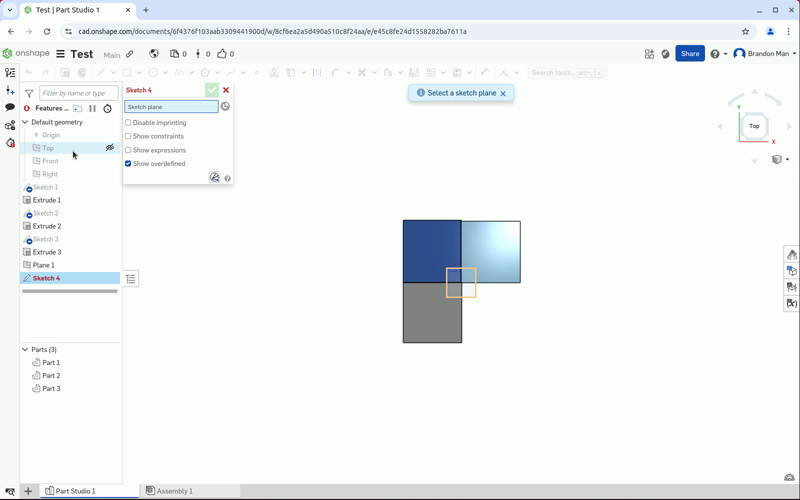
mouse_move(73, 267)
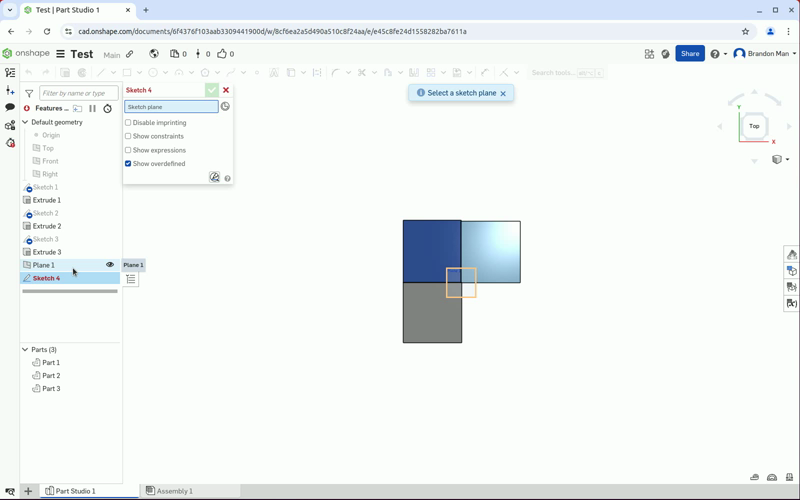
click(73, 267)
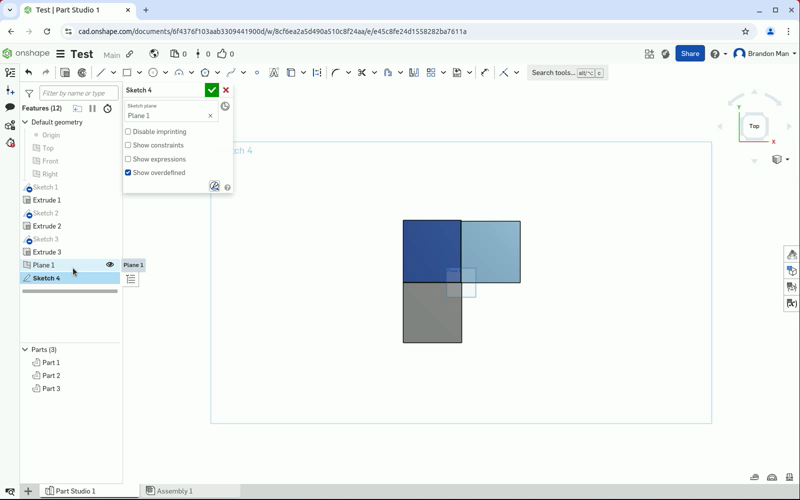
mouse_move(73, 352)
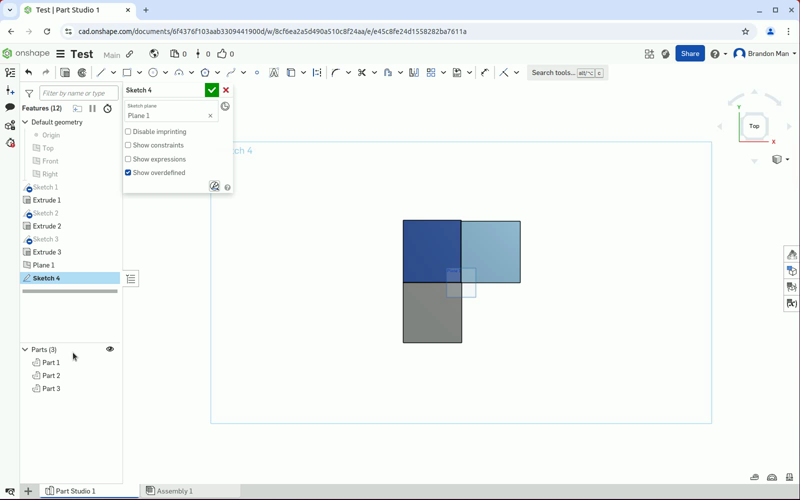
key(y)
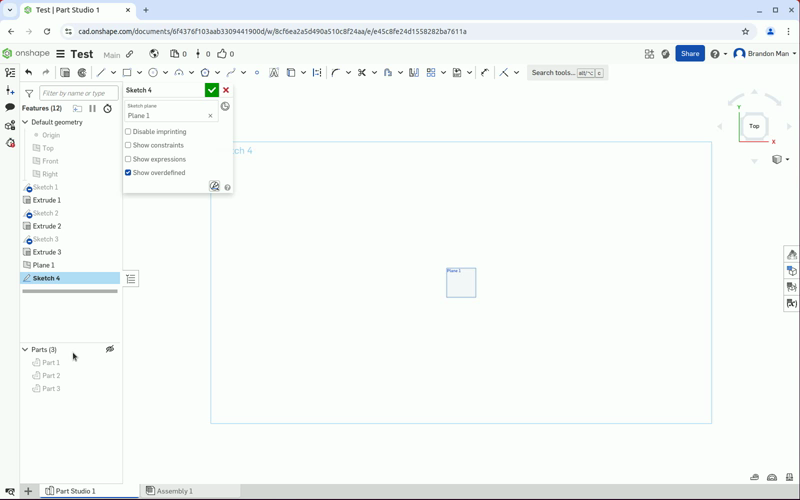
key(l)
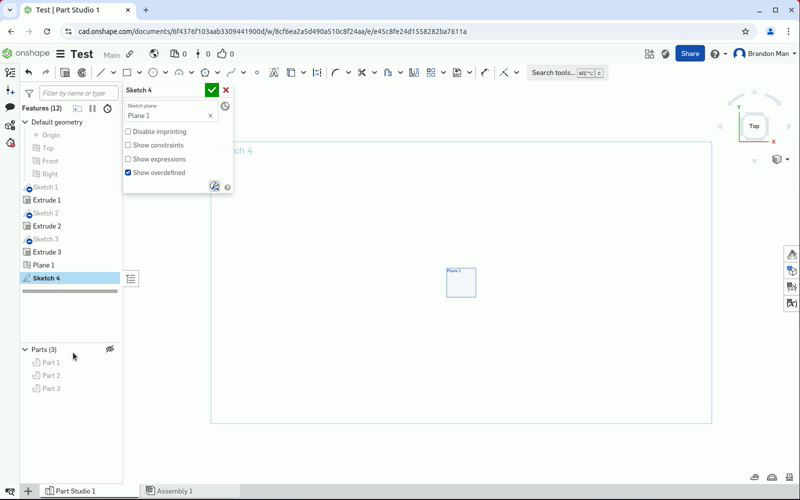
key_down(shift)
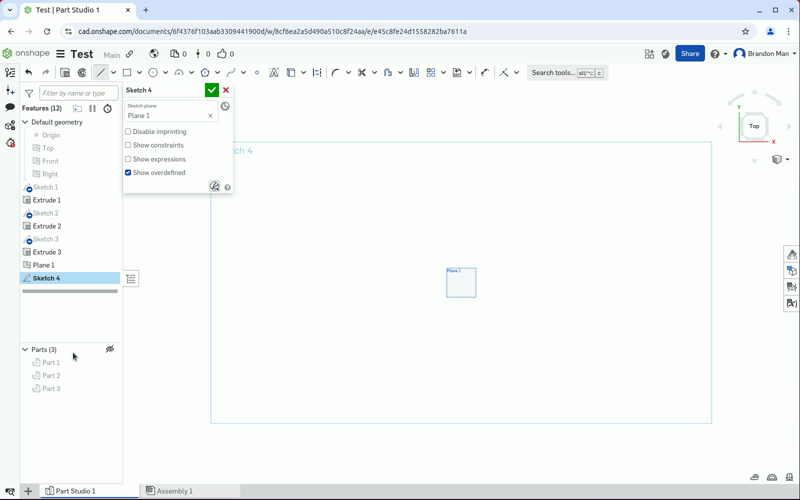
mouse_move(403, 342)
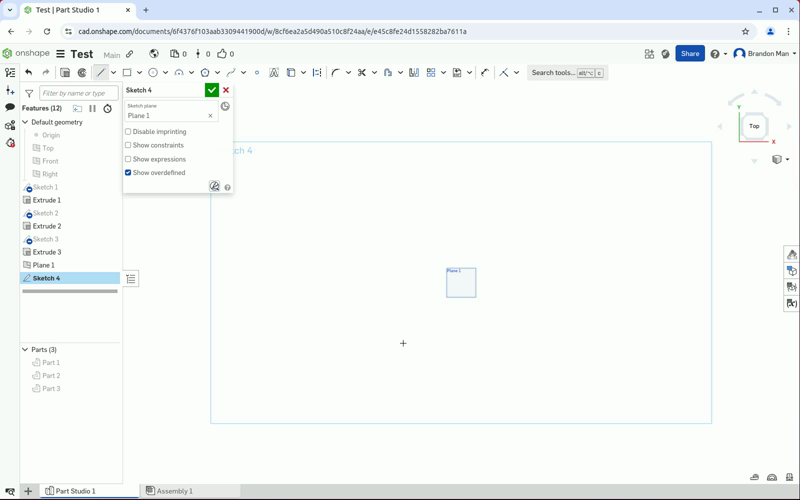
click(403, 342)
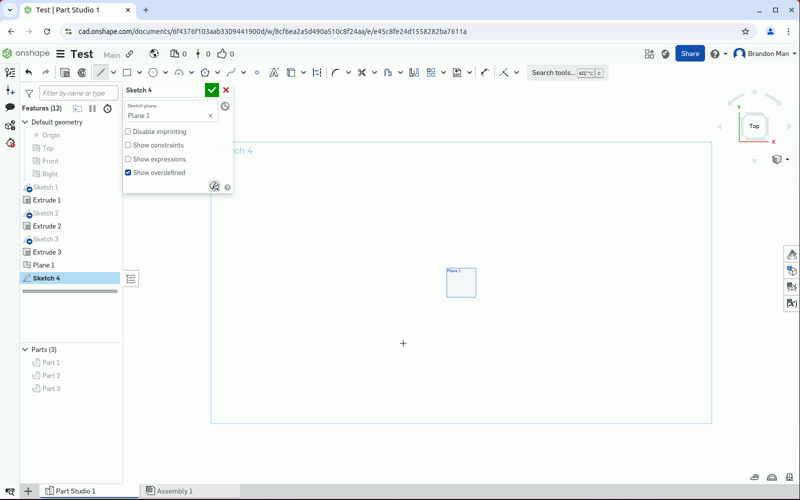
key_up(shift)
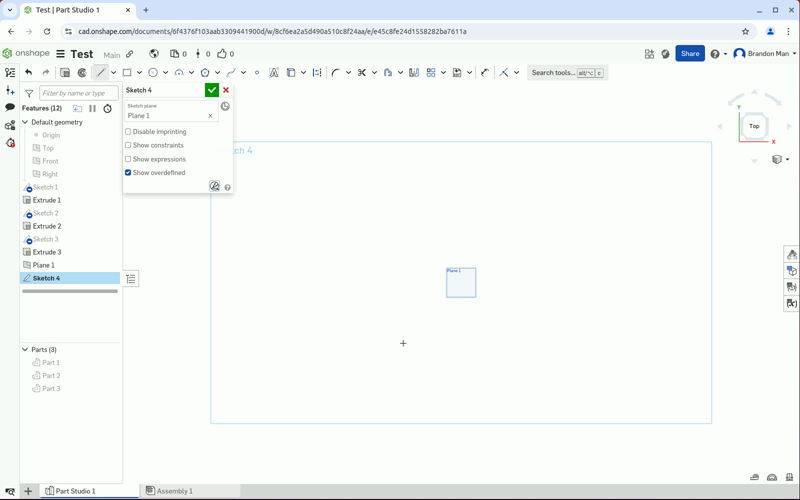
key_down(shift)
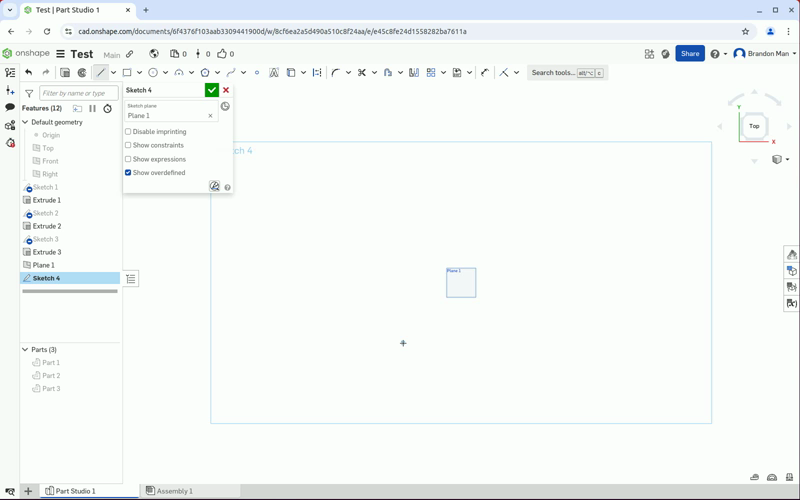
mouse_move(433, 342)
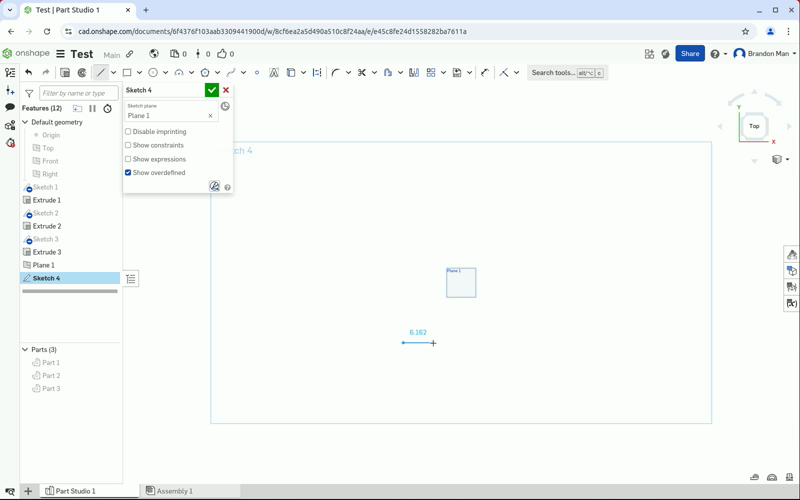
mouse_move(461, 342)
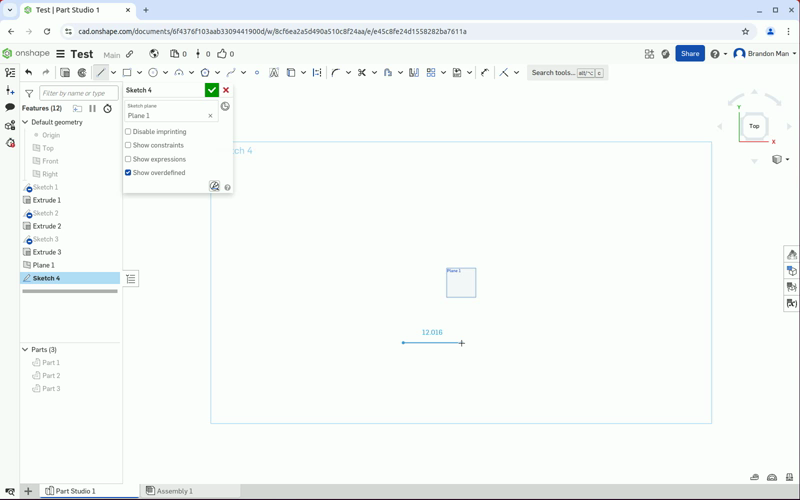
click(461, 342)
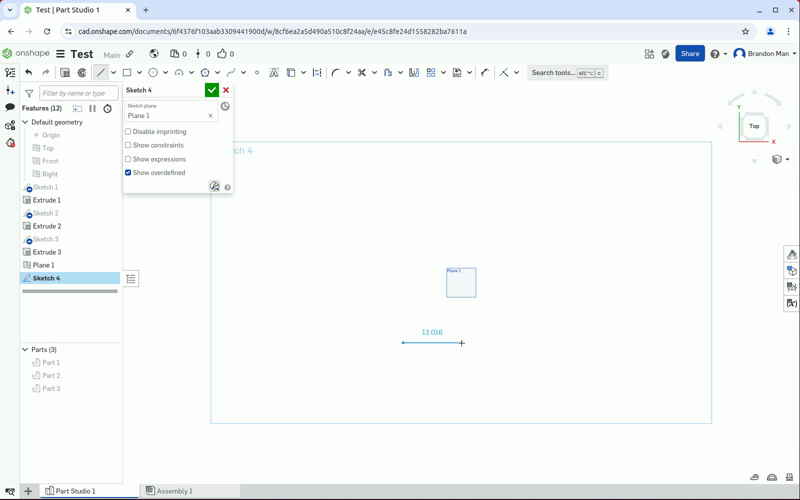
key_up(shift)
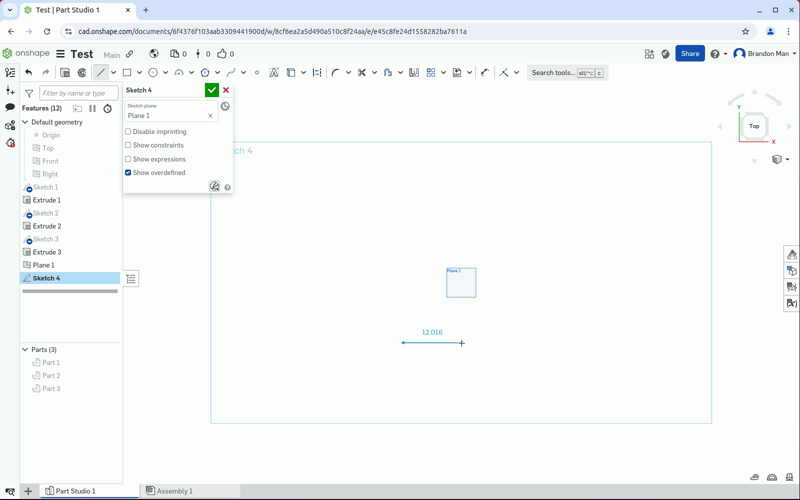
key_down(shift)
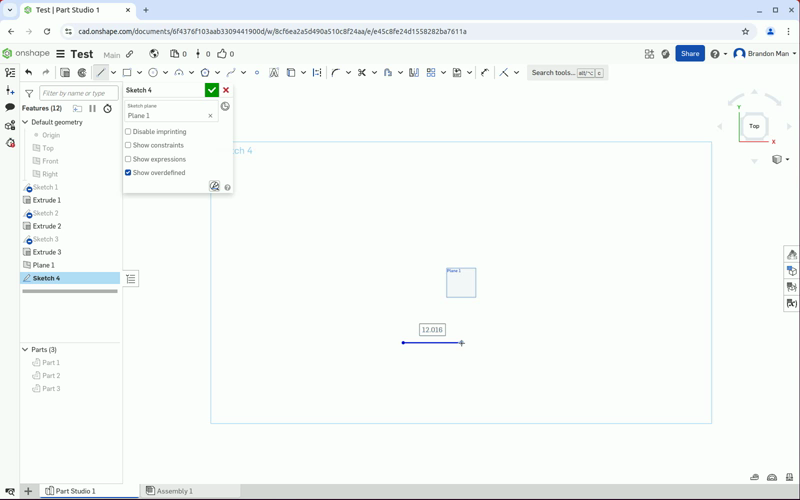
mouse_move(461, 282)
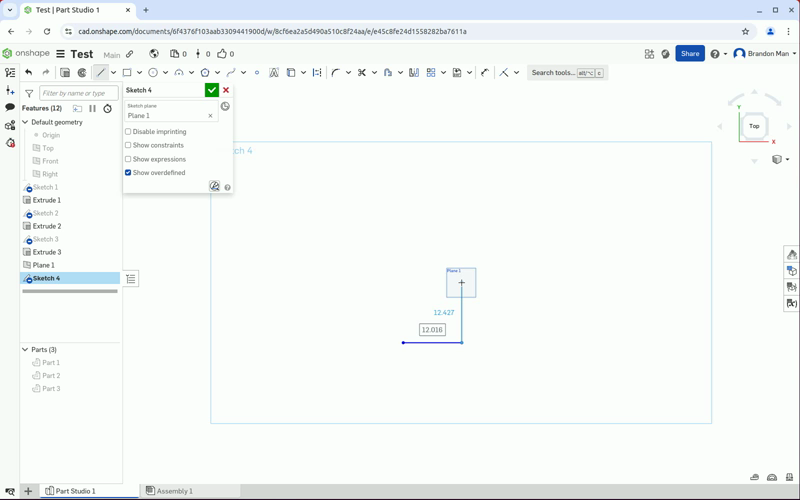
click(461, 282)
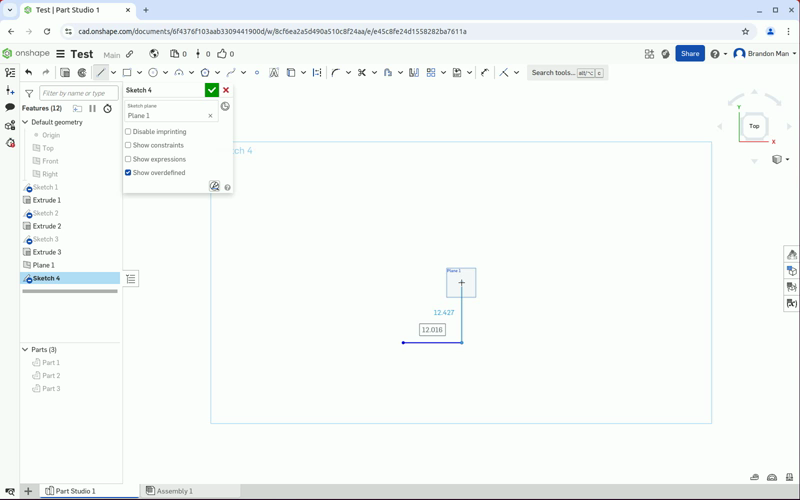
key_up(shift)
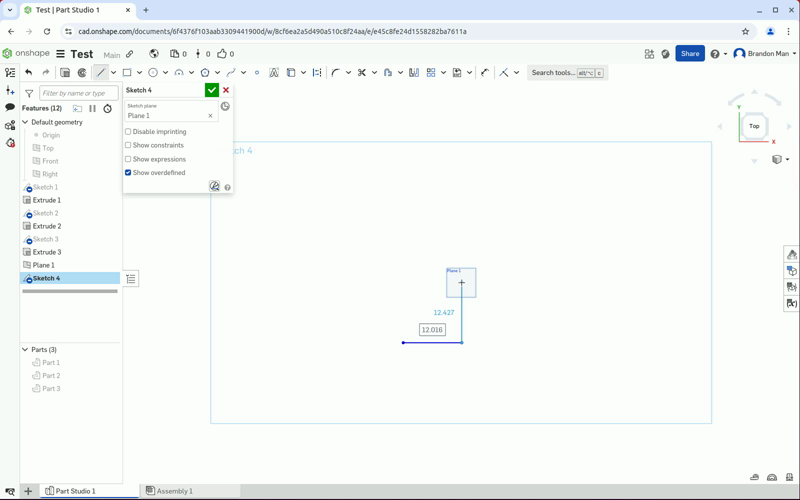
key_down(shift)
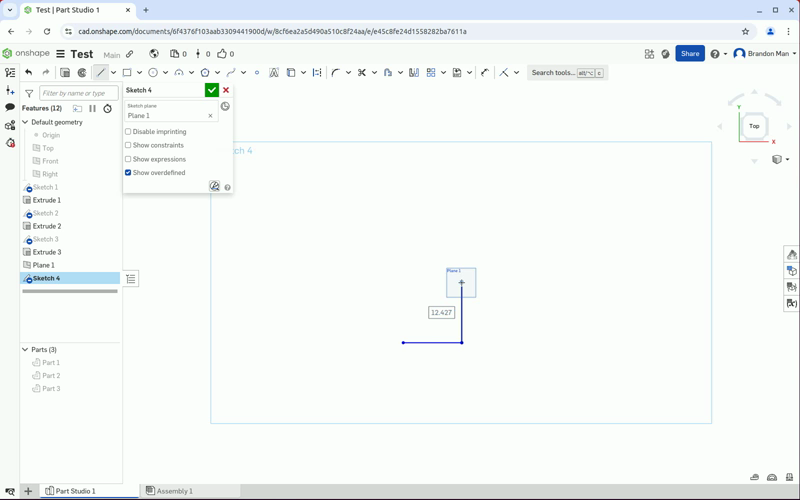
mouse_move(491, 282)
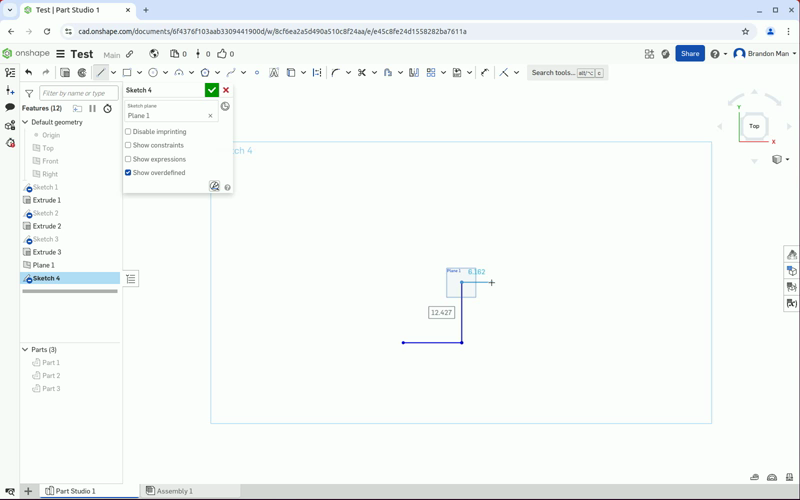
mouse_move(403, 282)
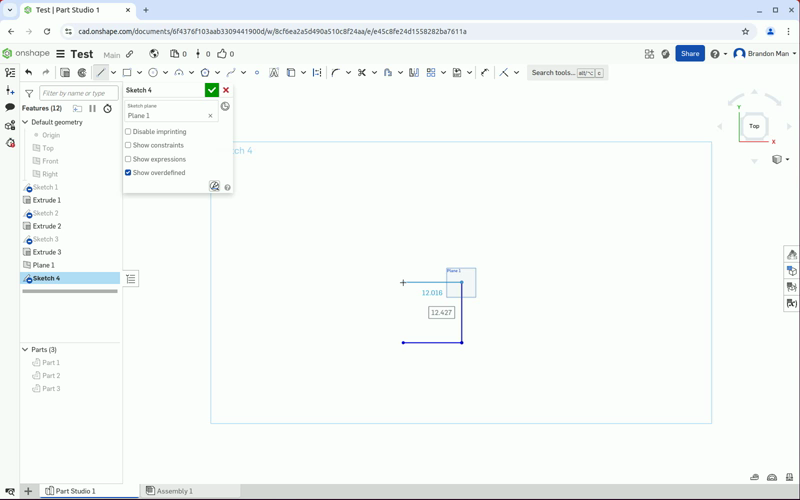
click(403, 282)
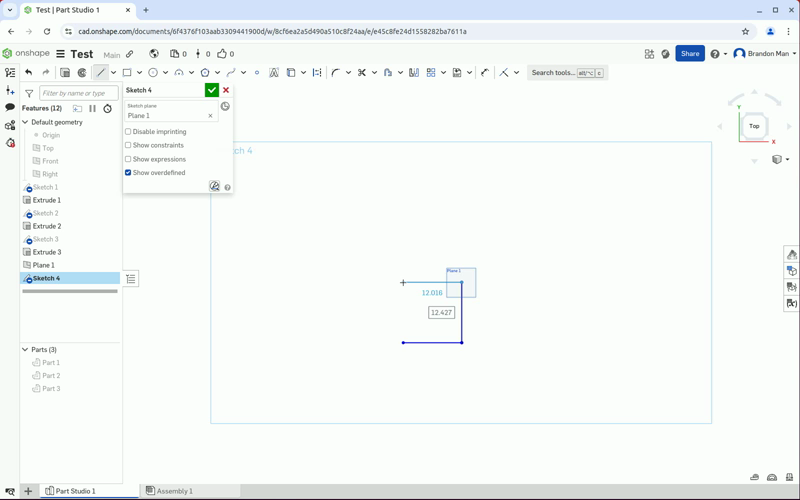
key_up(shift)
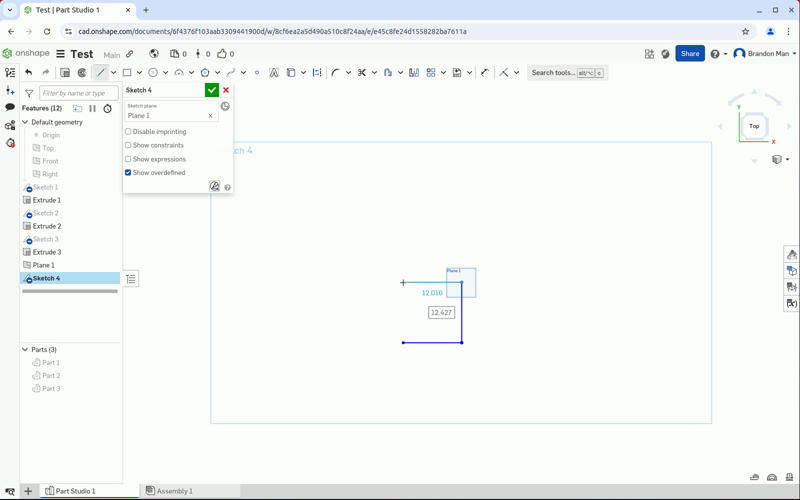
key_down(shift)
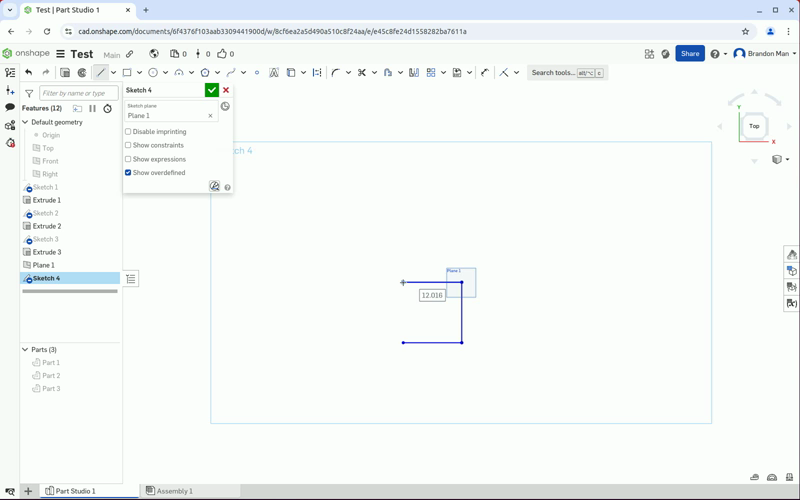
mouse_move(403, 342)
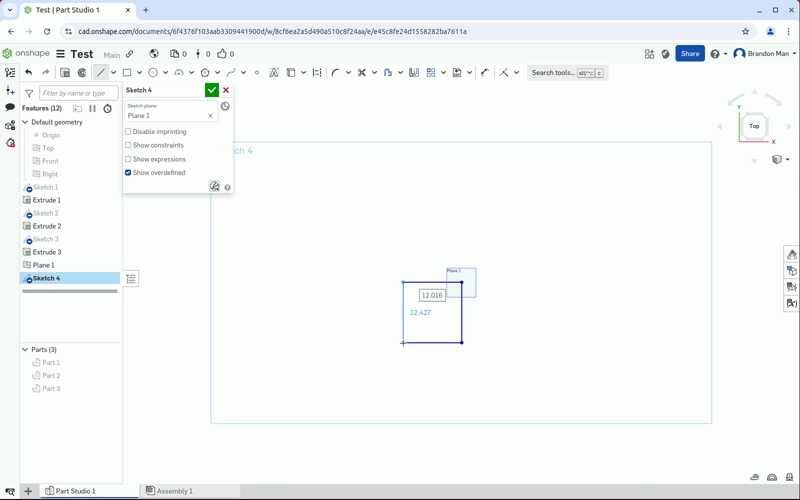
key_up(shift)
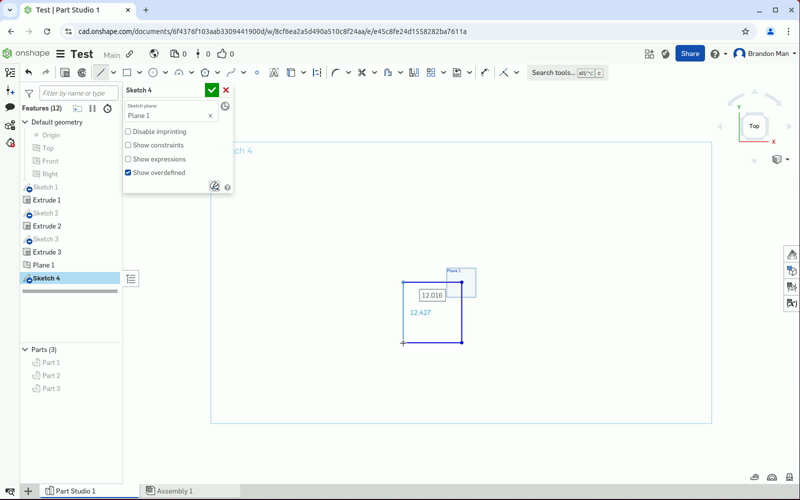
click(403, 342)
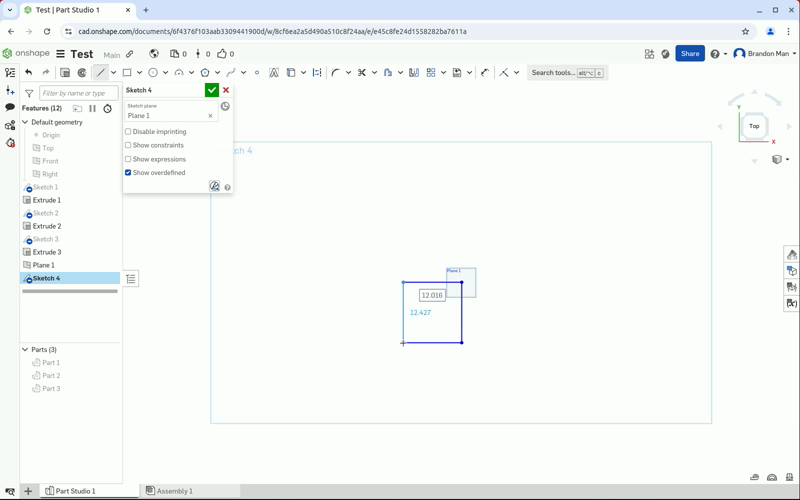
key(esc)
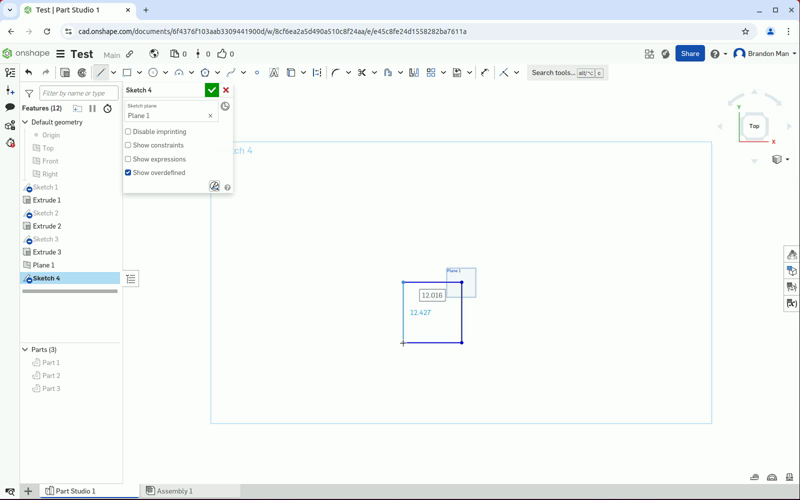
mouse_move(448, 293)
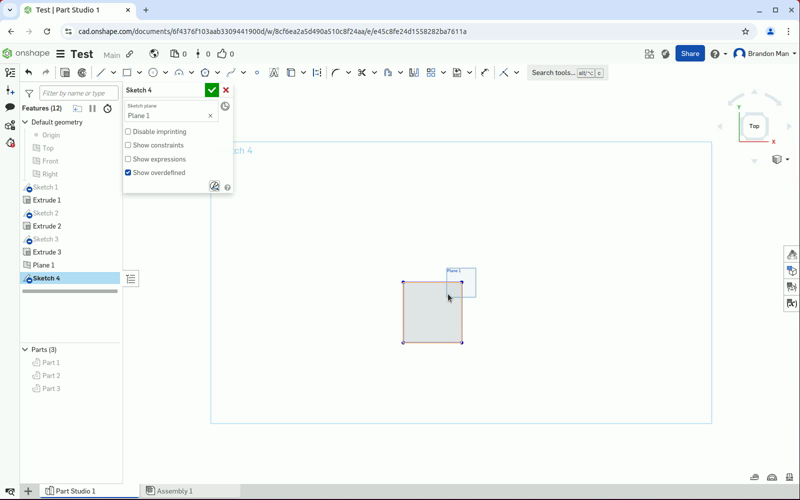
click(448, 293)
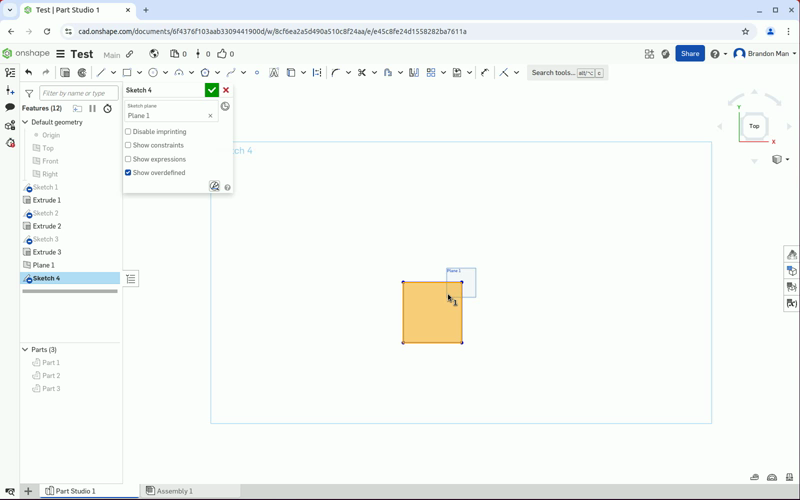
mouse_move(73, 352)
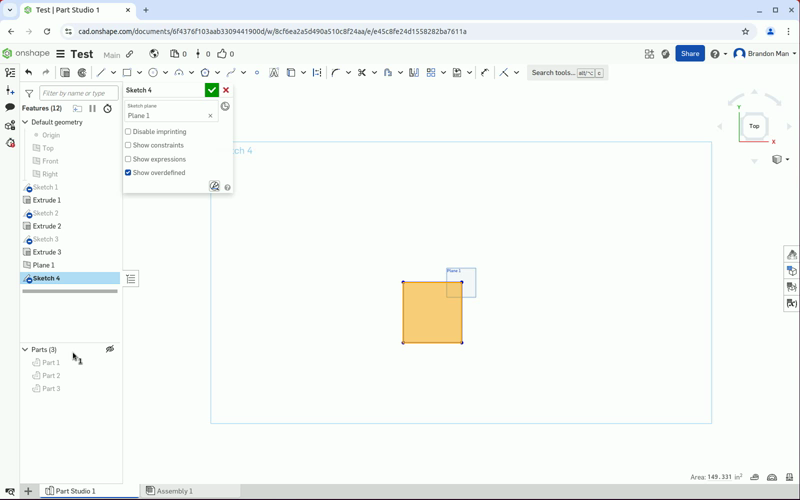
key(shift+y)
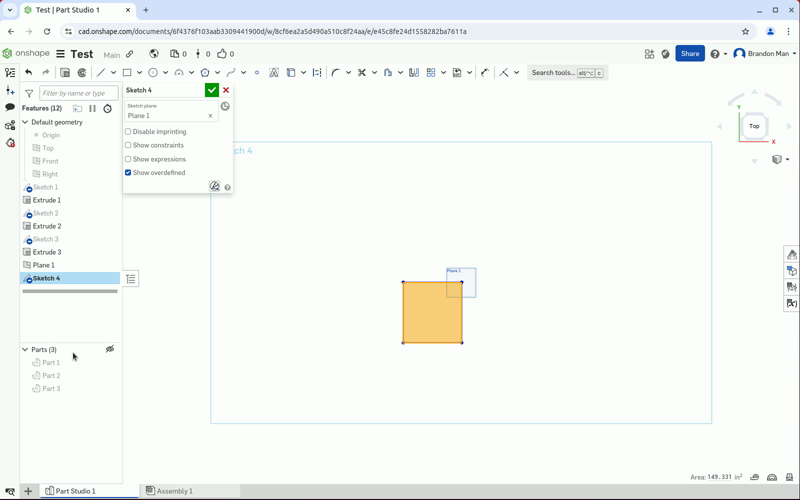
key(shift+e)
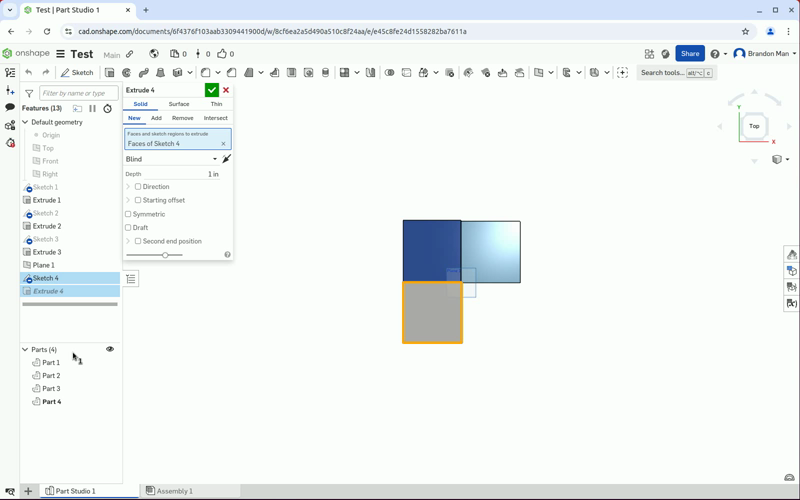
mouse_move(143, 106)
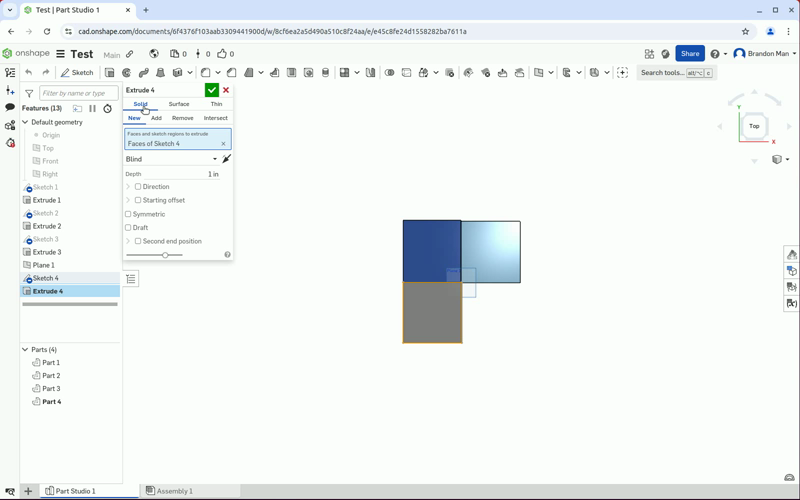
click(143, 106)
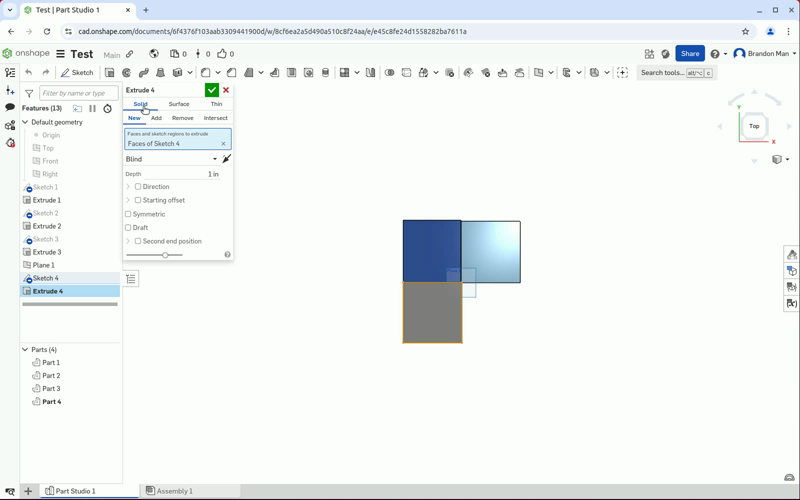
mouse_move(137, 120)
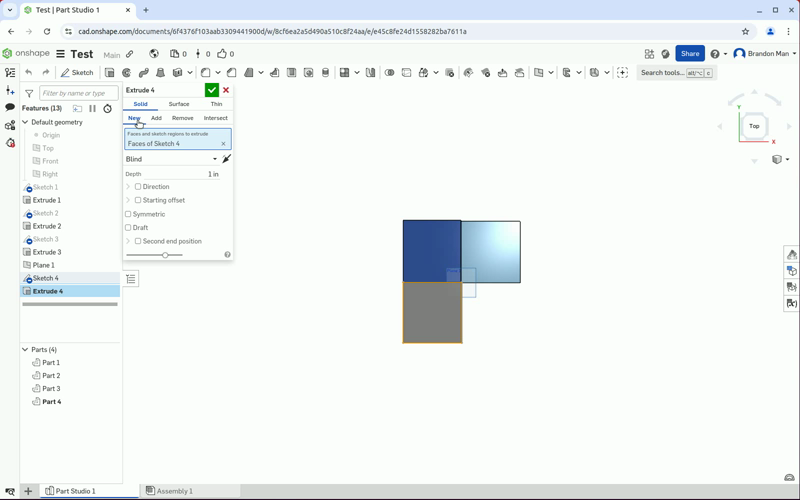
click(137, 120)
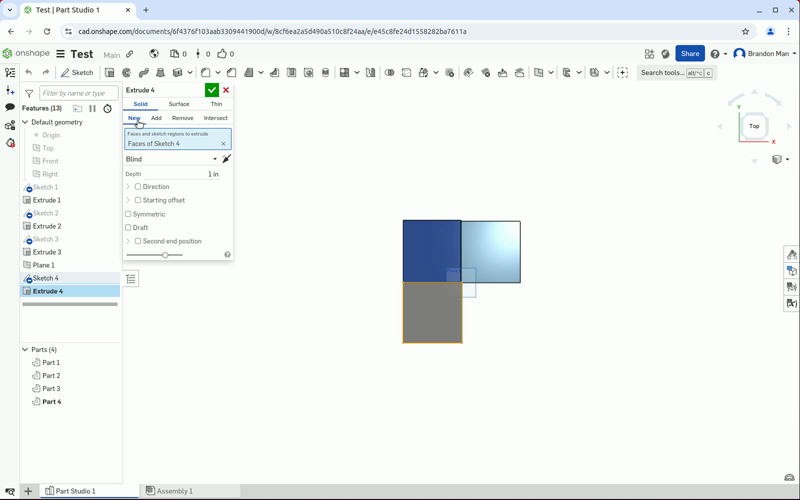
key(tab, 4)
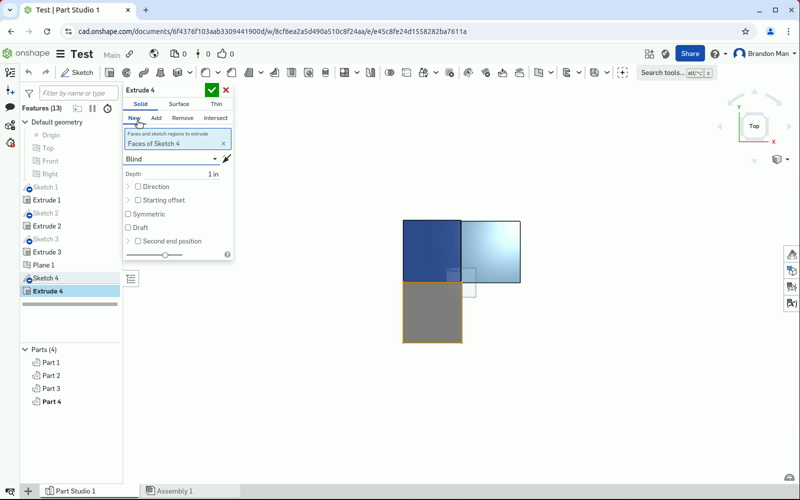
text(12.276)
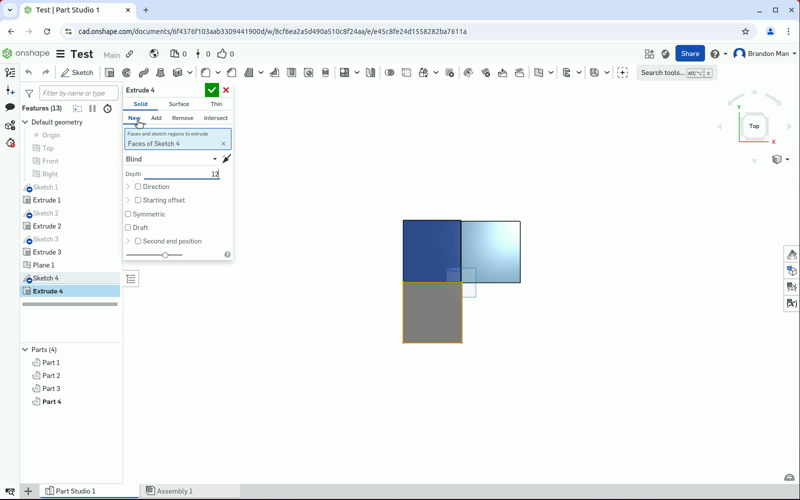
key(enter)
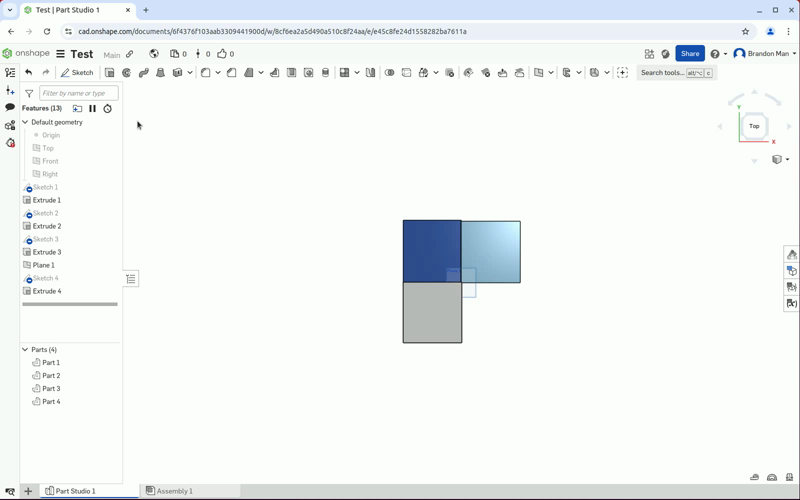
key(shift+h)
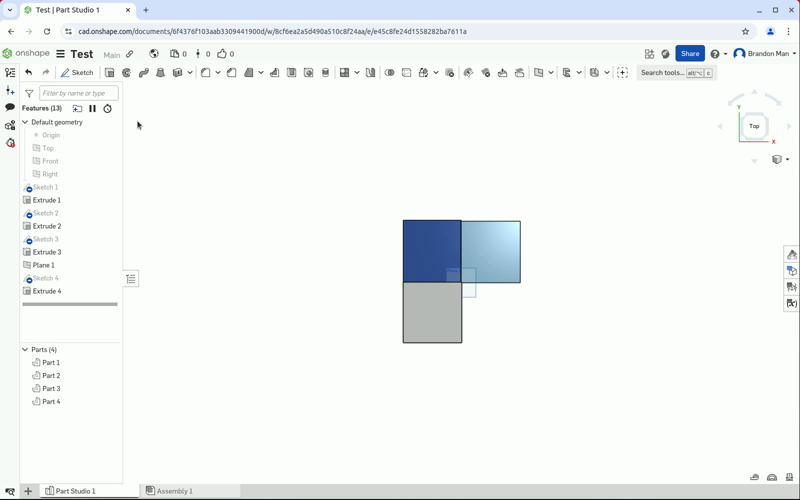
key(shift+h)
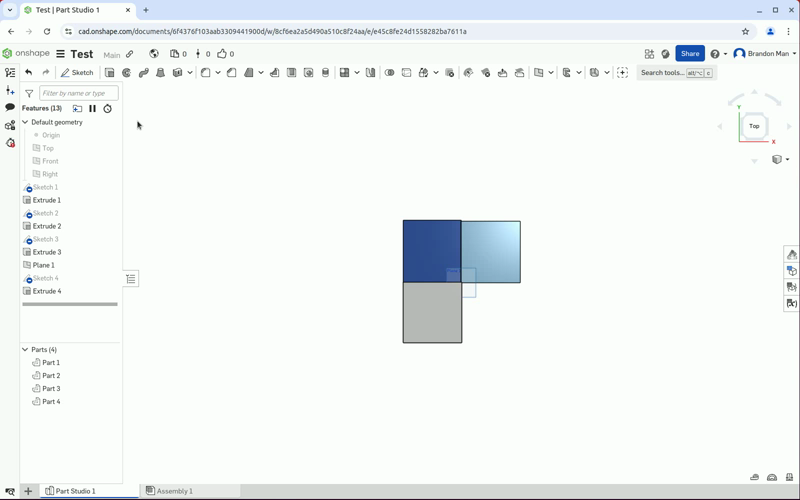
key(shift+7)
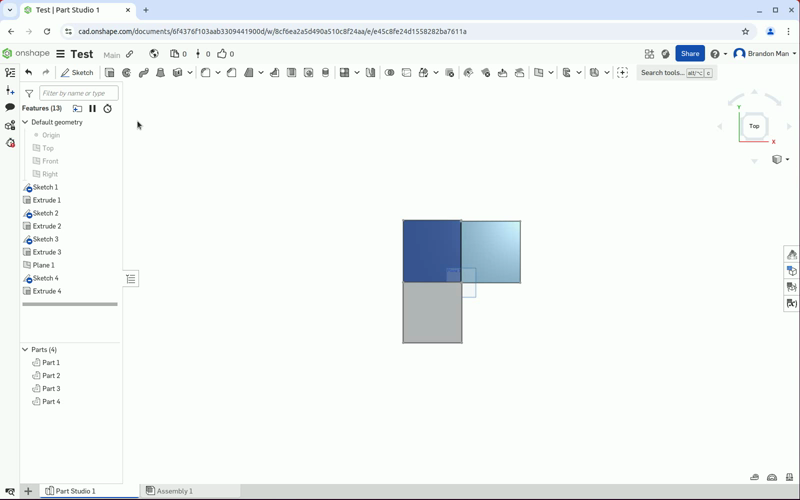
key(up, 3)
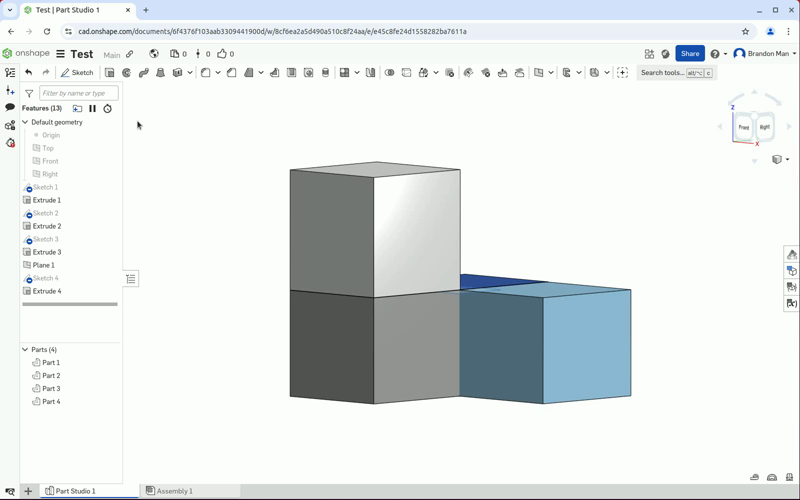
key(left, 3)
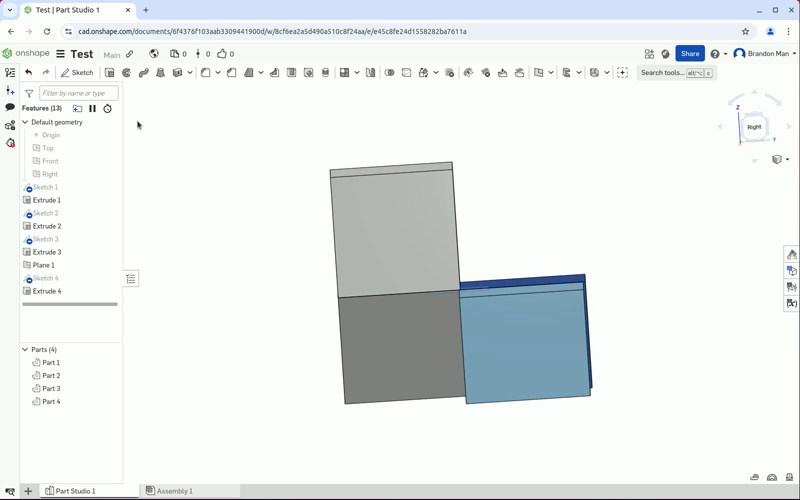
key(right, 3)
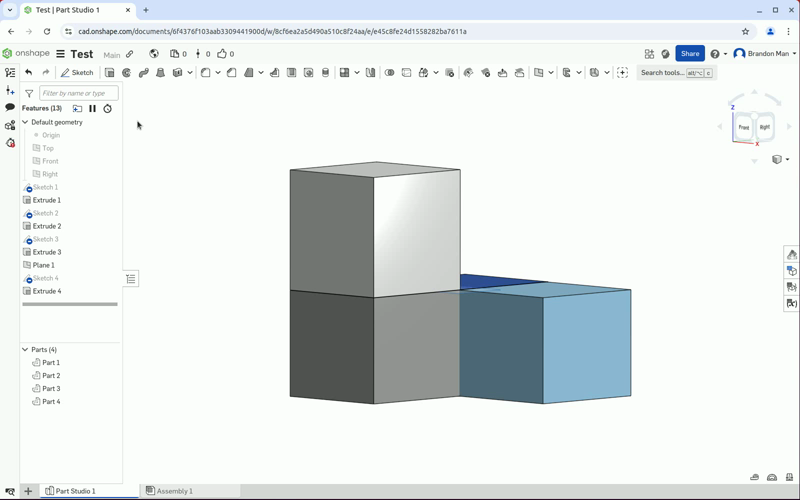
key(down, 3)
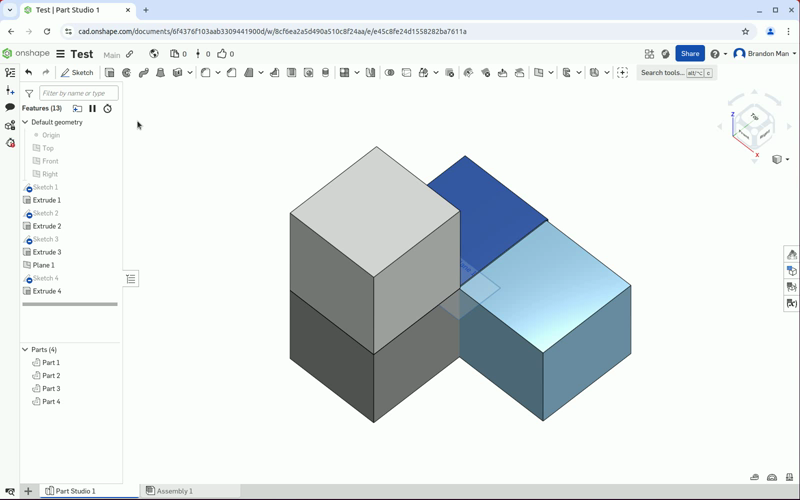
mouse_move(73, 189)
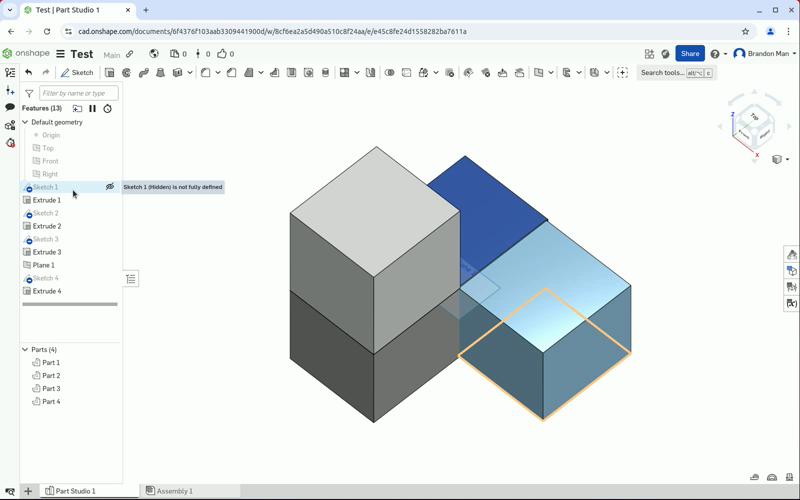
click(73, 189)